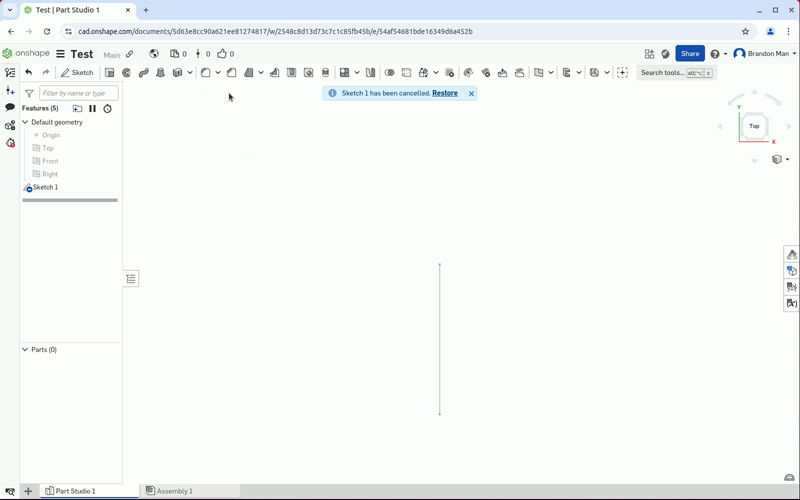
key(shift+h)
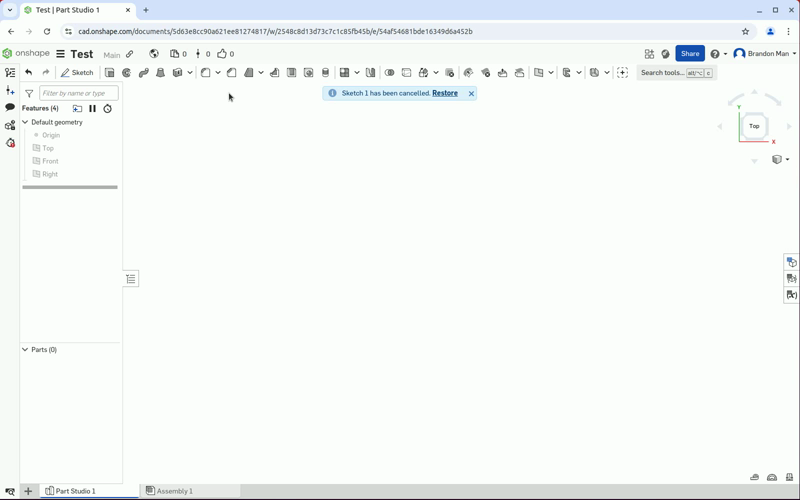
mouse_move(73, 352)
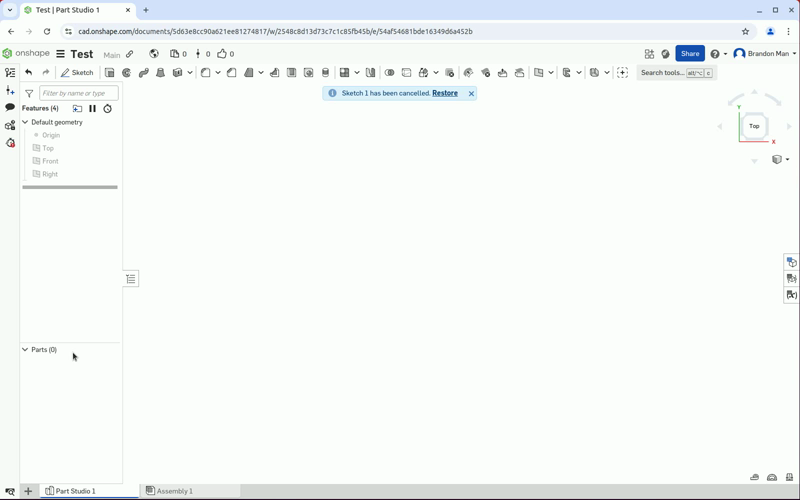
key(y)
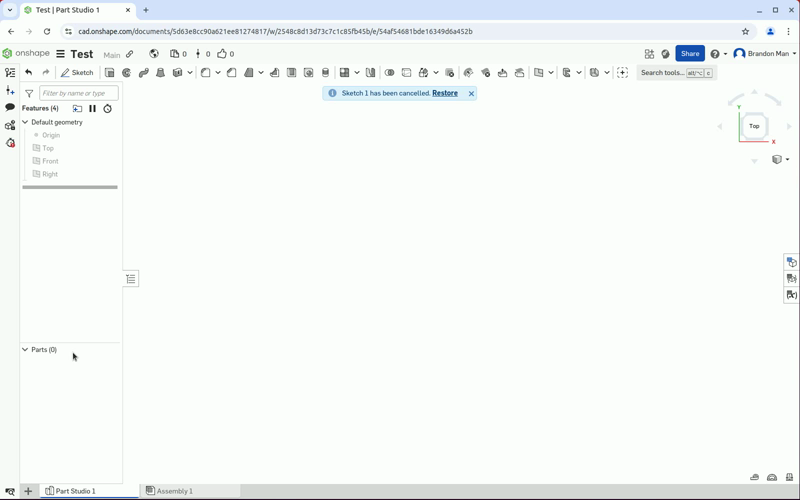
key(shift+p)
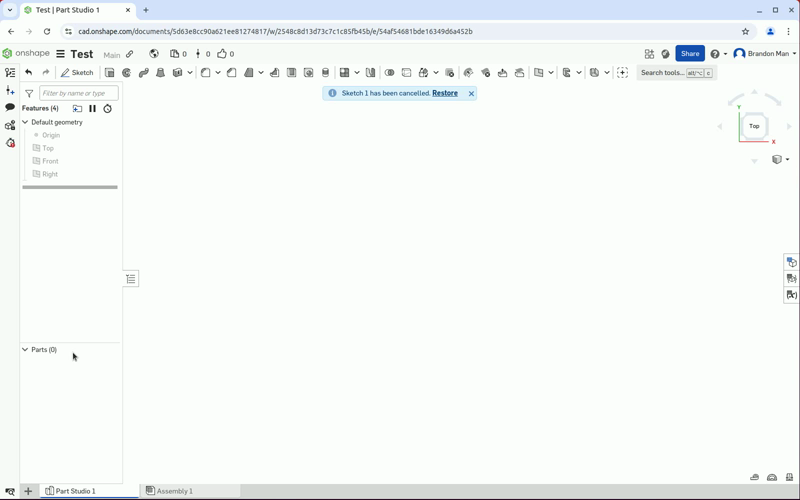
key(space)
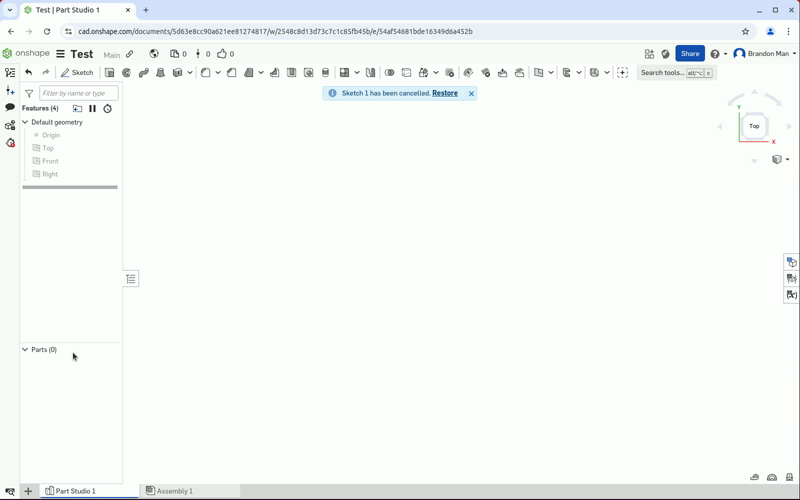
key_down(shift)
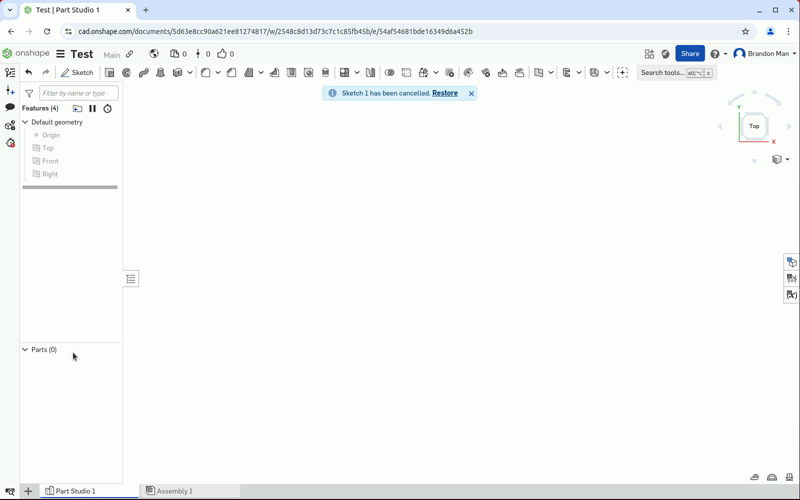
key(up)
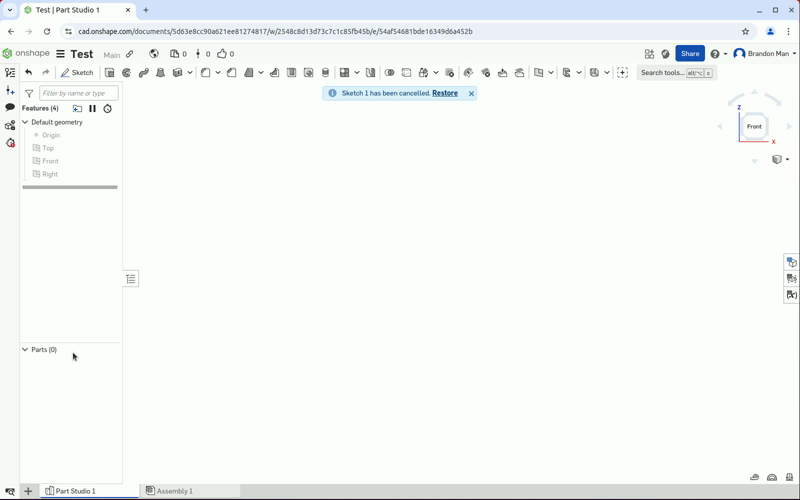
key_up(shift)
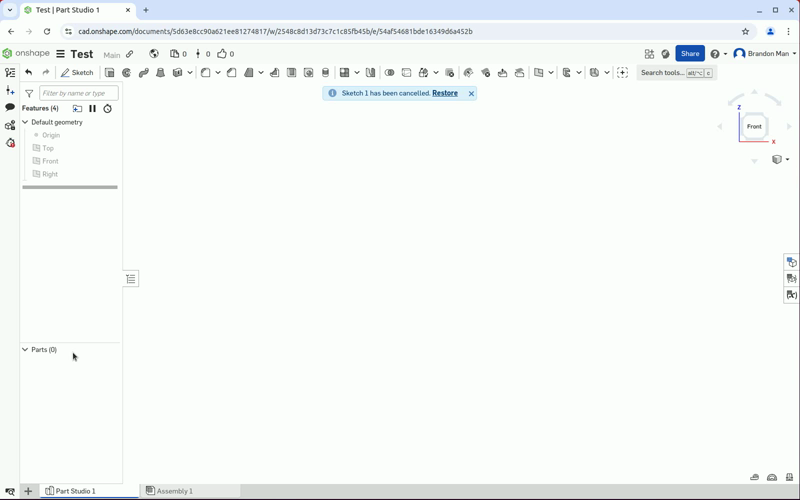
mouse_move(73, 352)
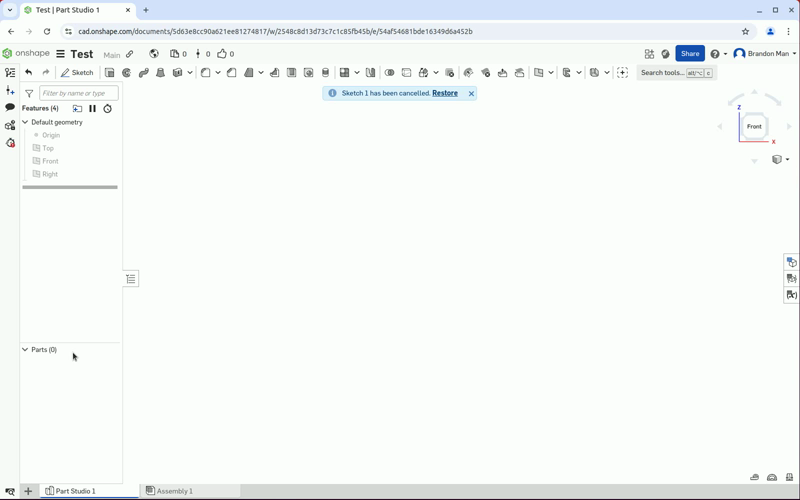
key(shift+y)
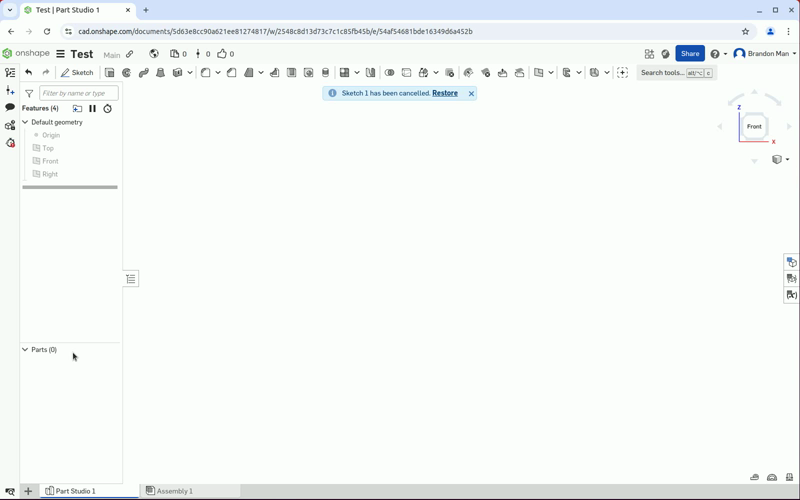
key(shift+s)
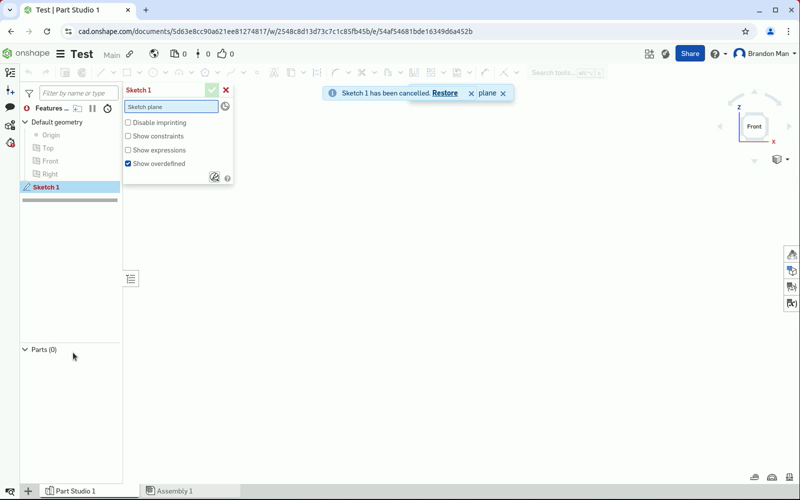
mouse_move(73, 163)
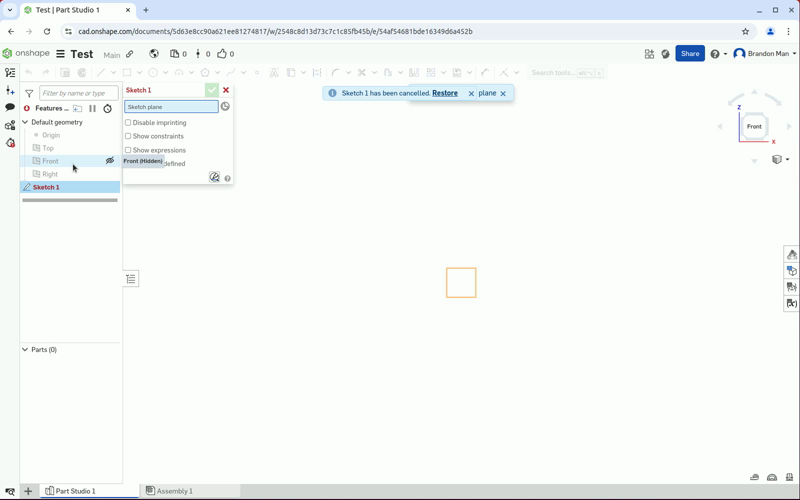
click(73, 163)
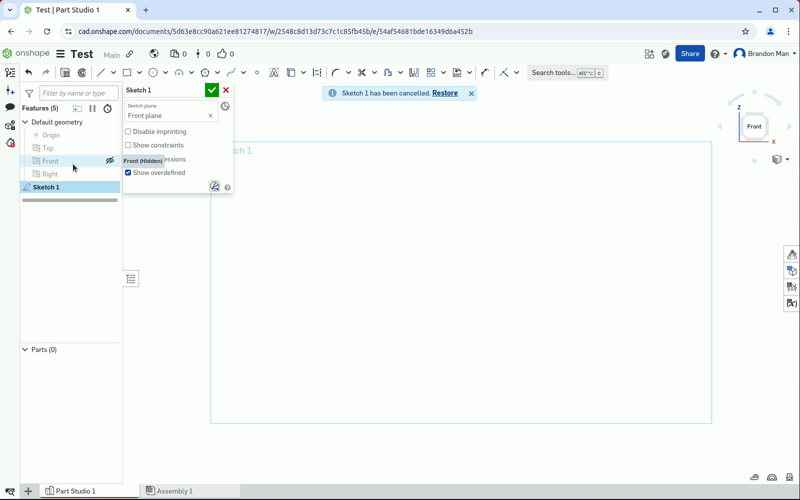
mouse_move(73, 352)
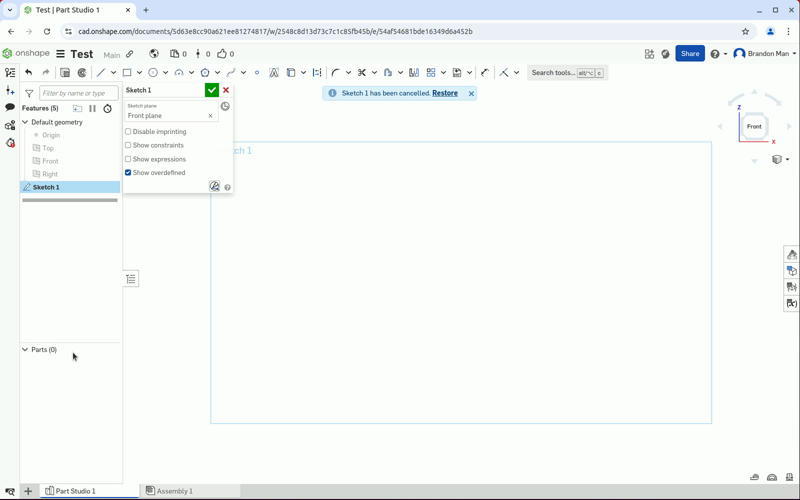
key(y)
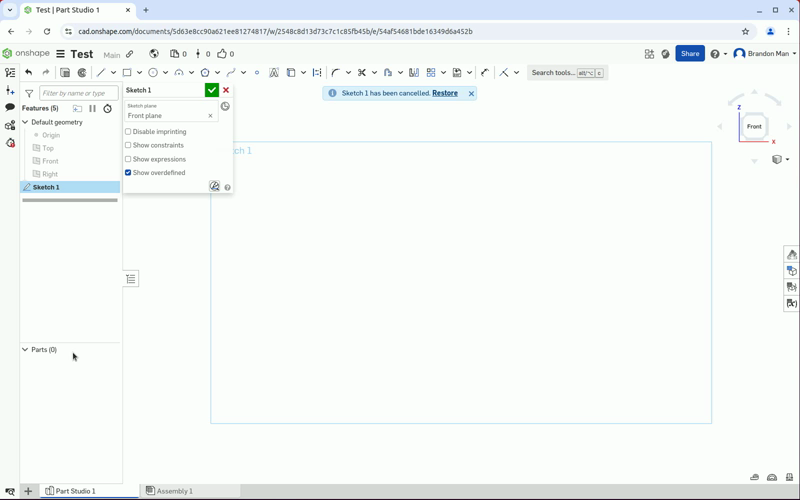
key(c)
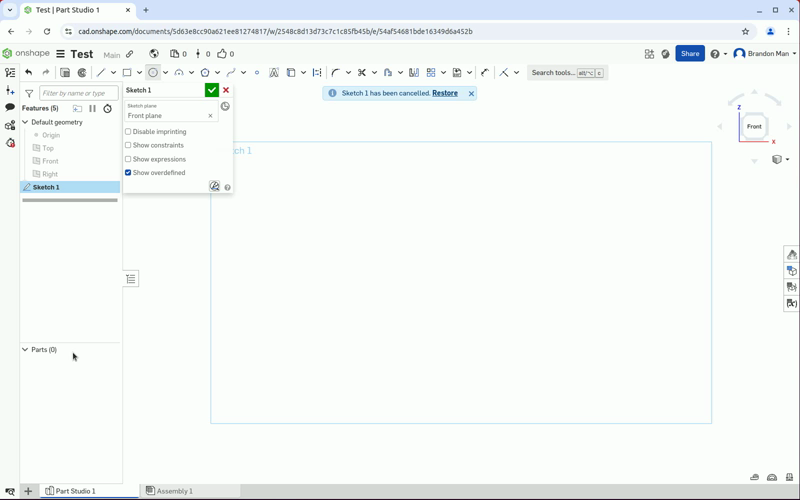
key_down(shift)
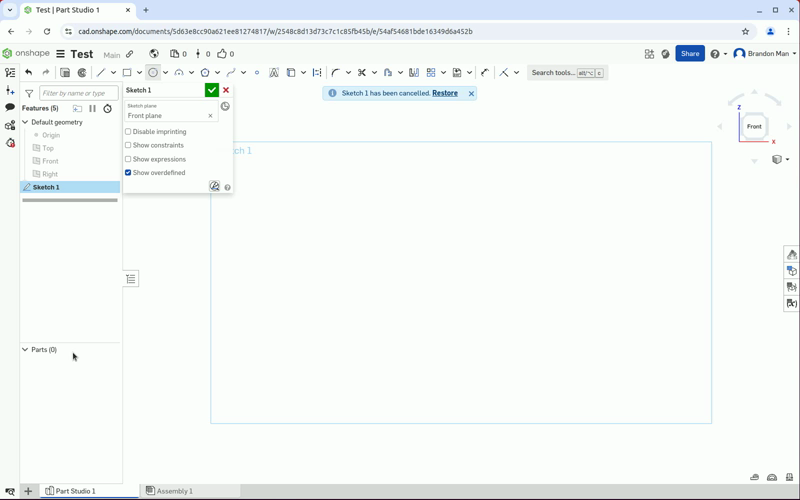
mouse_move(461, 282)
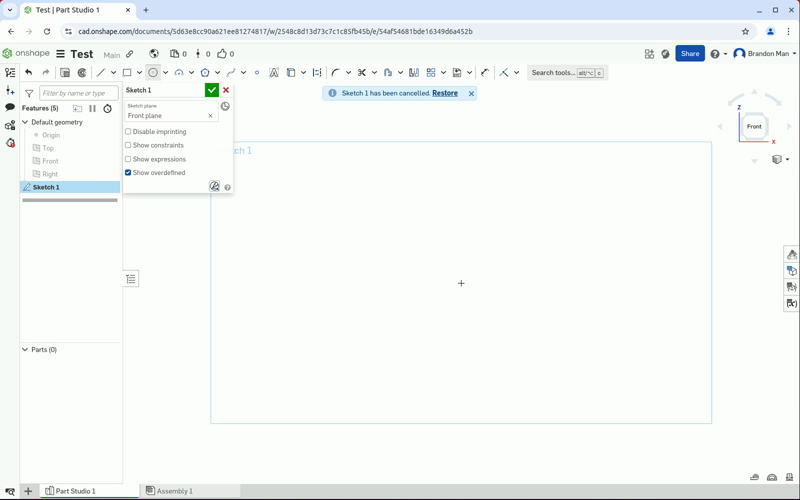
click(461, 282)
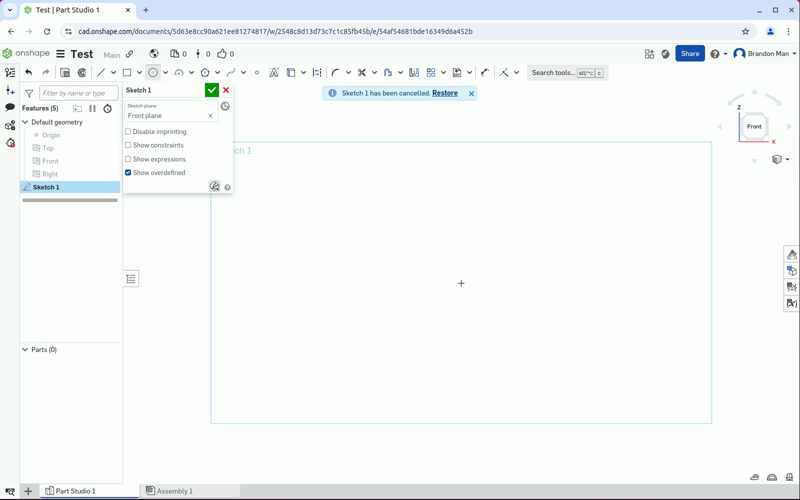
key_up(shift)
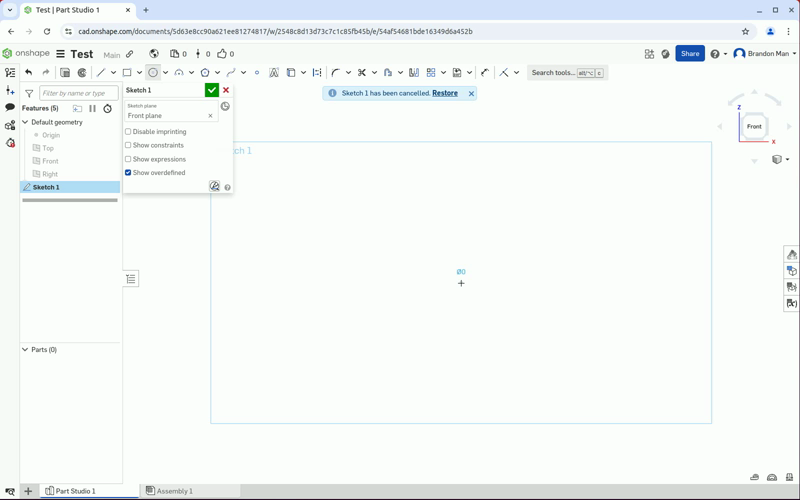
mouse_move(478, 282)
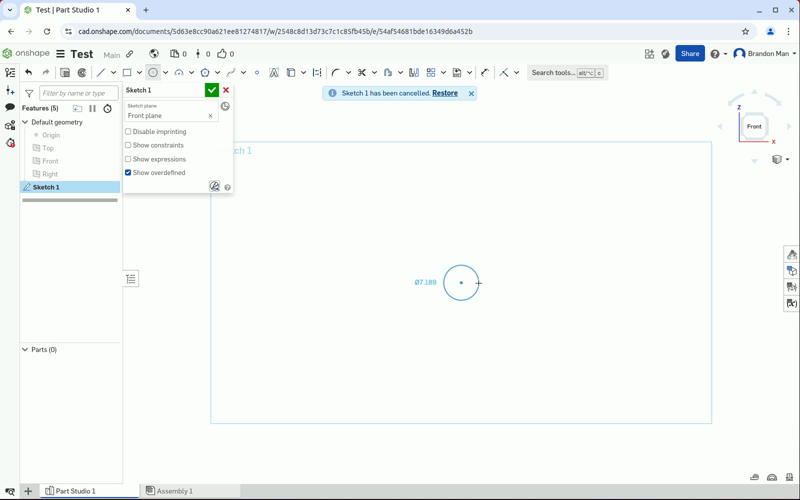
click(478, 282)
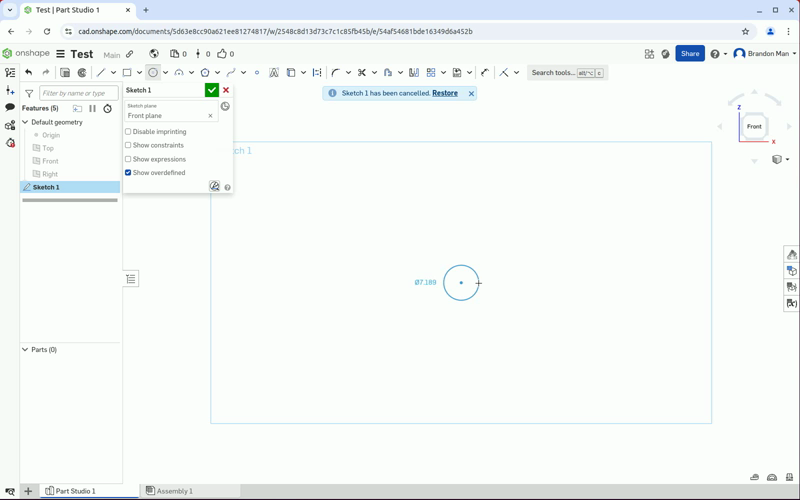
key(esc)
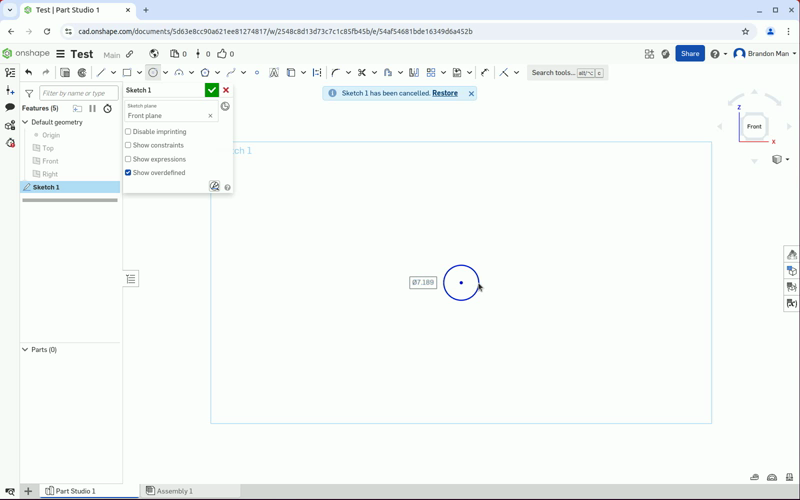
key(c)
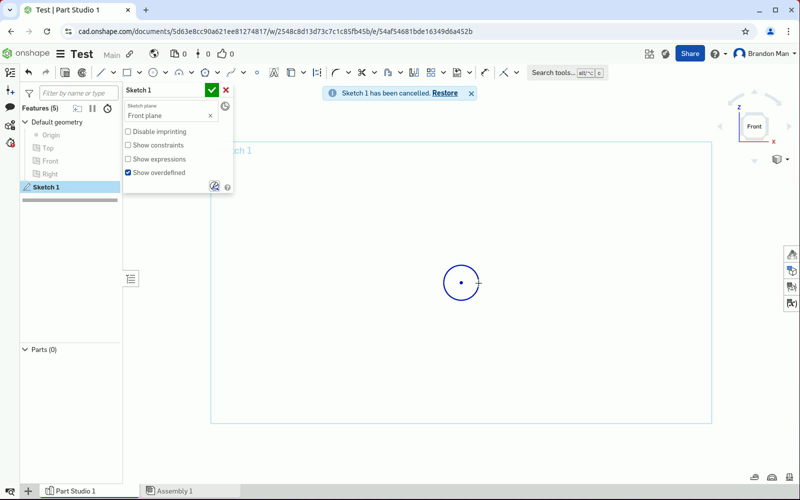
key_down(shift)
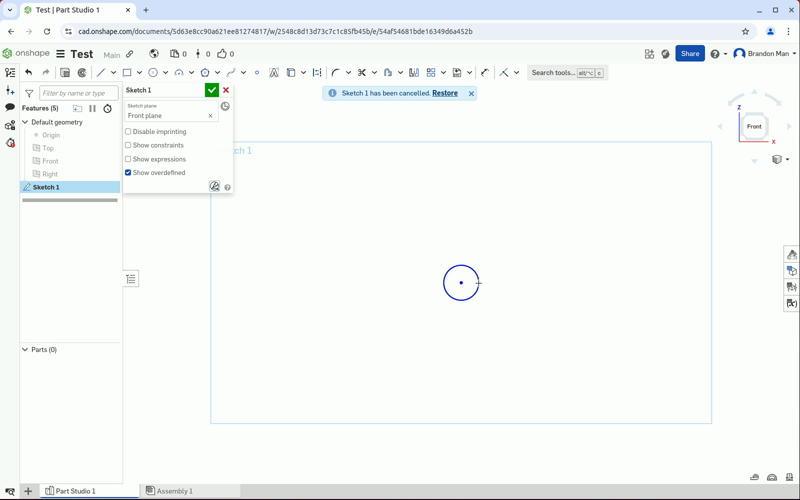
mouse_move(461, 282)
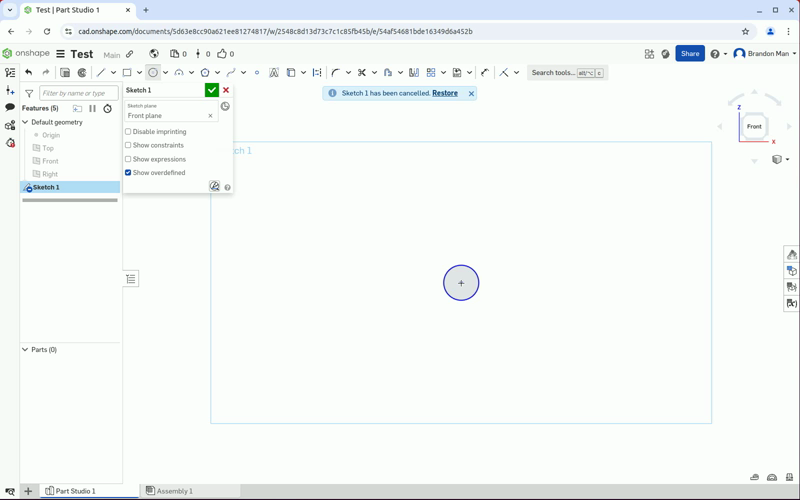
click(461, 282)
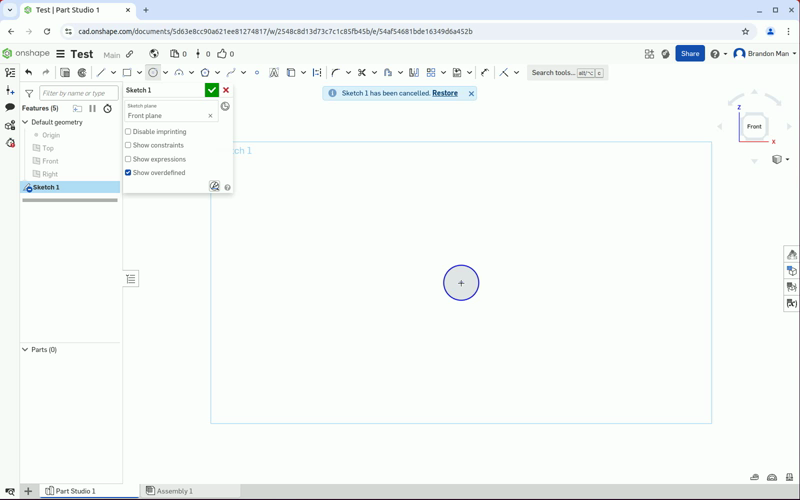
key_up(shift)
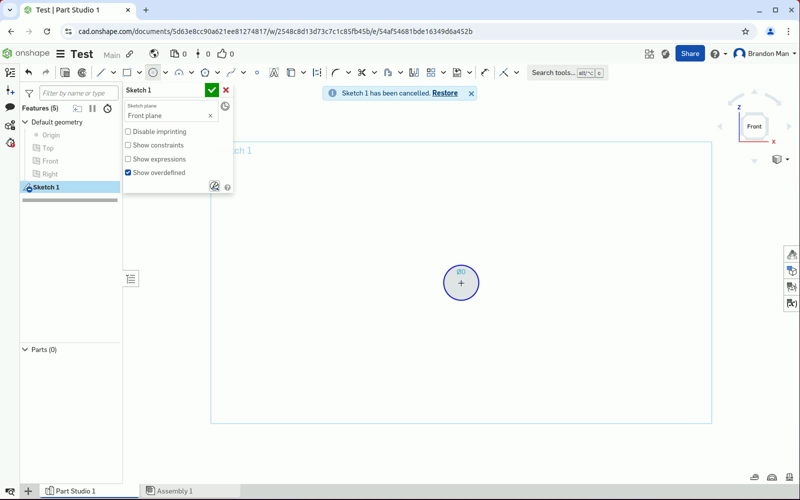
mouse_move(475, 282)
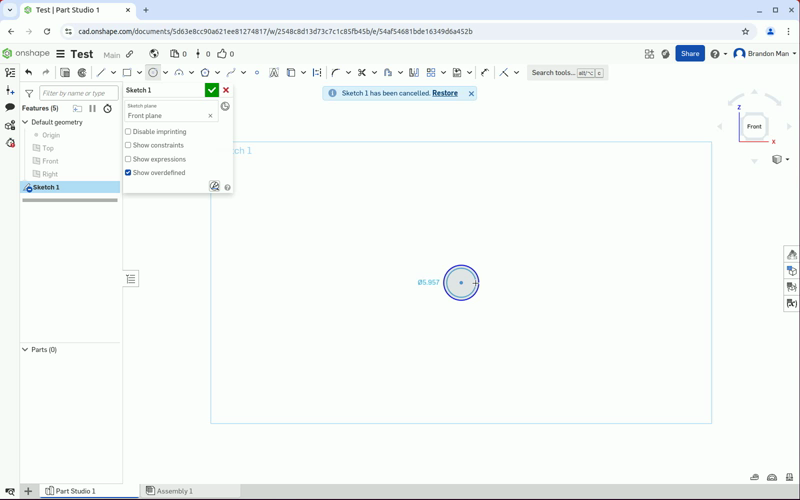
scroll(6)
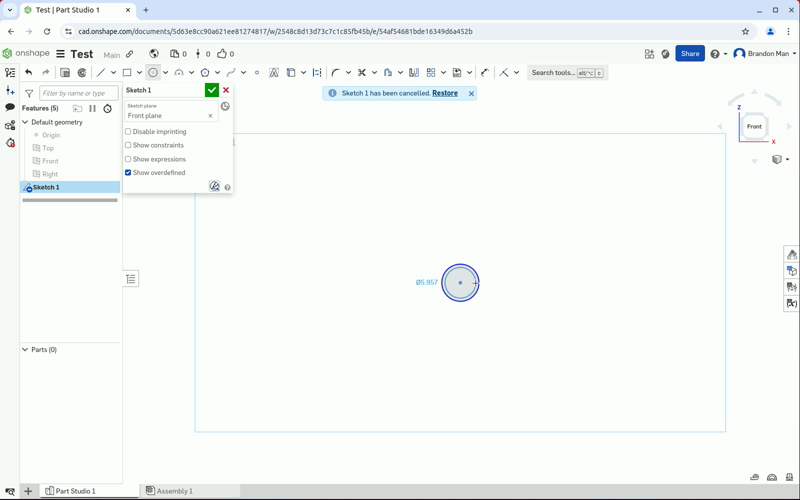
scroll(6)
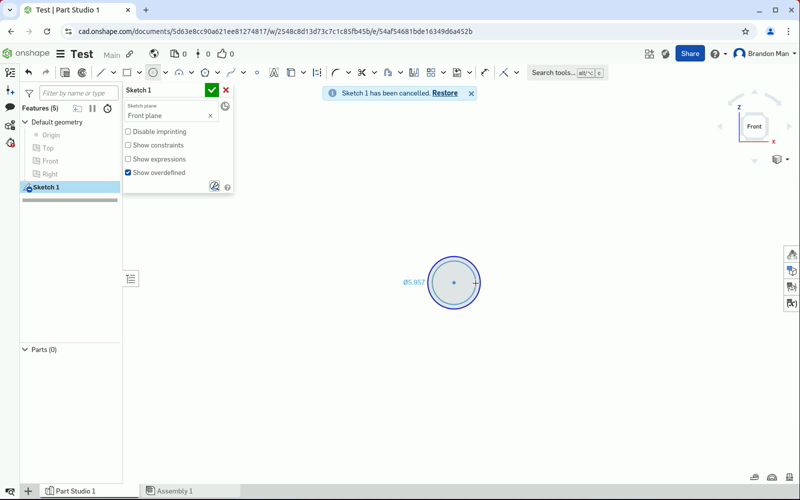
scroll(6)
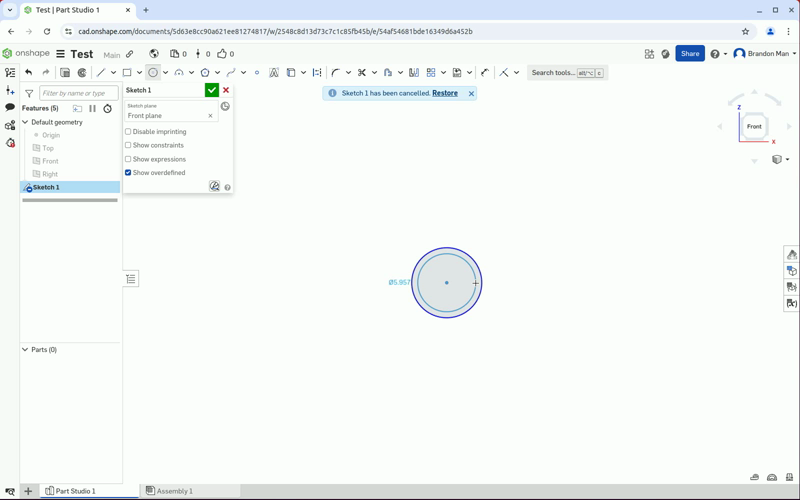
scroll(6)
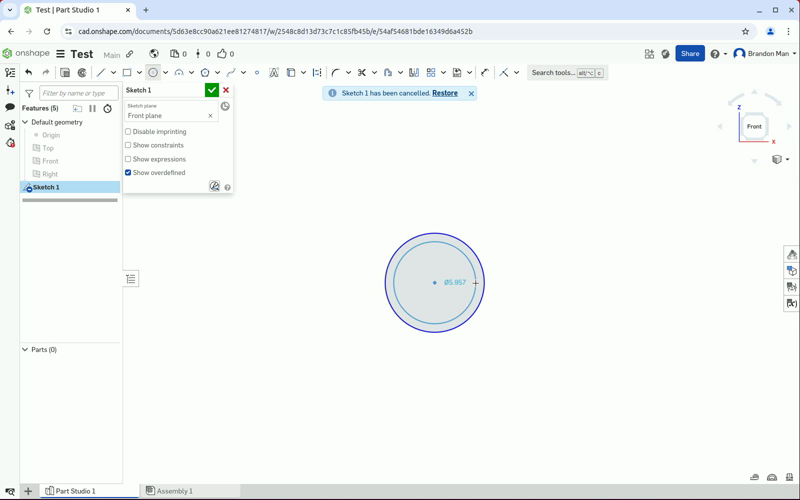
scroll(6)
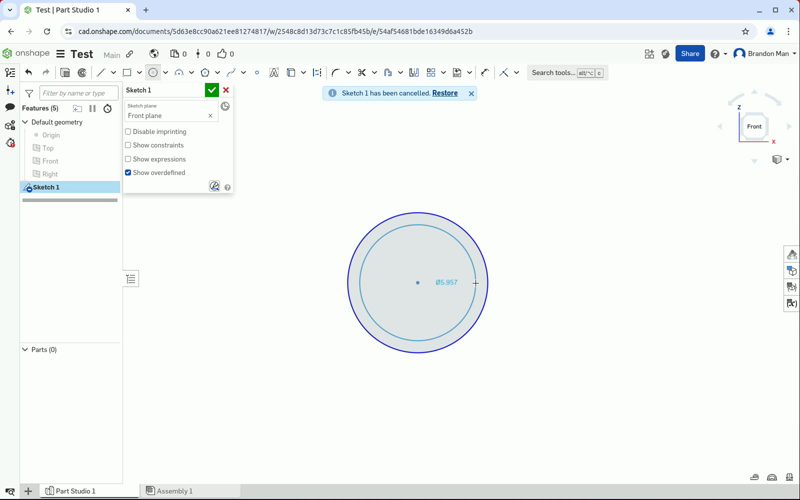
scroll(6)
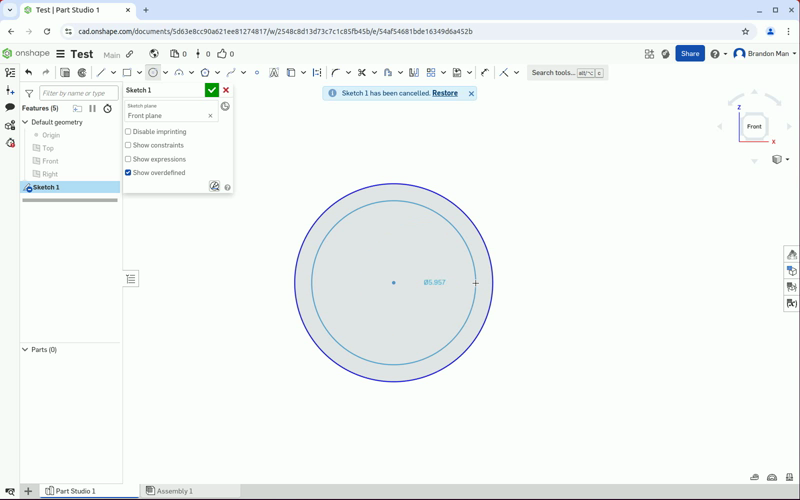
scroll(6)
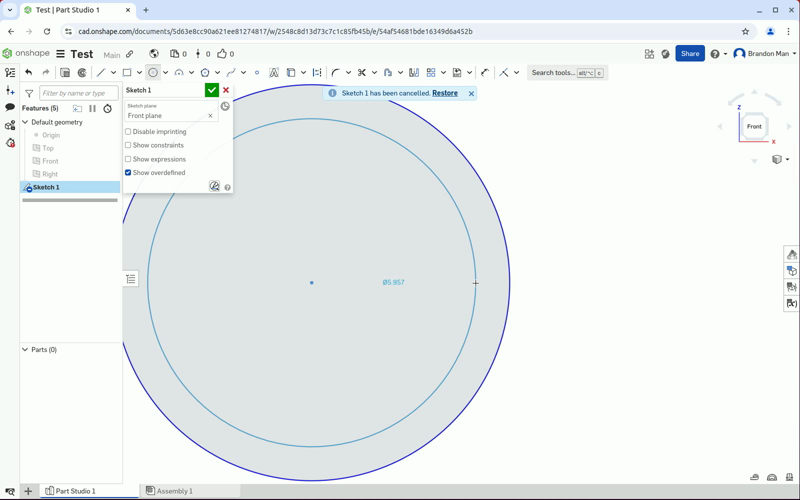
click(475, 282)
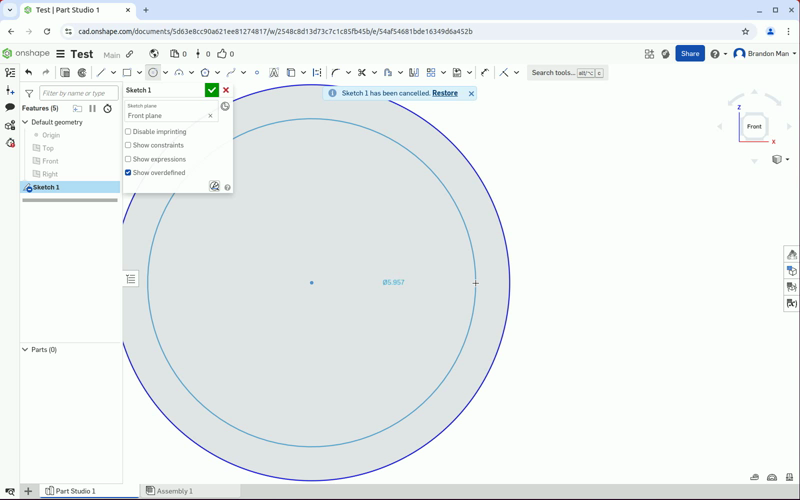
scroll(-6)
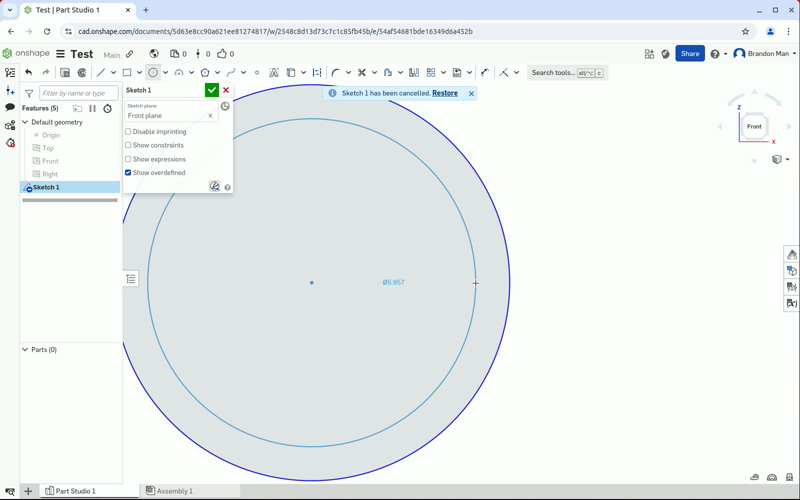
scroll(-6)
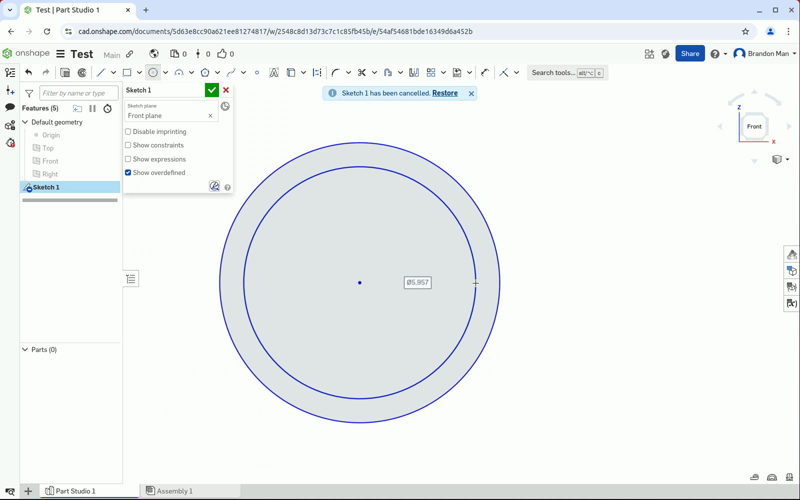
scroll(-6)
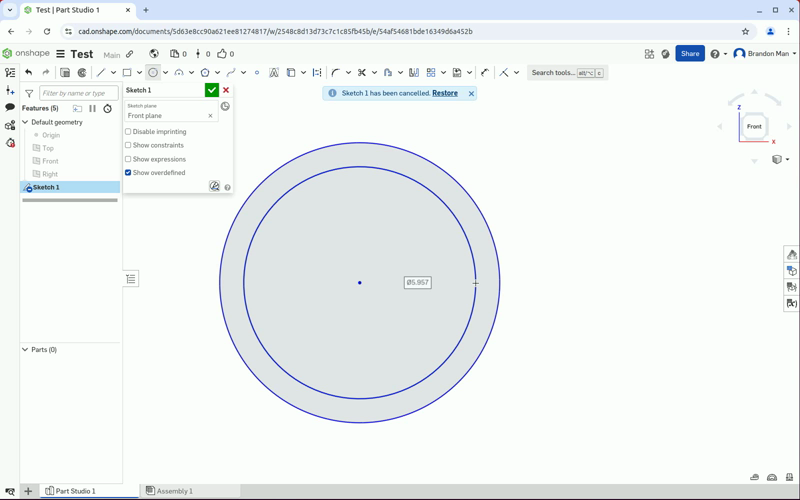
scroll(-6)
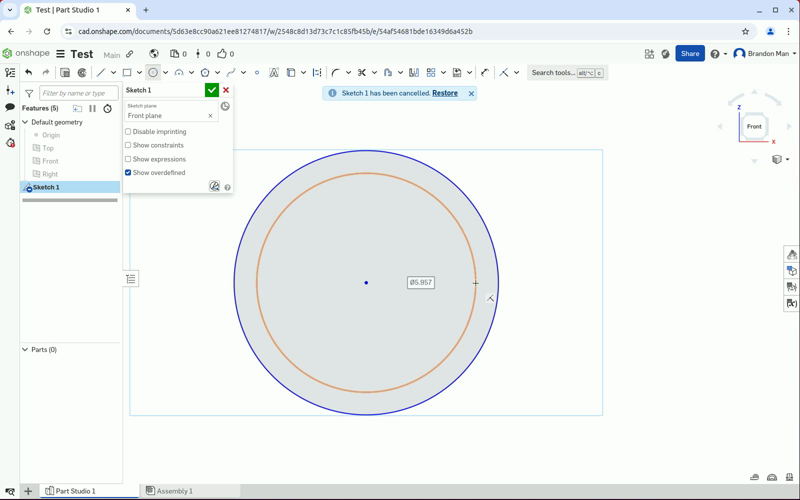
scroll(-6)
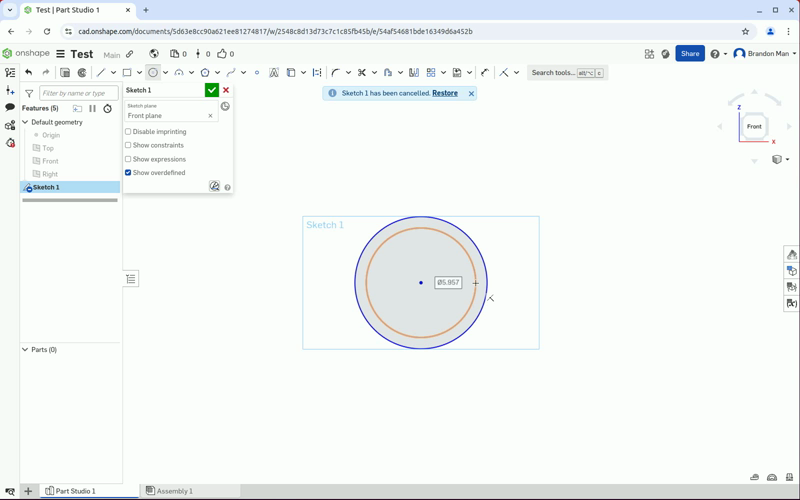
scroll(-6)
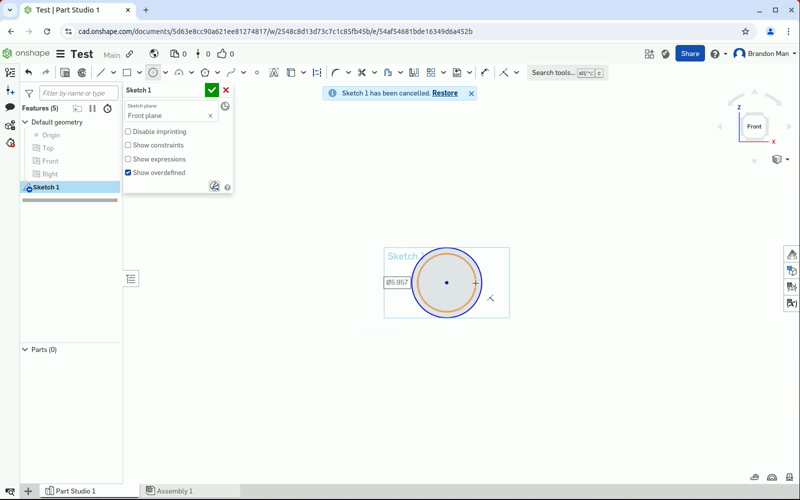
scroll(-6)
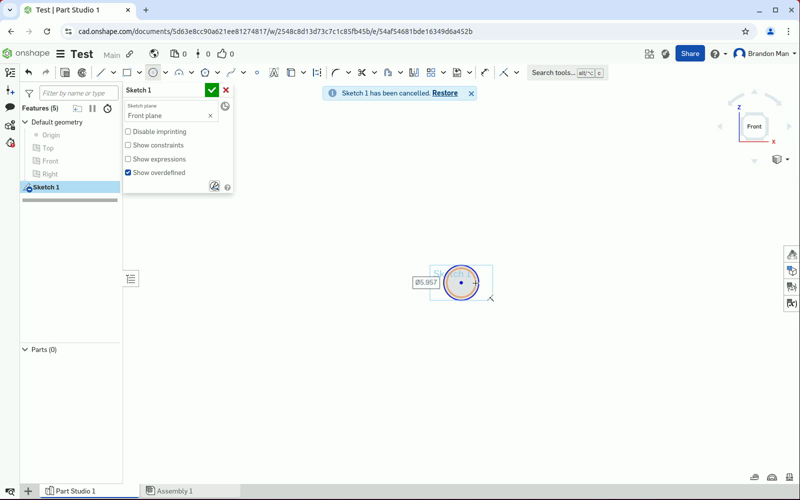
key(esc)
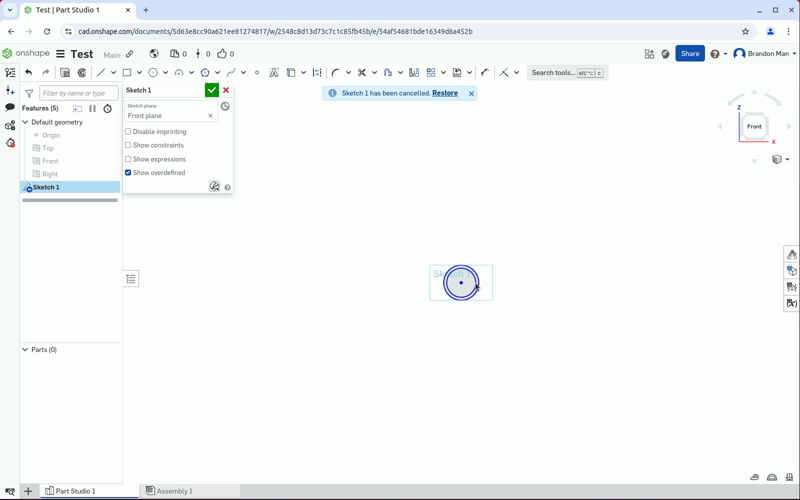
mouse_move(453, 296)
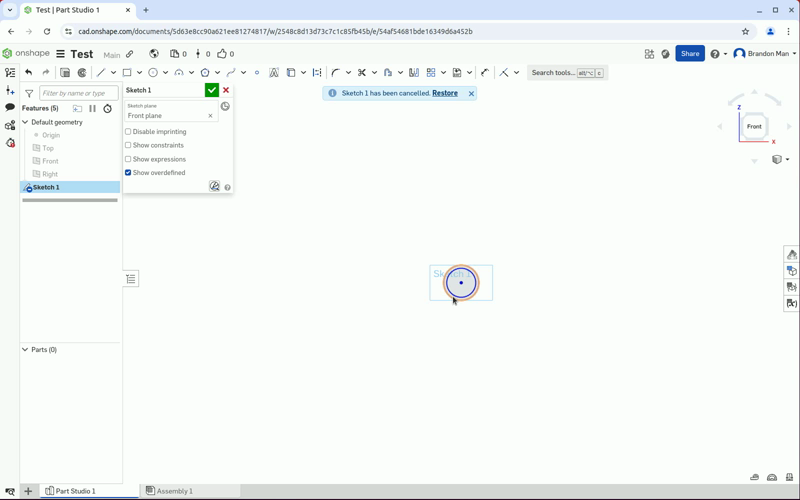
scroll(6)
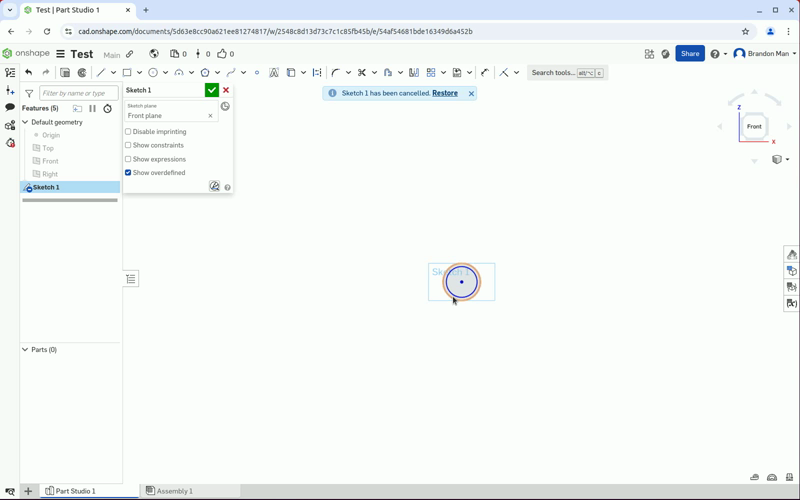
scroll(6)
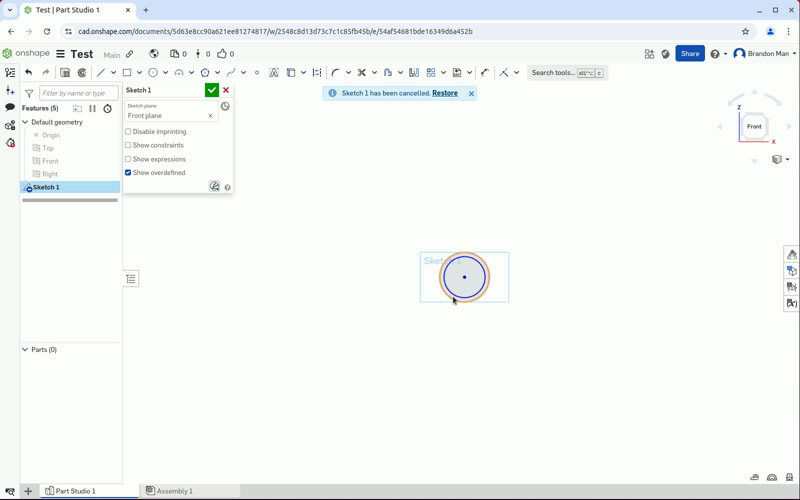
scroll(6)
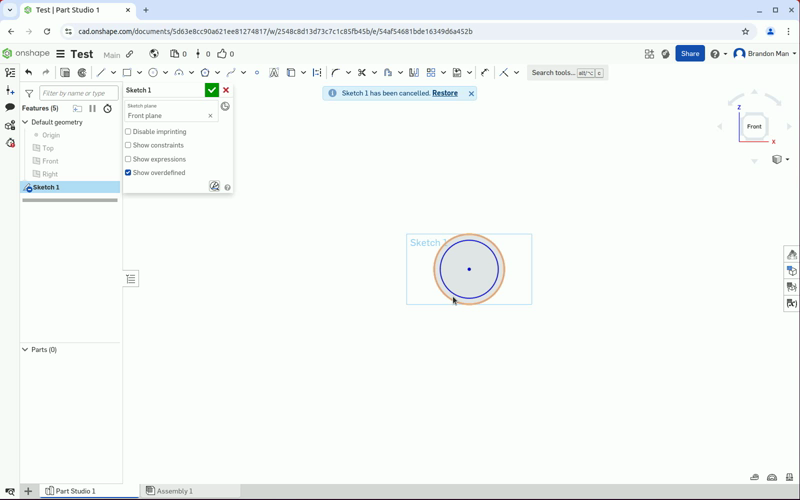
scroll(6)
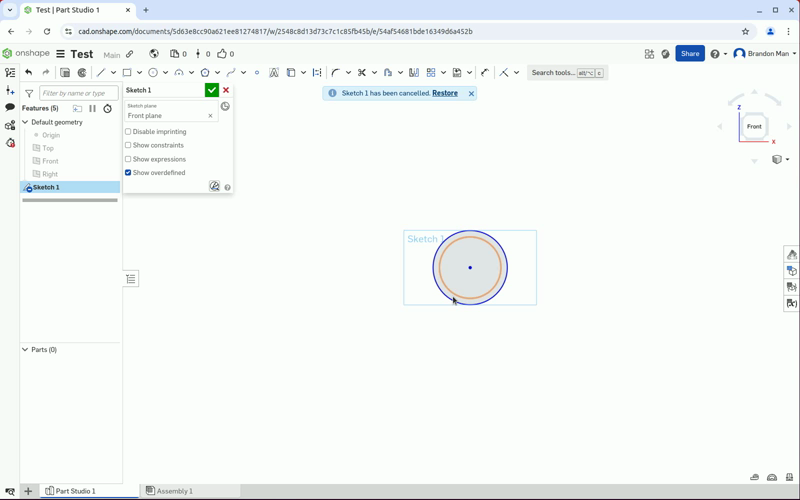
scroll(6)
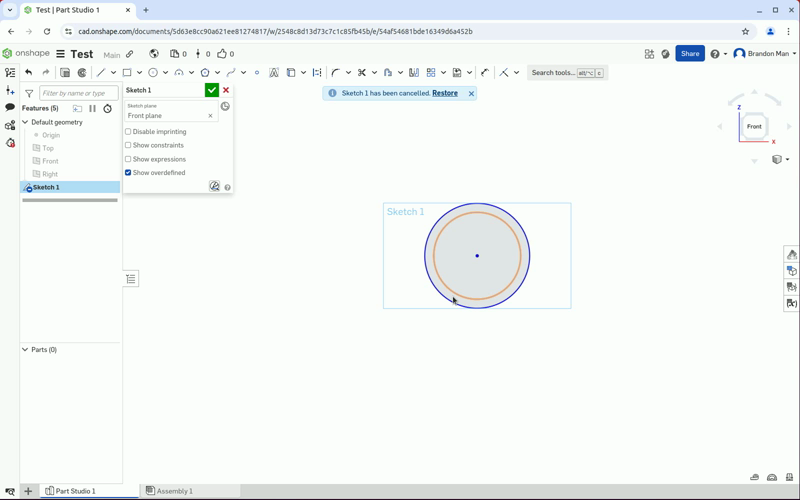
scroll(6)
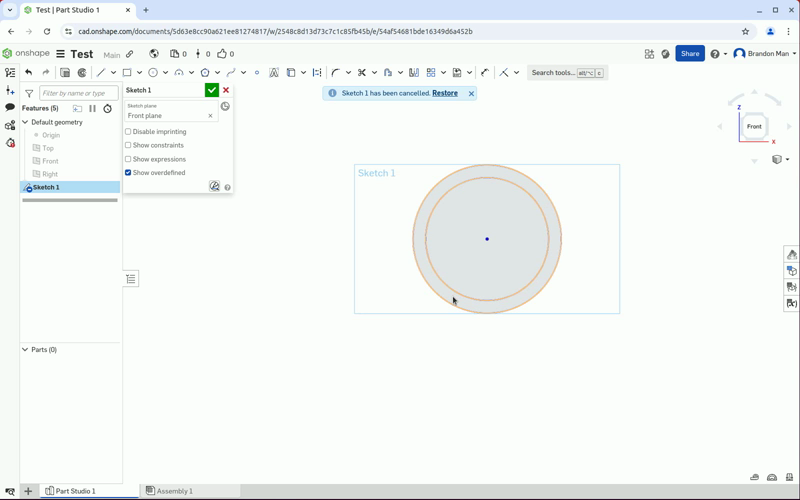
scroll(6)
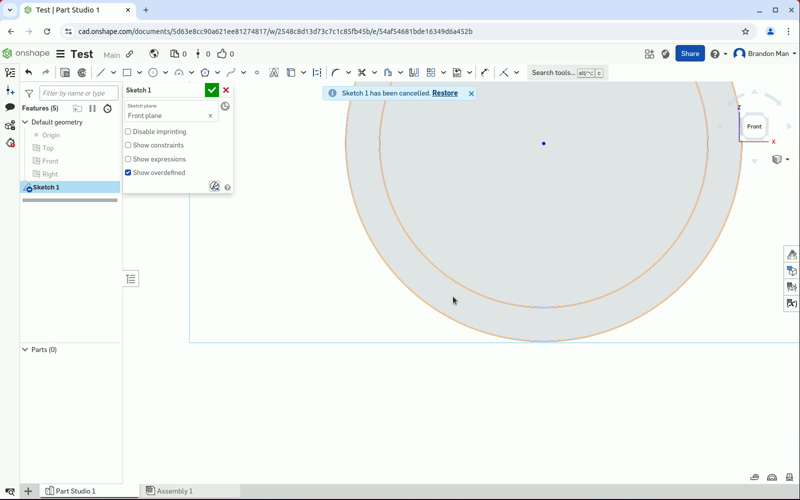
click(453, 296)
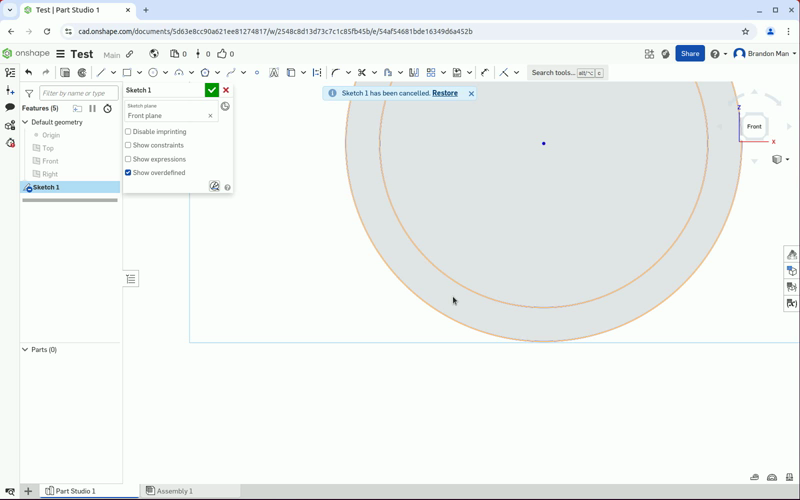
scroll(-6)
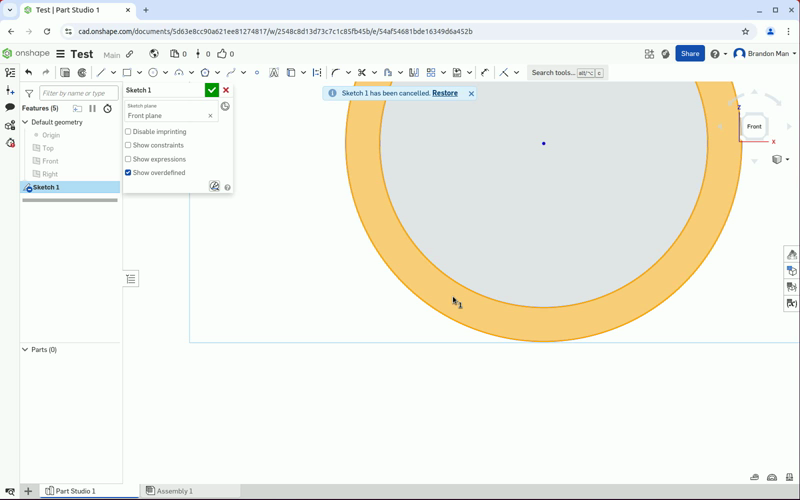
scroll(-6)
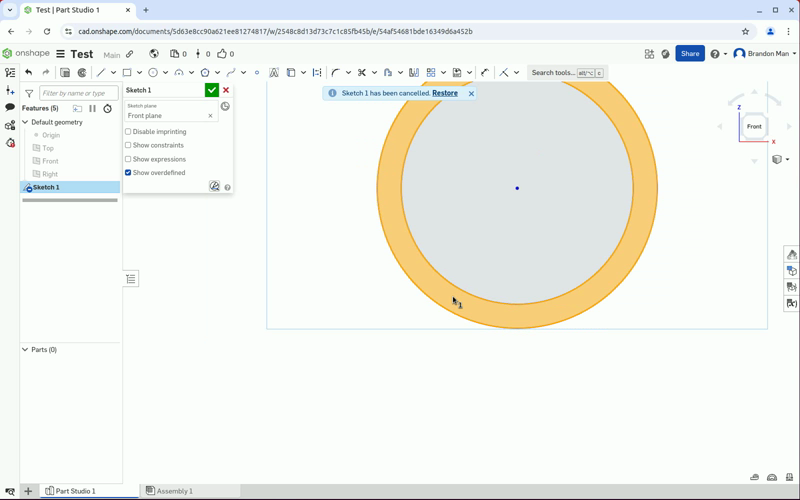
scroll(-6)
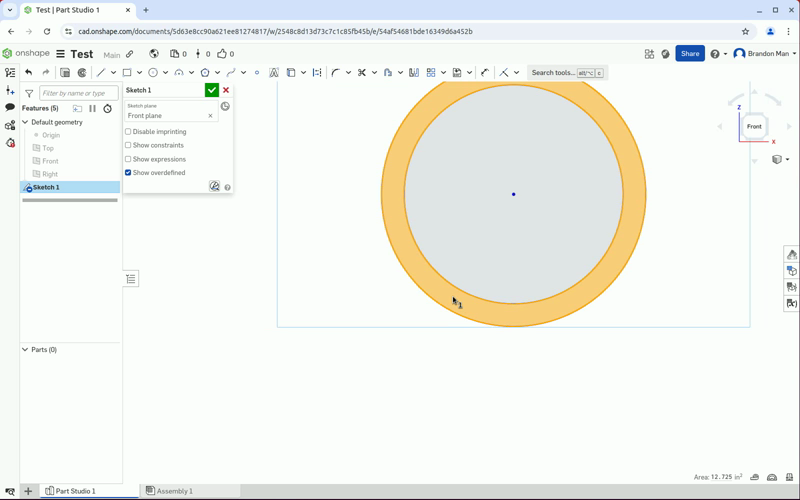
scroll(-6)
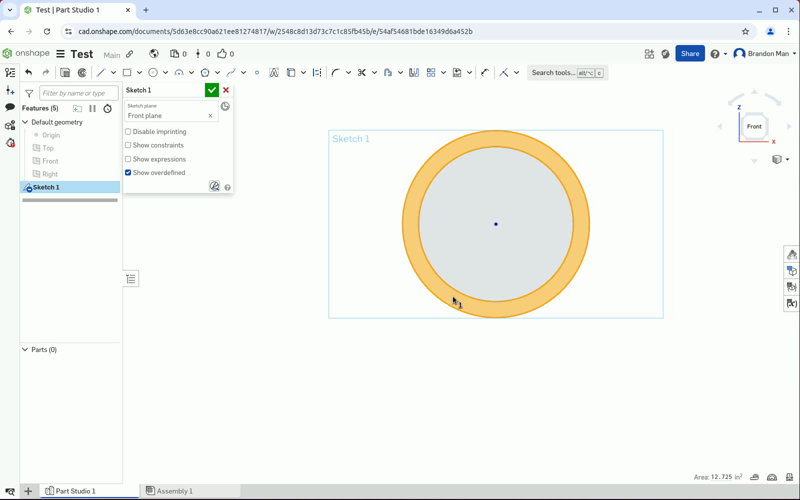
scroll(-6)
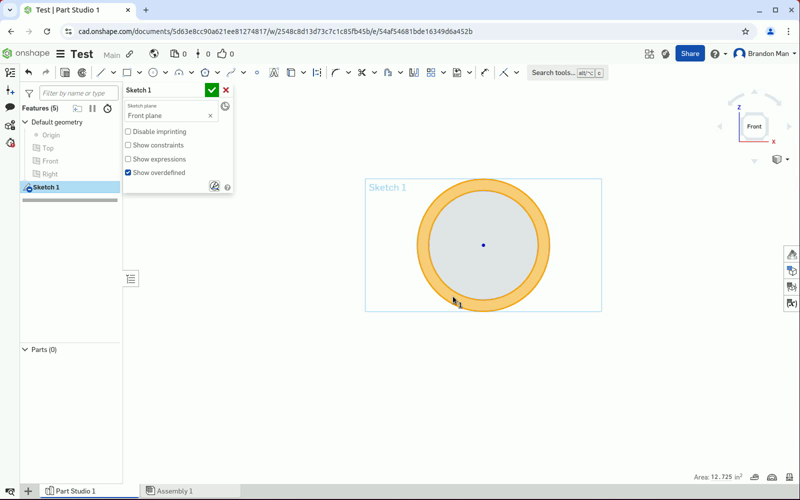
scroll(-6)
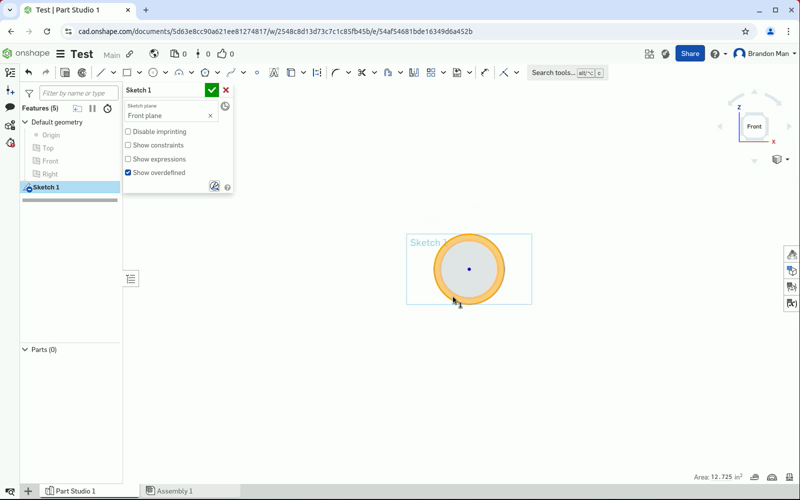
scroll(-6)
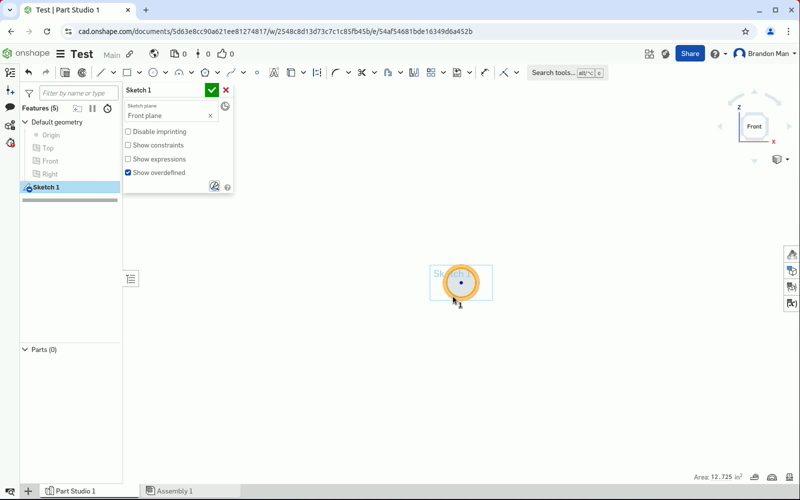
mouse_move(73, 352)
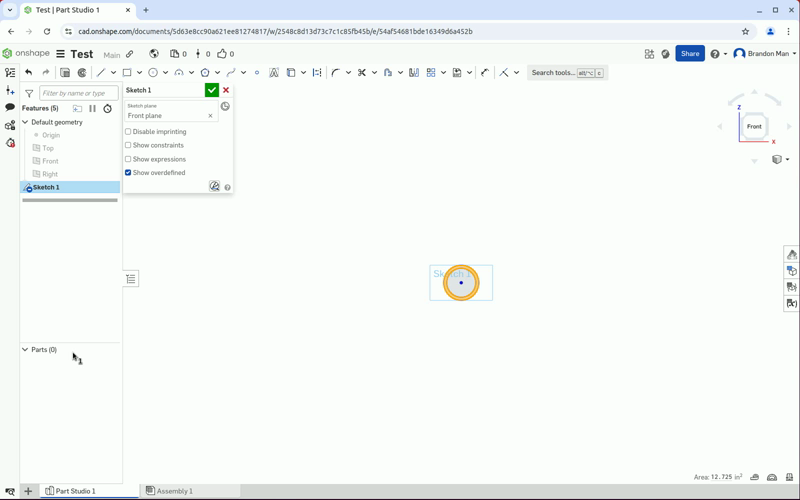
key(shift+y)
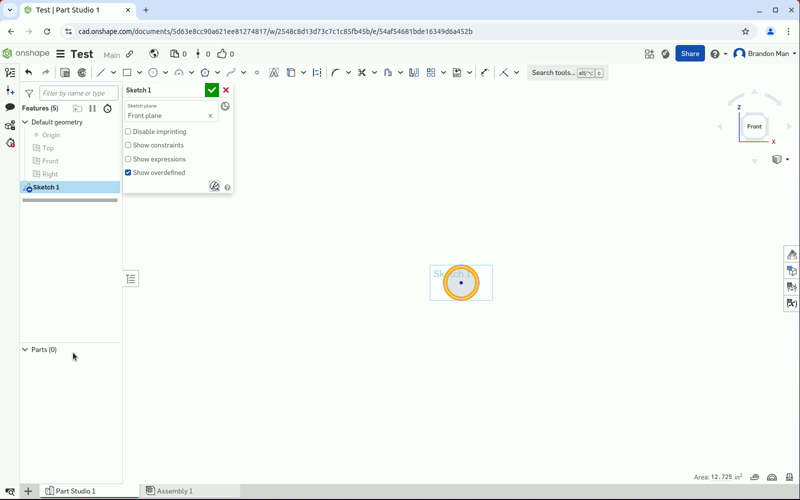
key(shift+e)
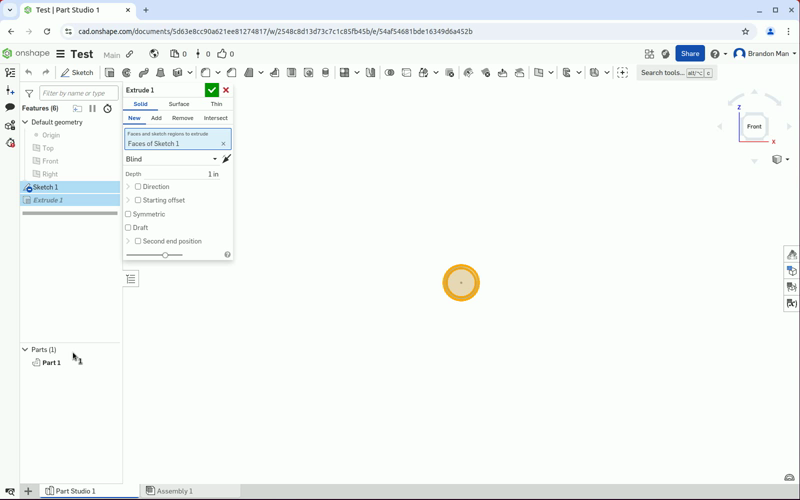
mouse_move(143, 106)
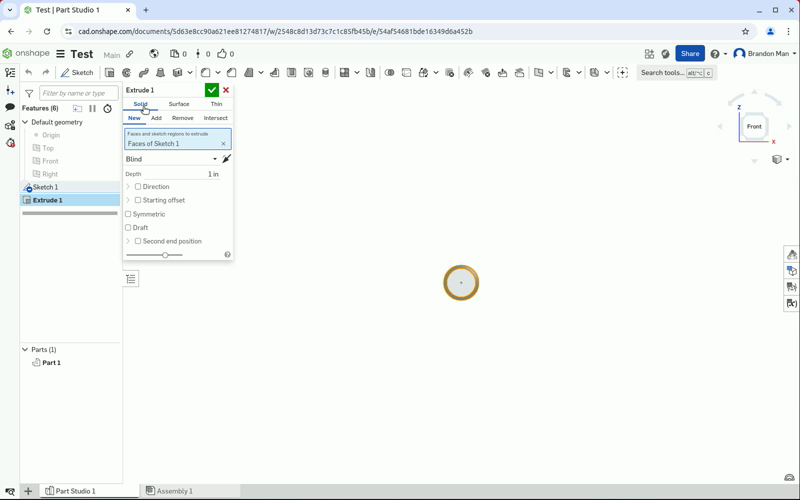
click(143, 106)
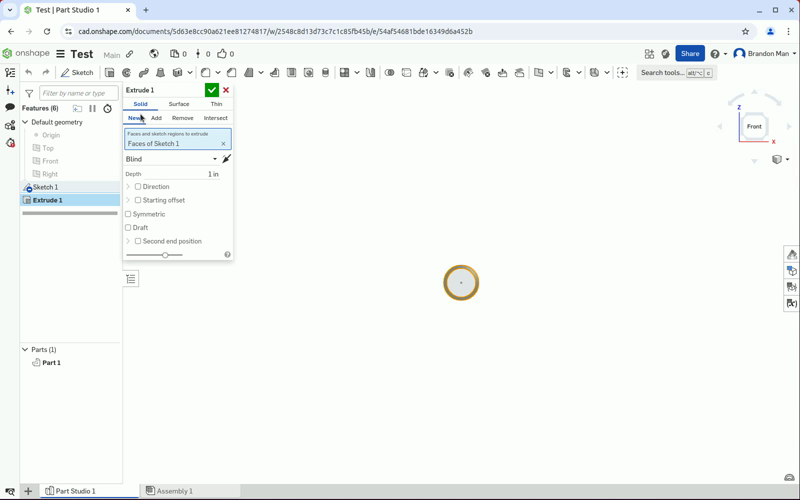
mouse_move(137, 120)
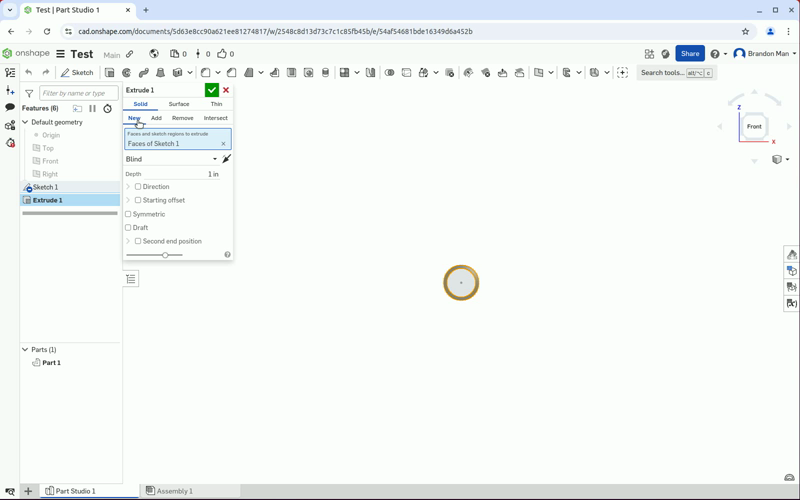
click(137, 120)
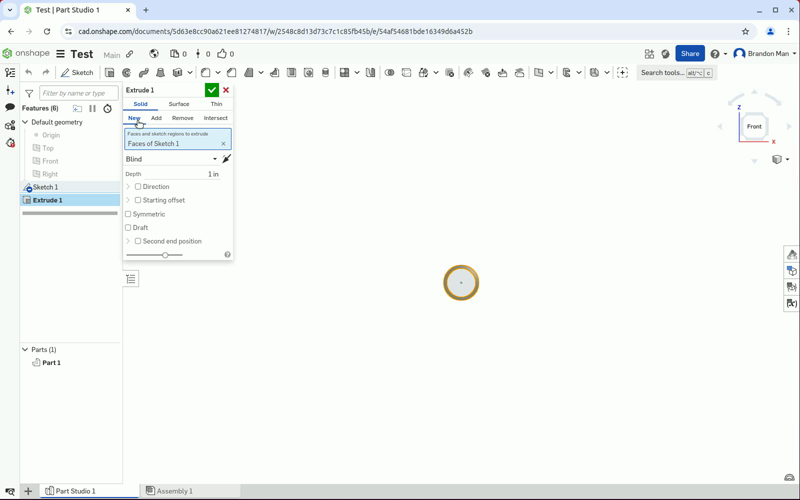
key(tab, 4)
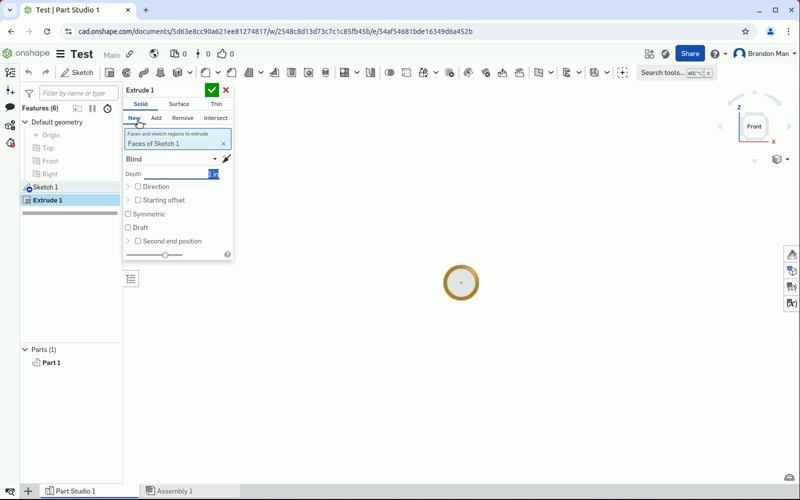
text(3.851)
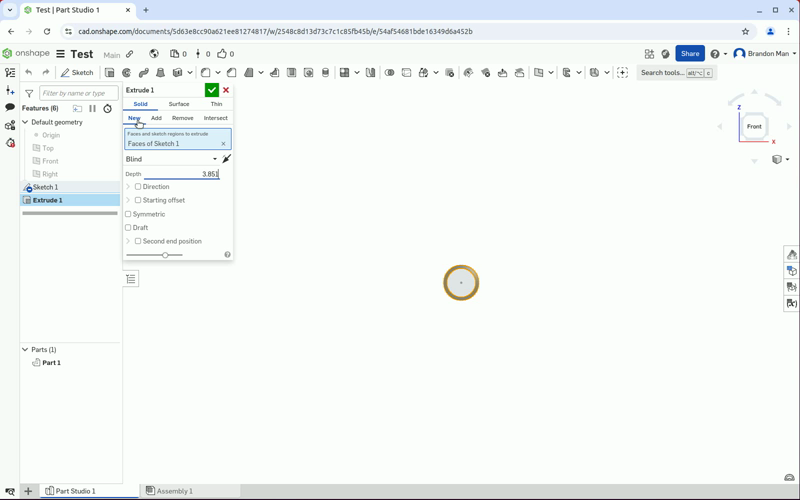
key(enter)
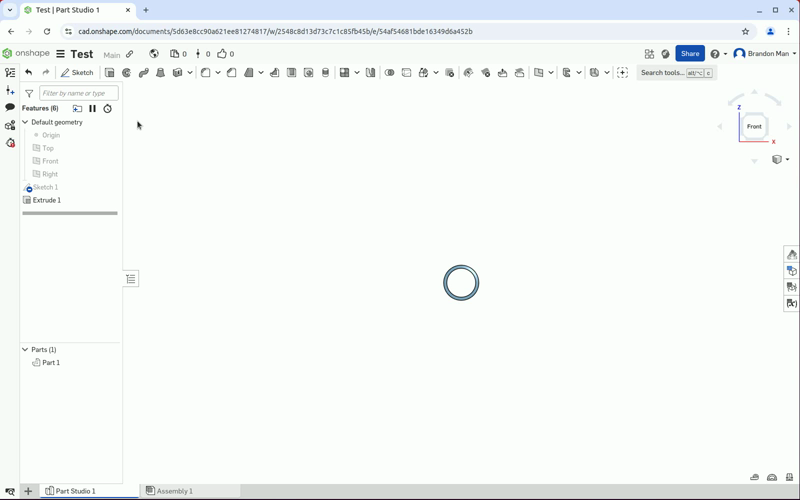
key(shift+h)
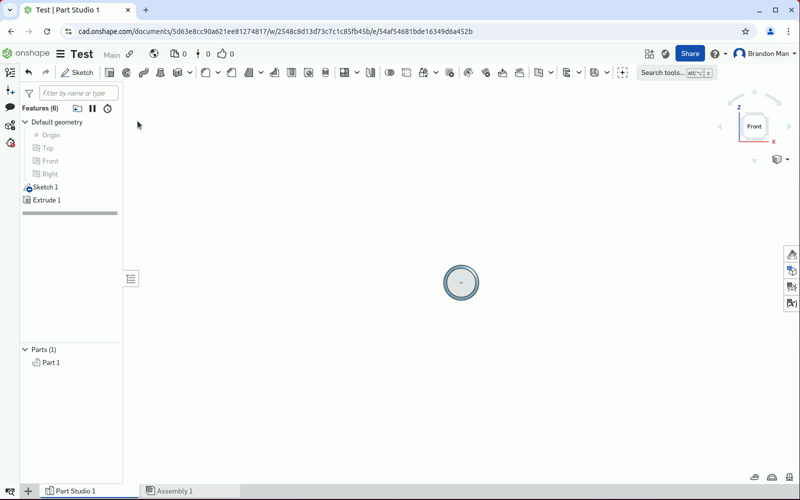
key(shift+h)
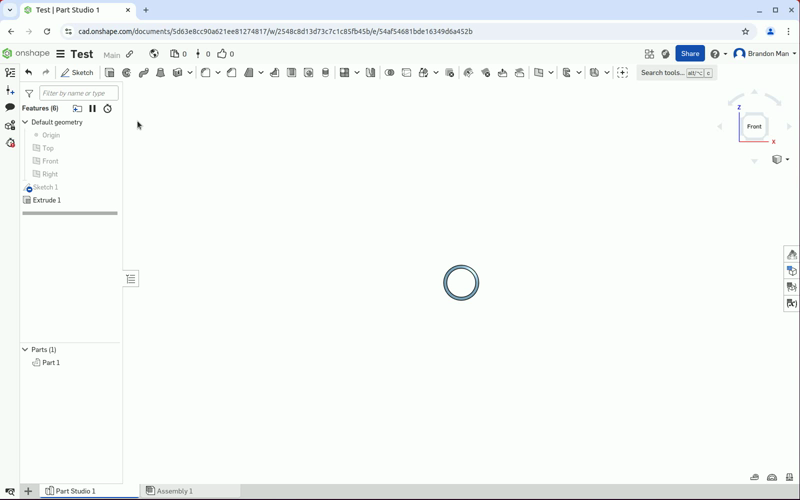
mouse_move(73, 189)
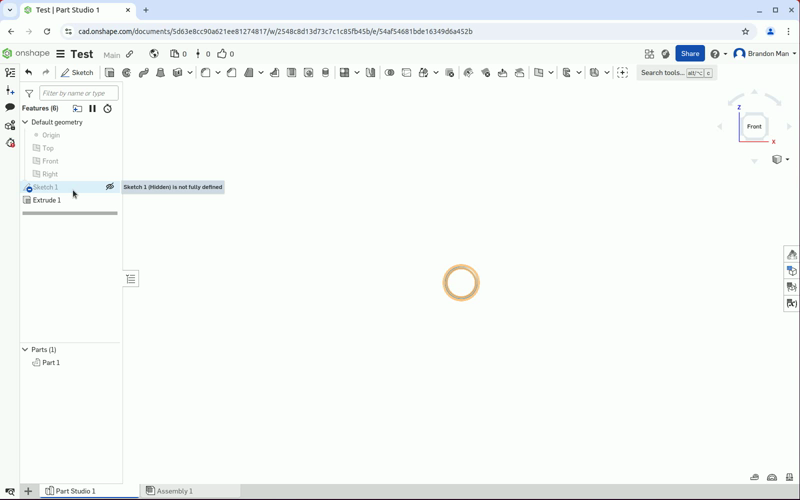
click(73, 189)
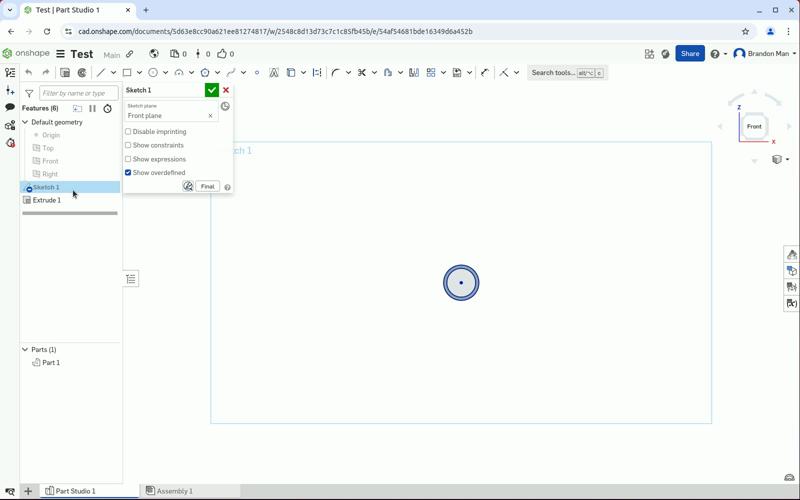
mouse_move(229, 92)
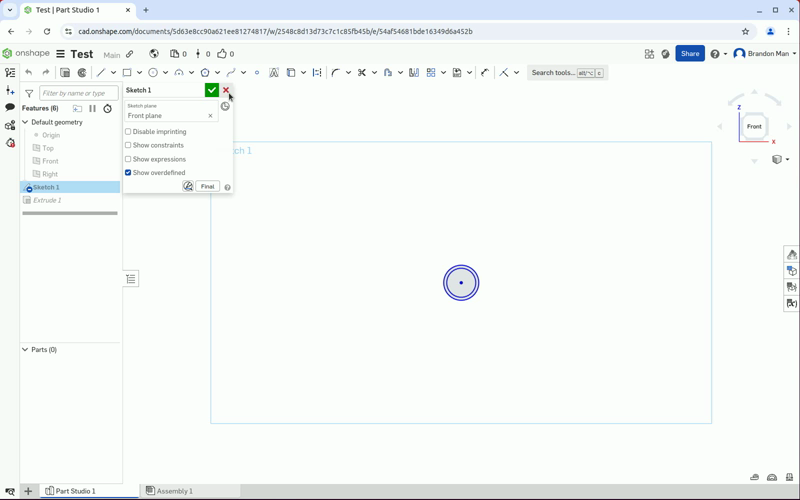
click(229, 92)
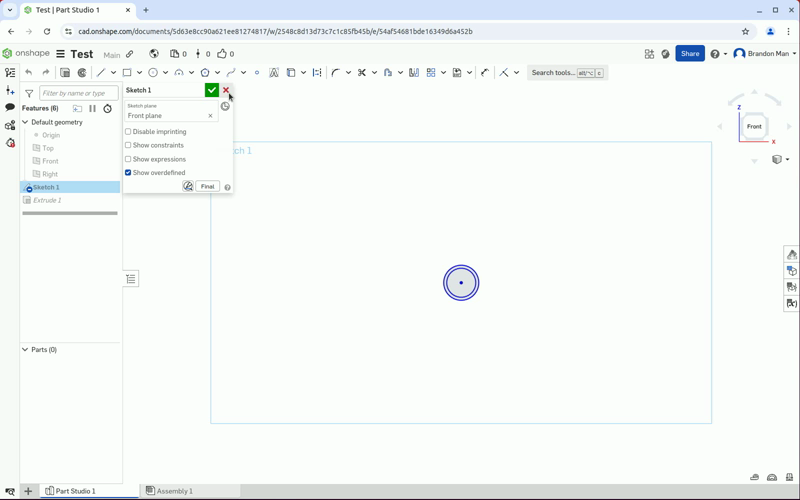
key(shift+s)
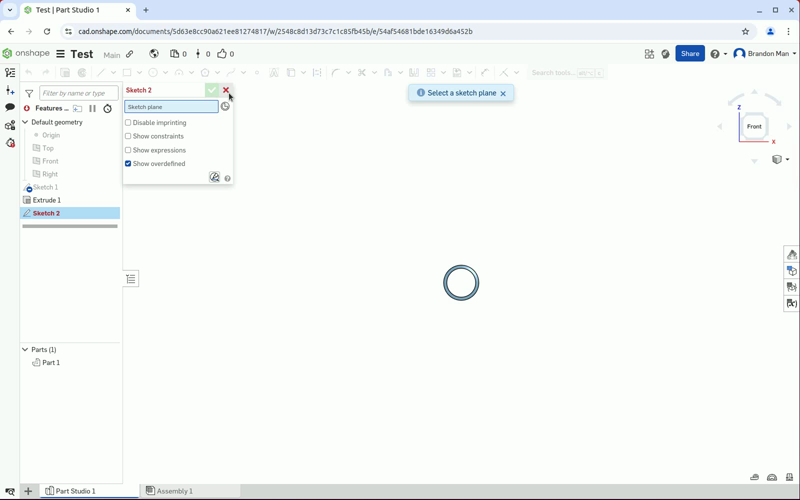
mouse_move(73, 163)
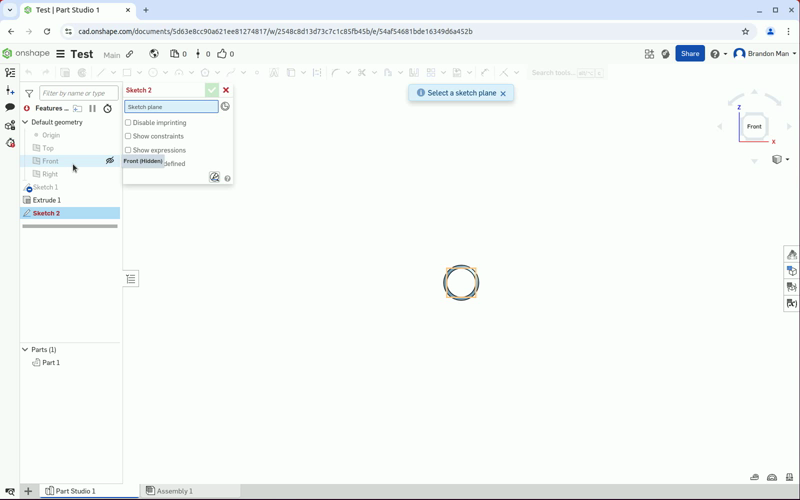
click(73, 163)
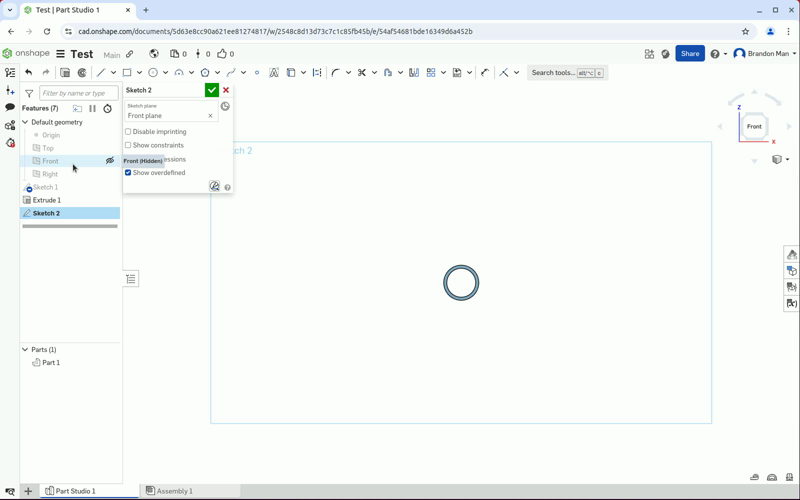
mouse_move(73, 352)
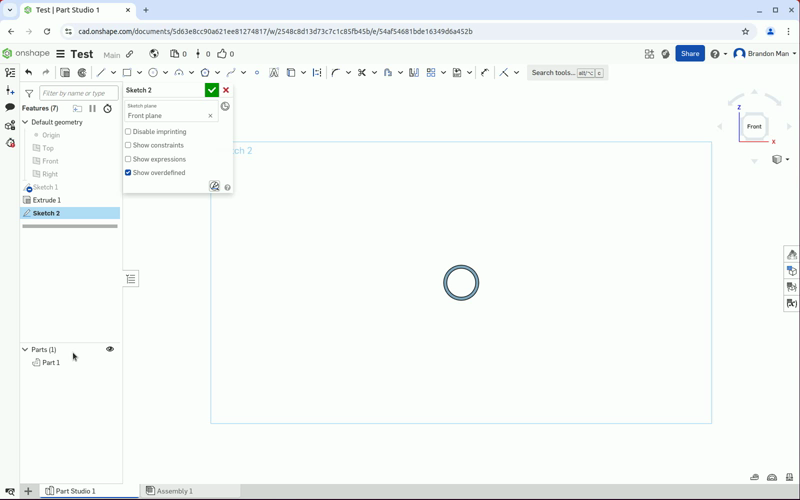
key(y)
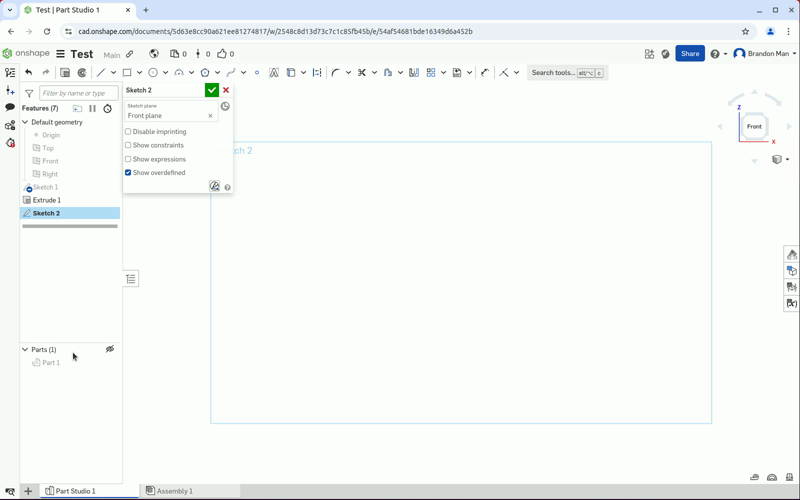
key(c)
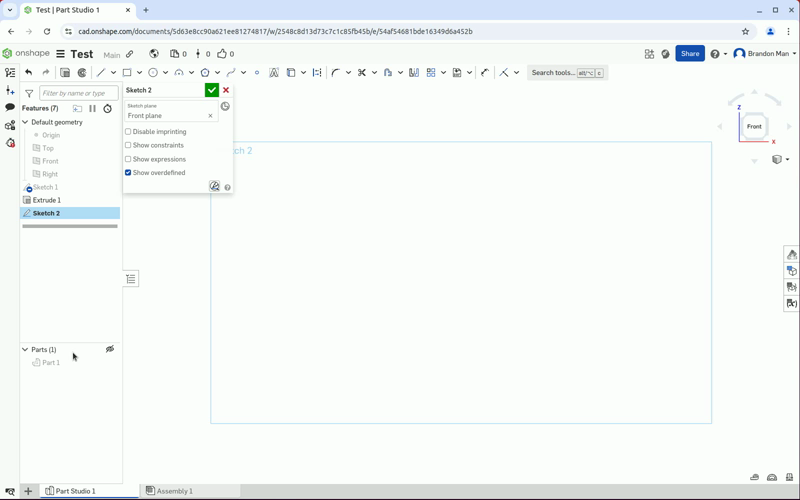
key_down(shift)
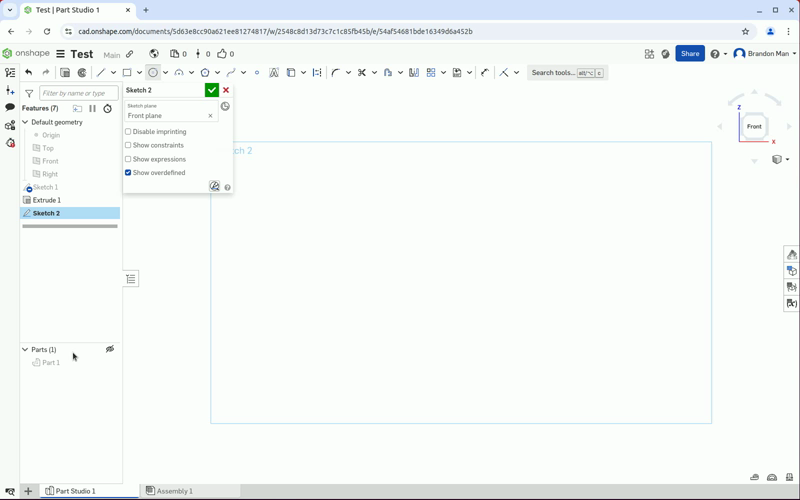
mouse_move(461, 282)
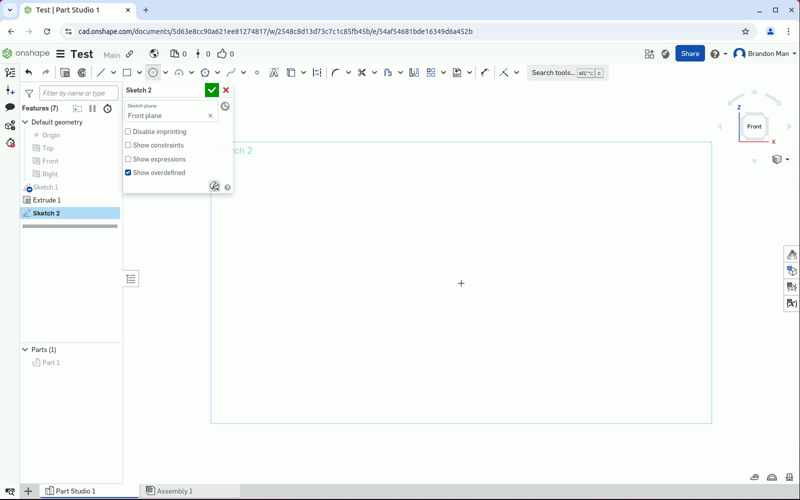
click(461, 282)
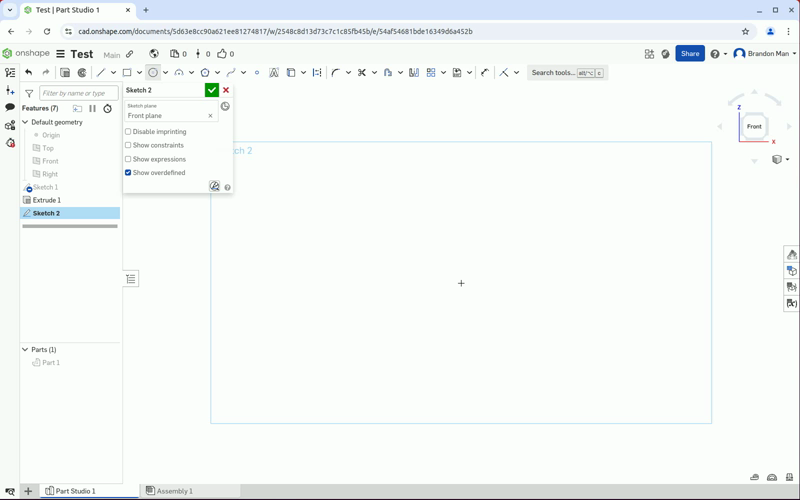
key_up(shift)
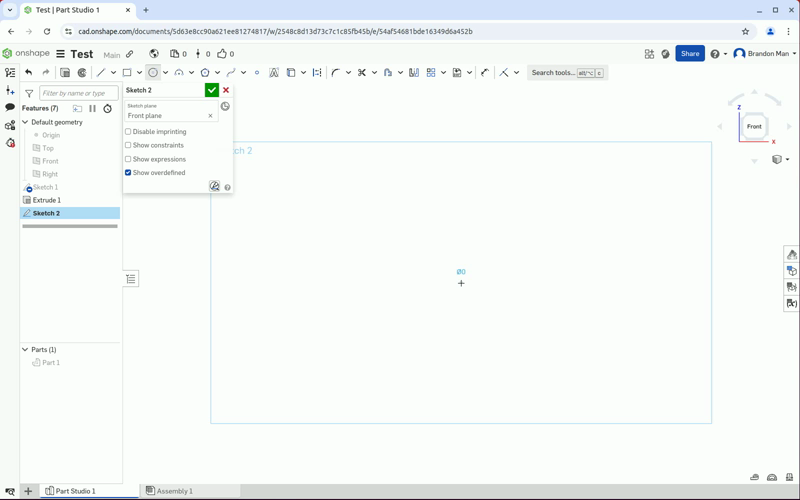
mouse_move(482, 282)
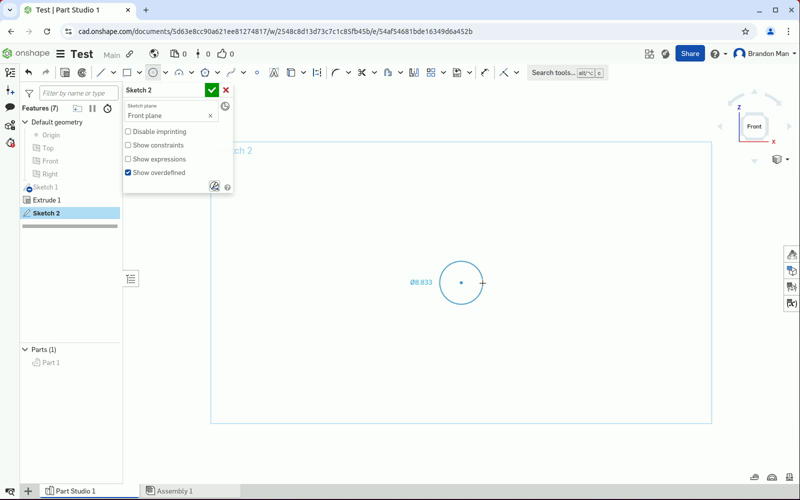
click(482, 282)
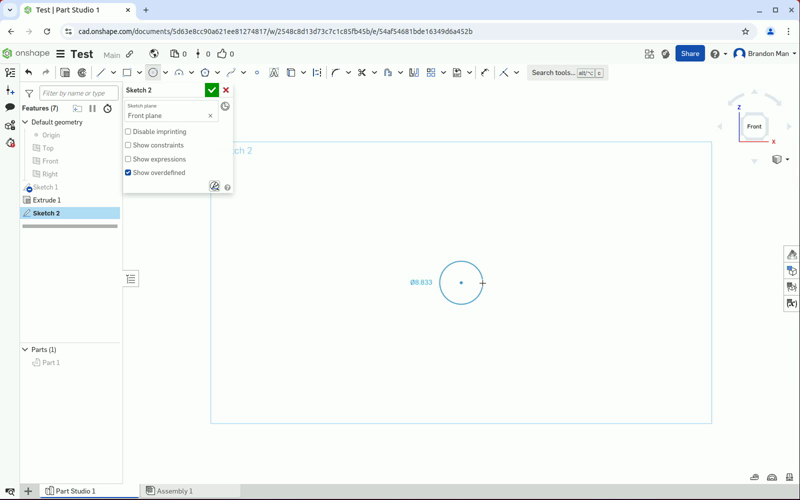
key(esc)
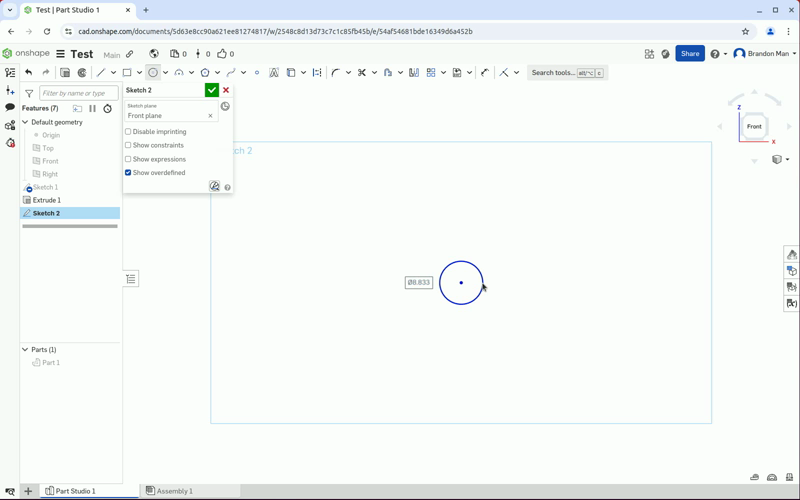
key(c)
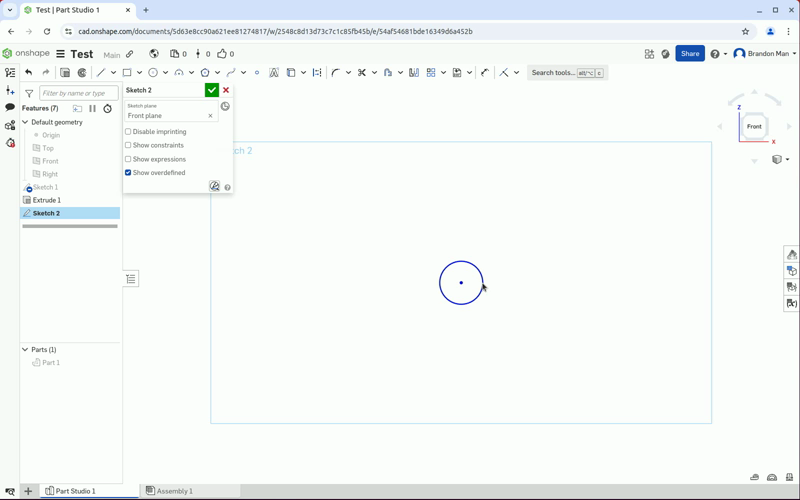
key_down(shift)
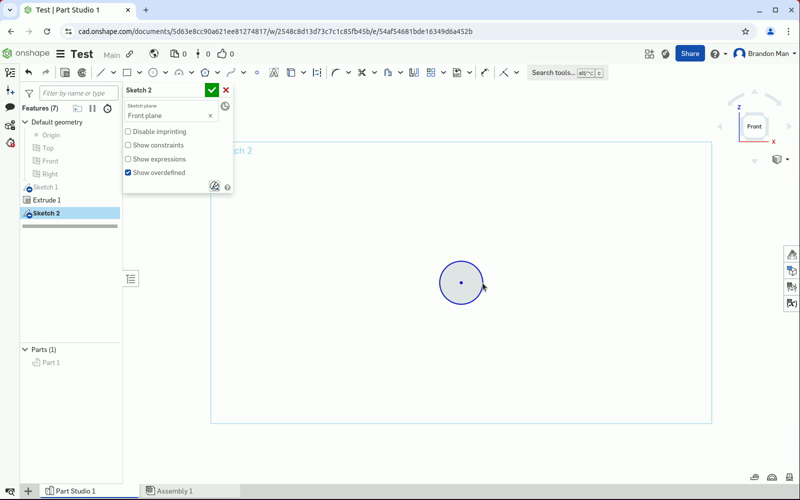
mouse_move(461, 282)
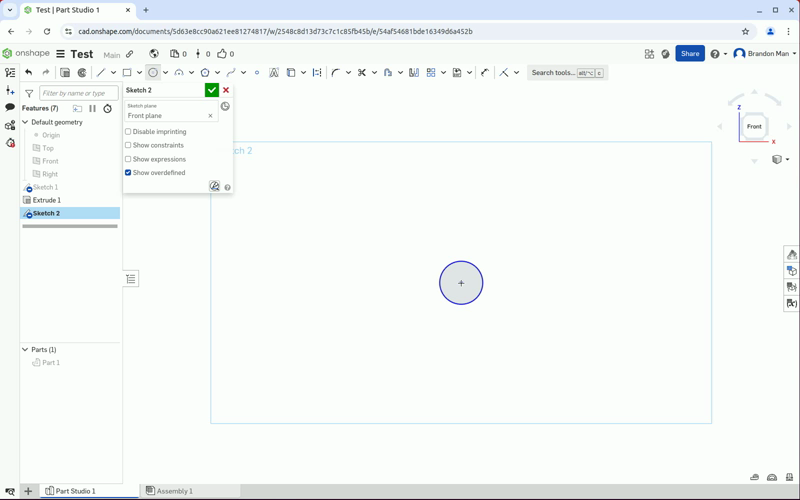
click(461, 282)
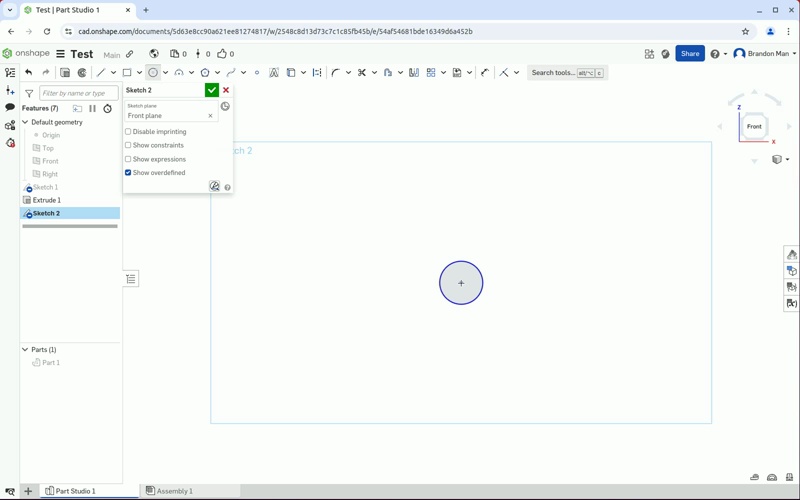
key_up(shift)
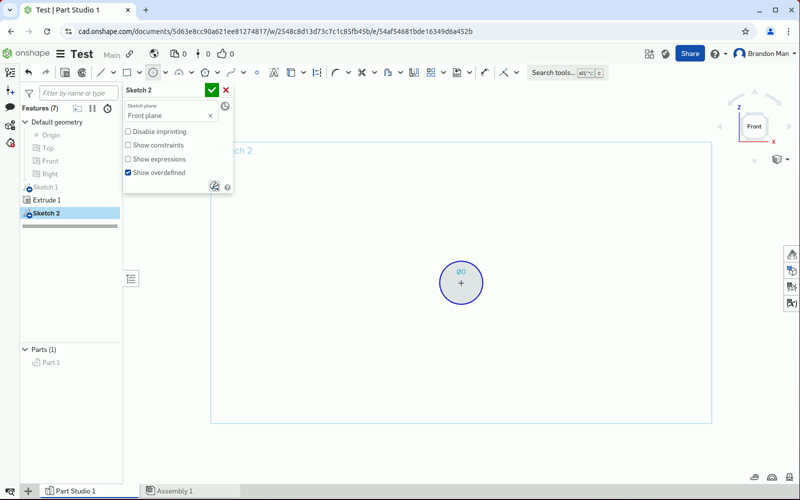
mouse_move(478, 282)
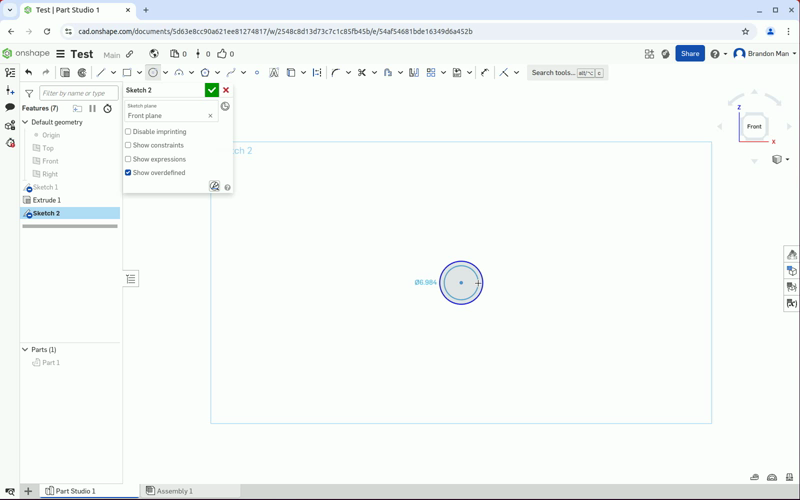
click(478, 282)
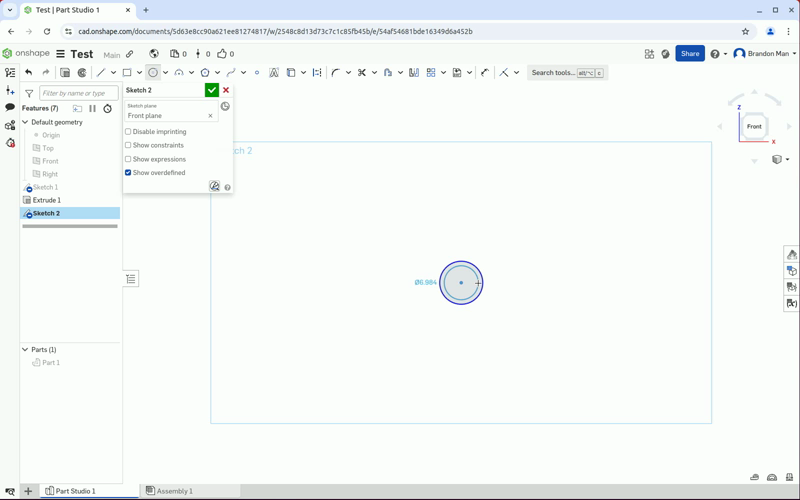
key(esc)
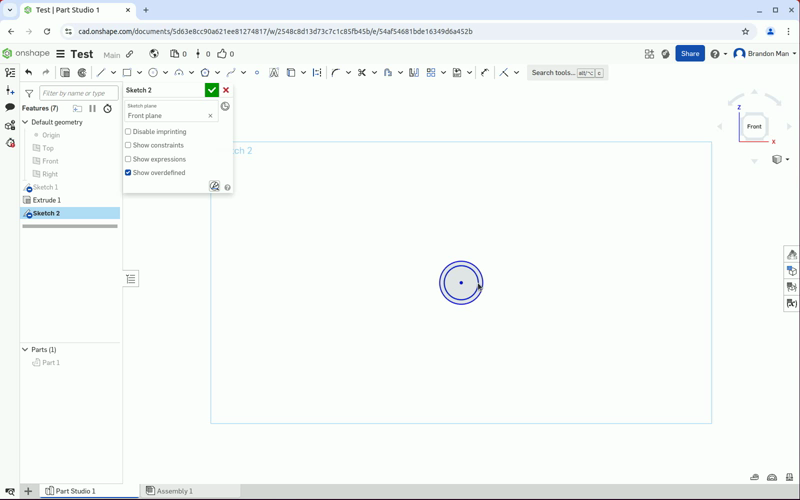
mouse_move(466, 262)
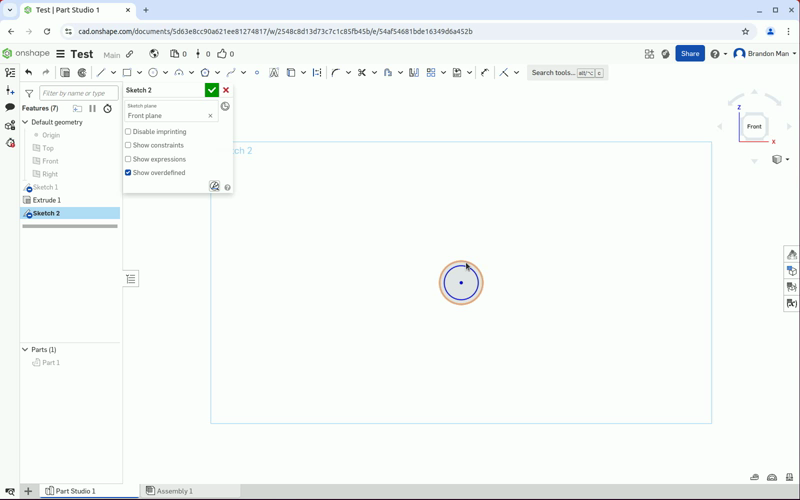
scroll(6)
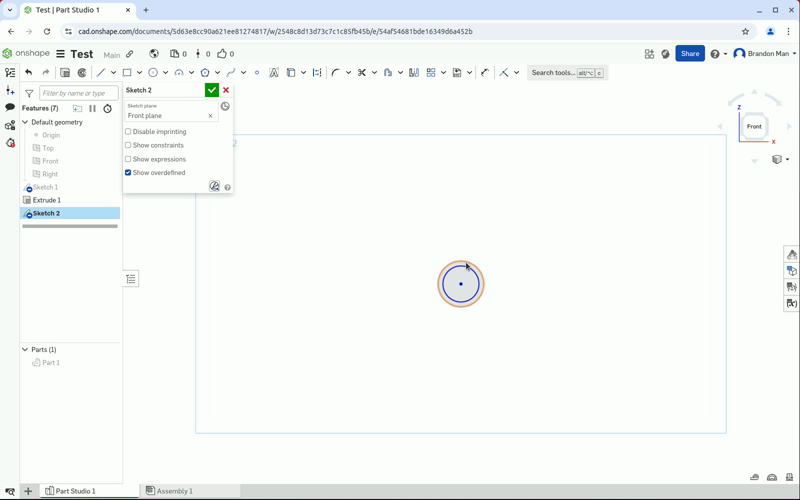
scroll(6)
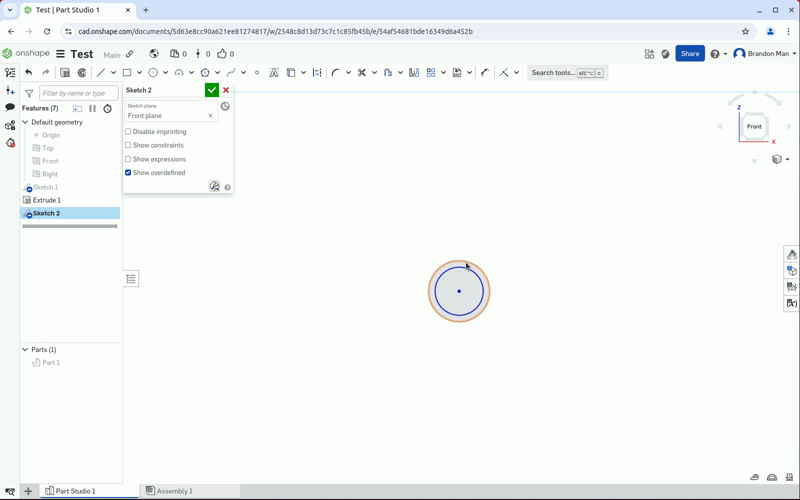
scroll(6)
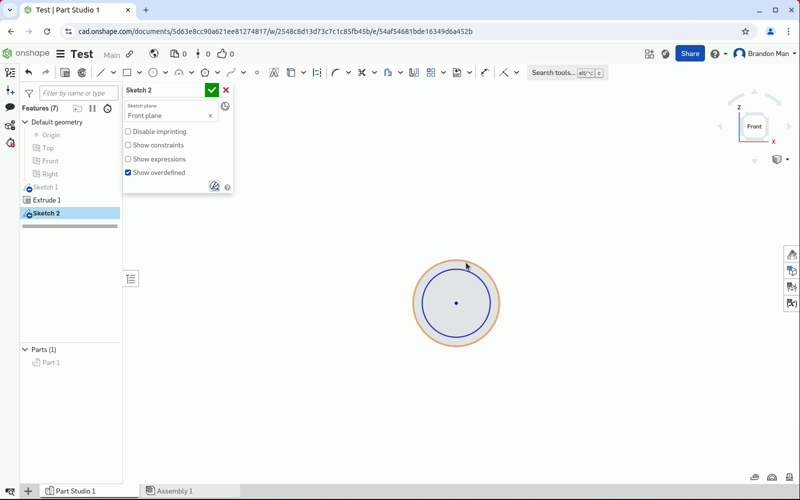
scroll(6)
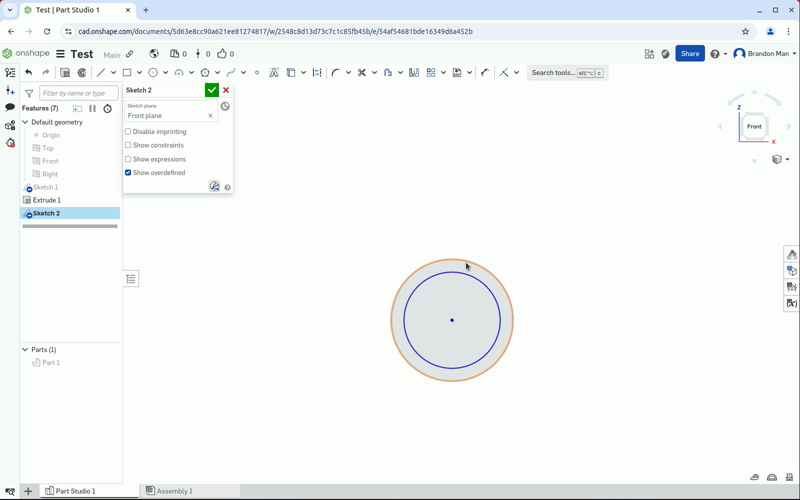
scroll(6)
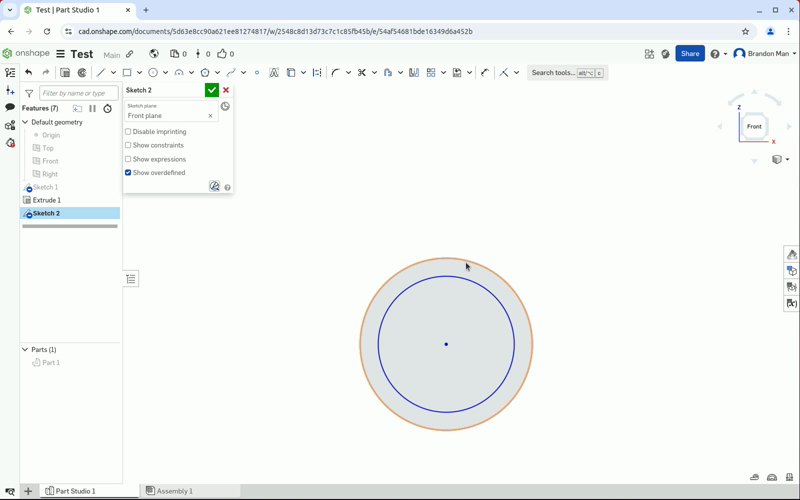
scroll(6)
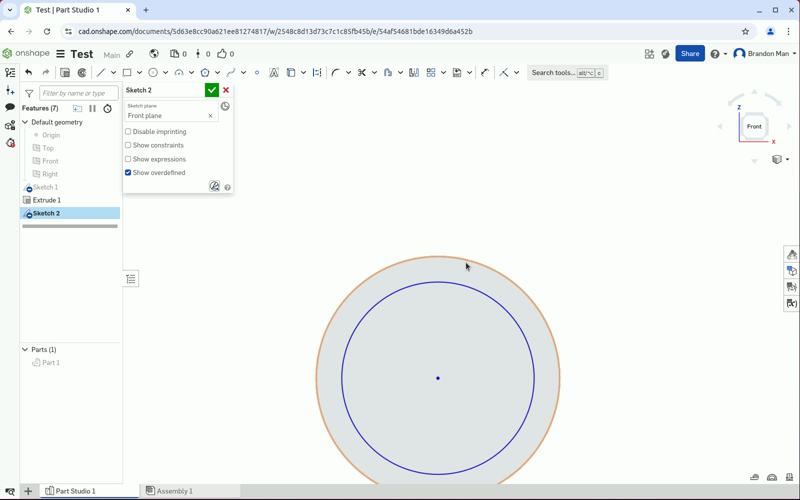
scroll(6)
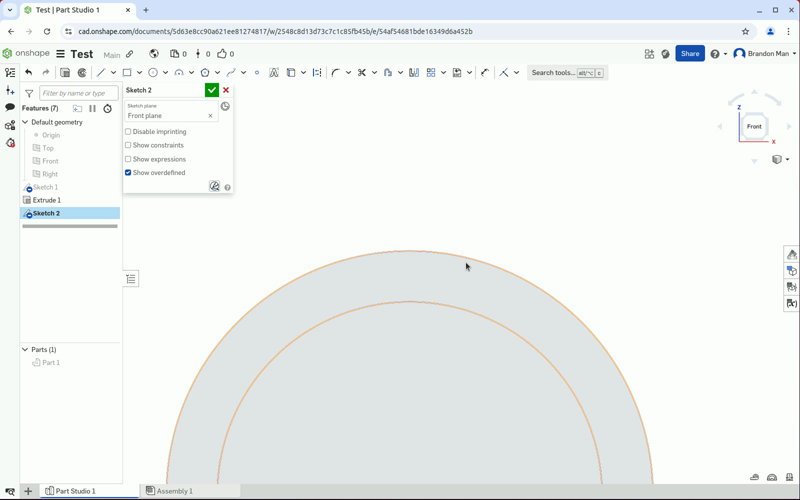
click(466, 262)
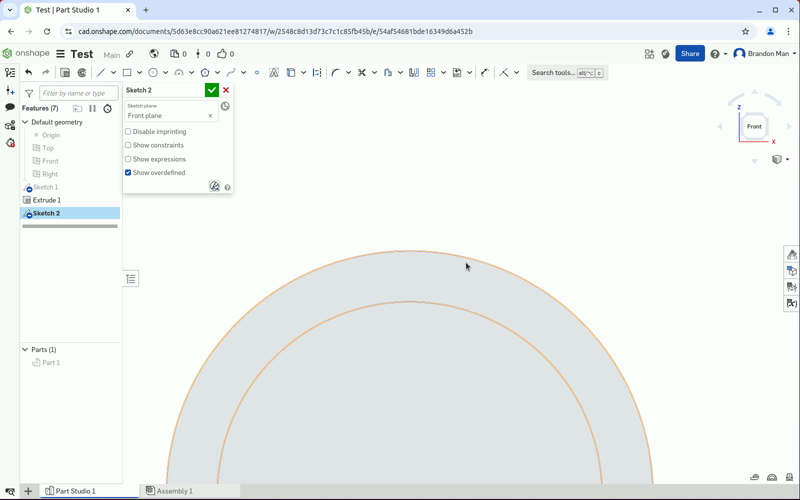
scroll(-6)
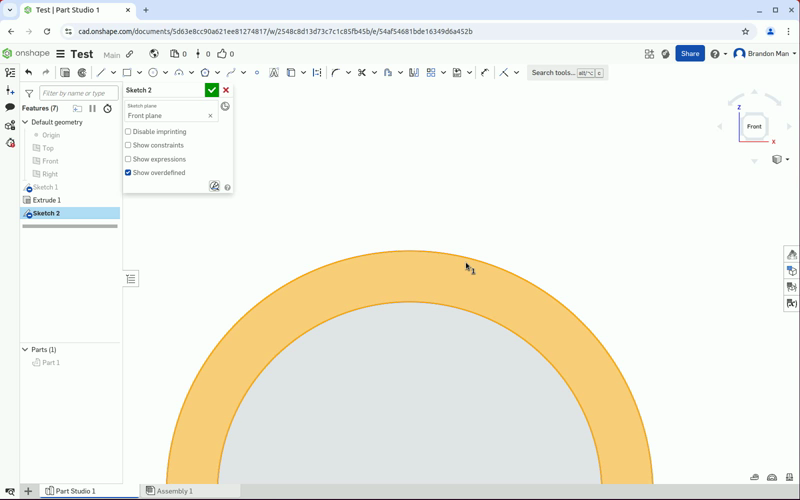
scroll(-6)
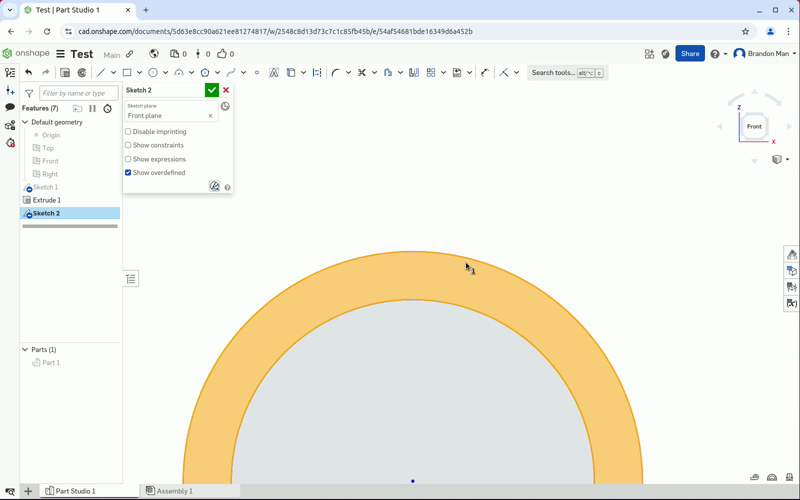
scroll(-6)
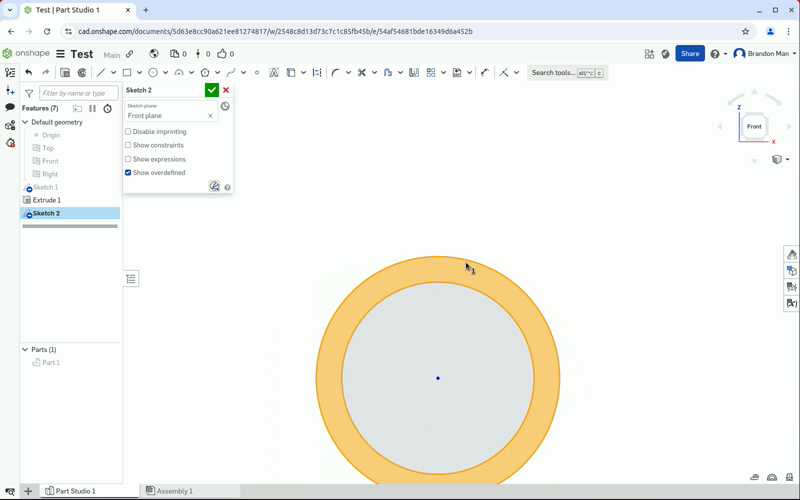
scroll(-6)
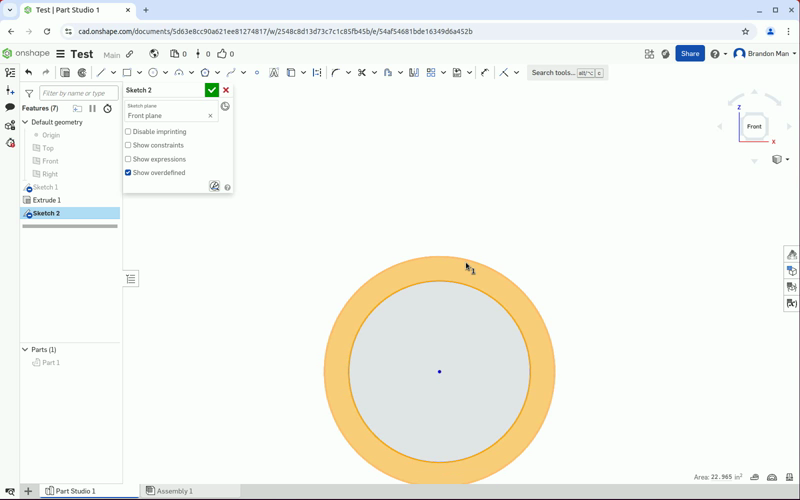
scroll(-6)
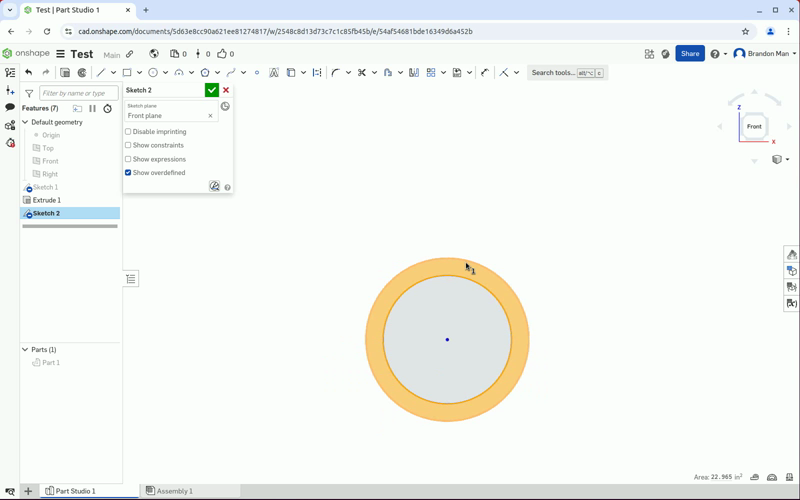
scroll(-6)
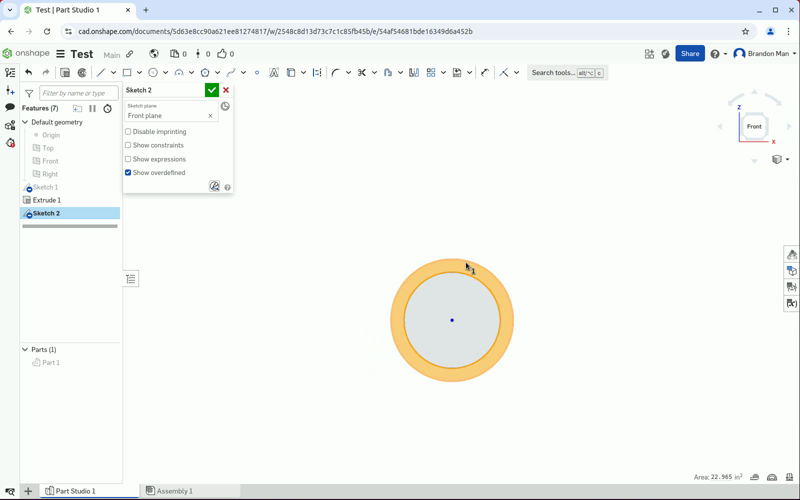
scroll(-6)
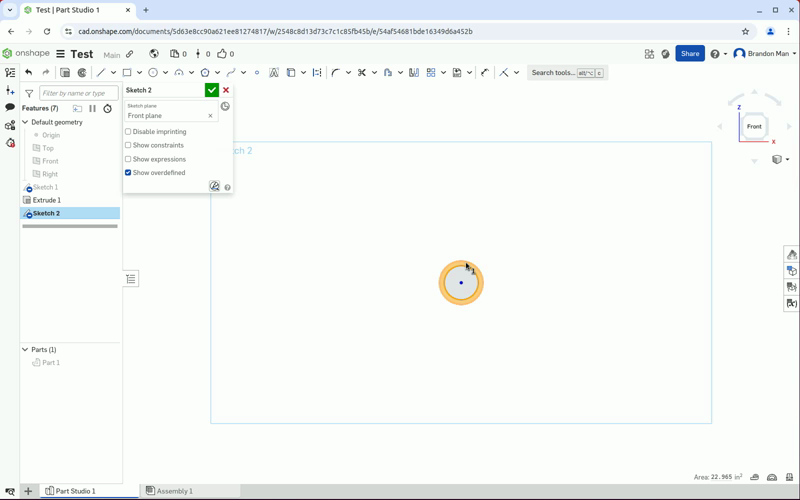
mouse_move(73, 352)
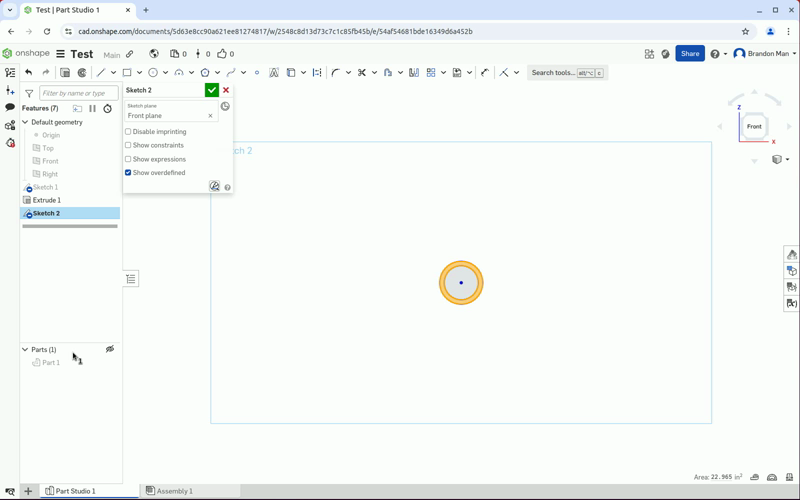
key(shift+y)
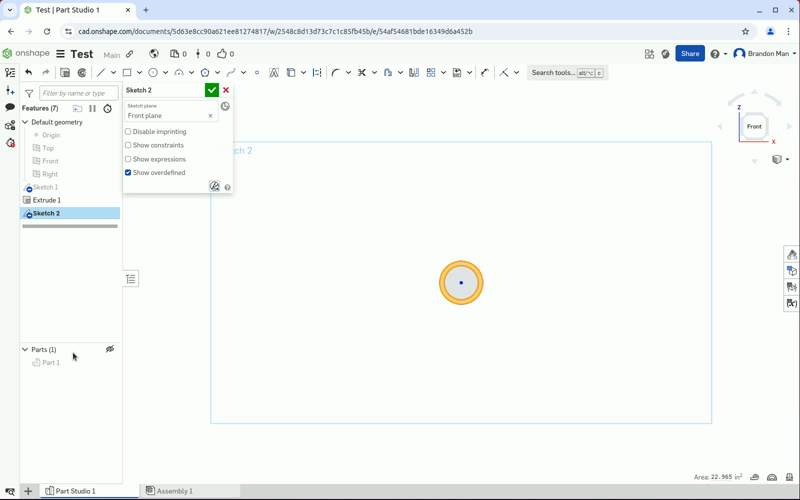
key(shift+e)
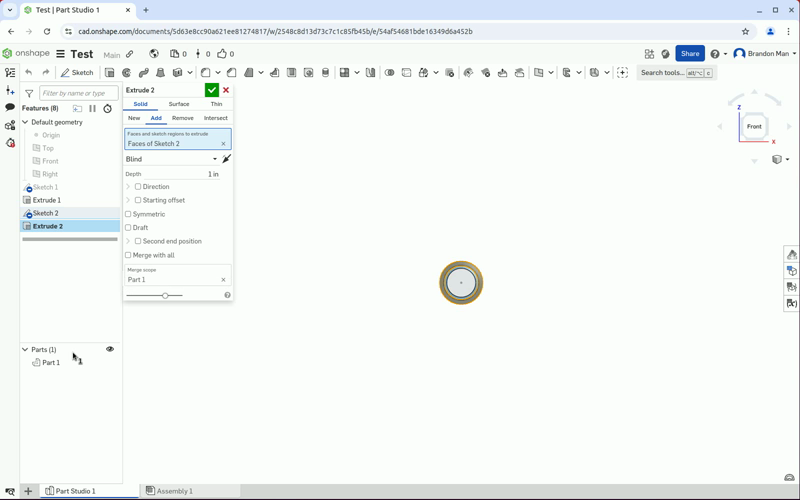
mouse_move(143, 106)
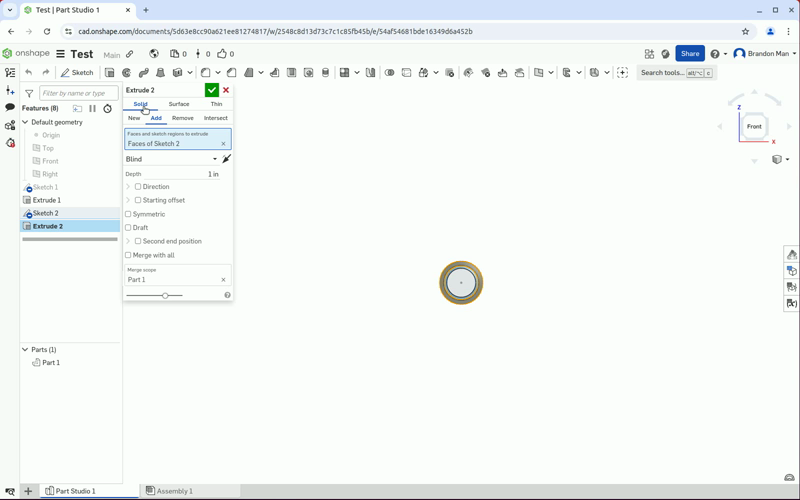
click(143, 106)
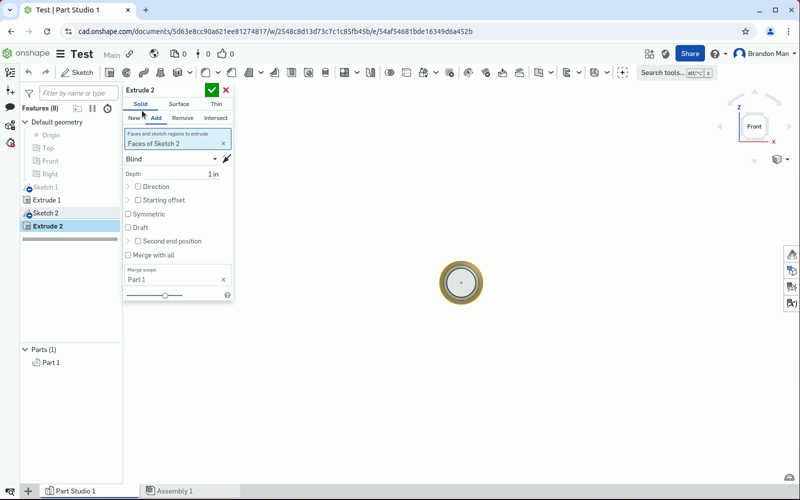
mouse_move(137, 120)
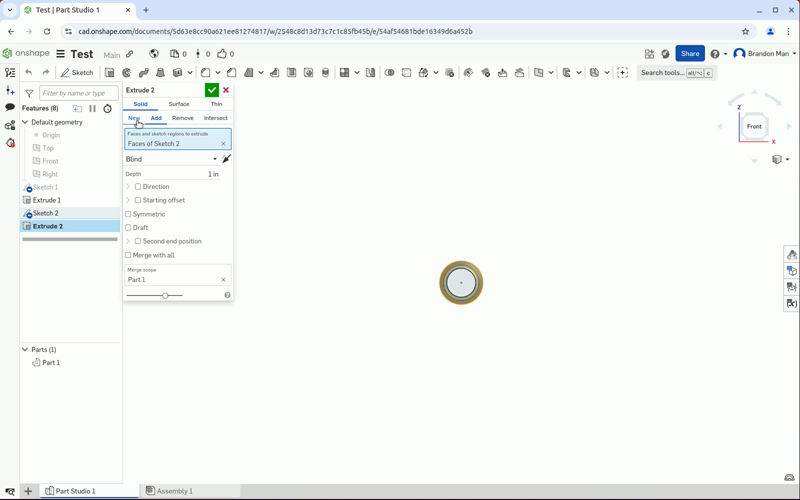
click(137, 120)
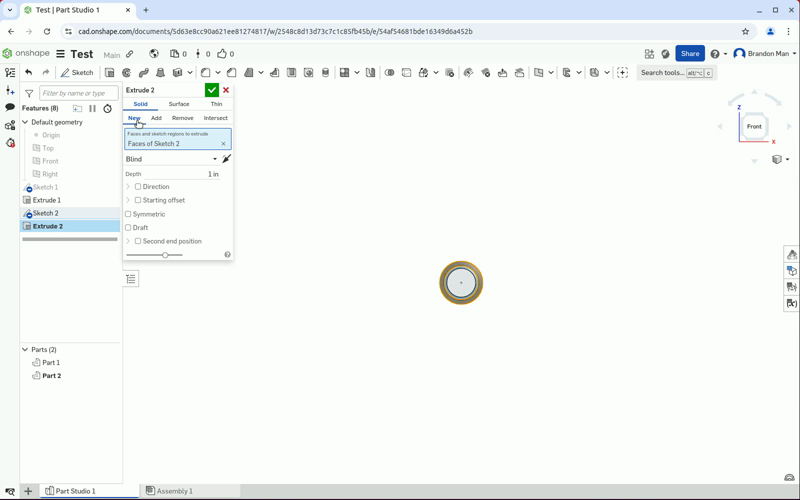
key(tab, 4)
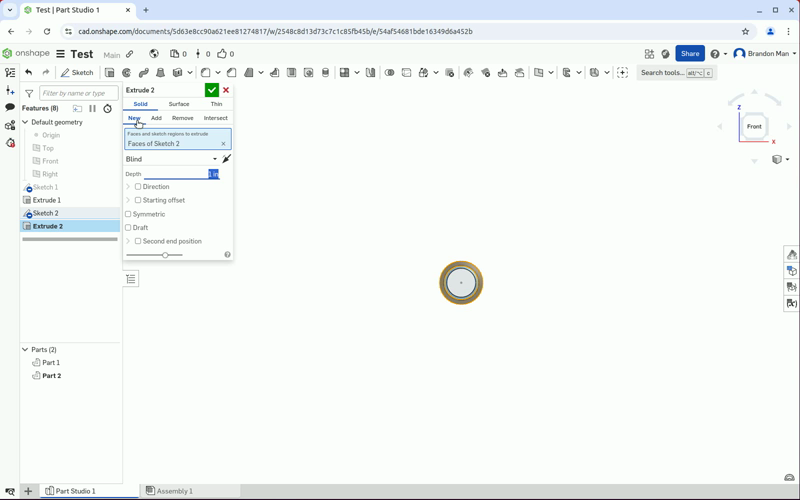
text(3.851)
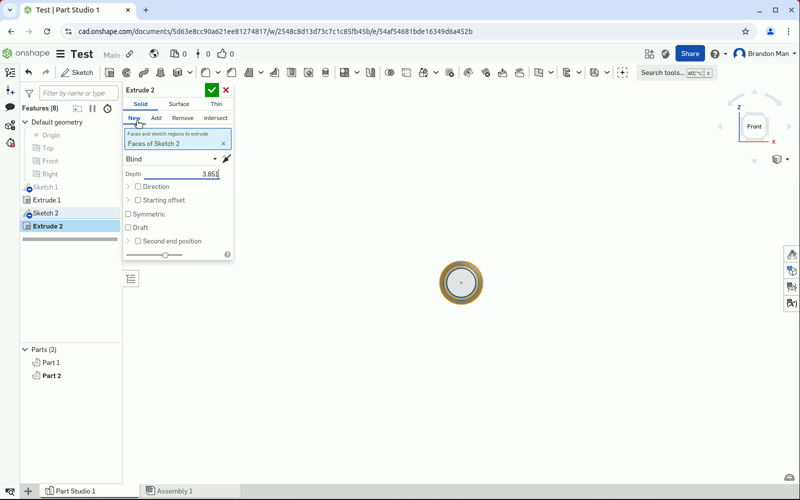
key(enter)
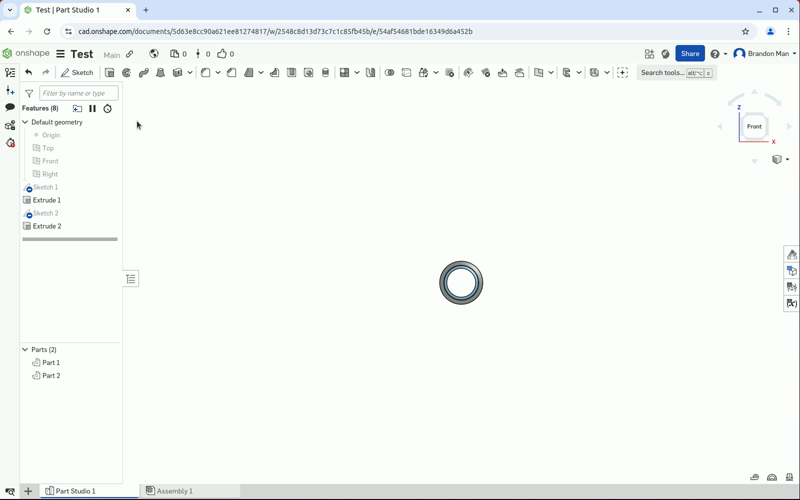
key(shift+h)
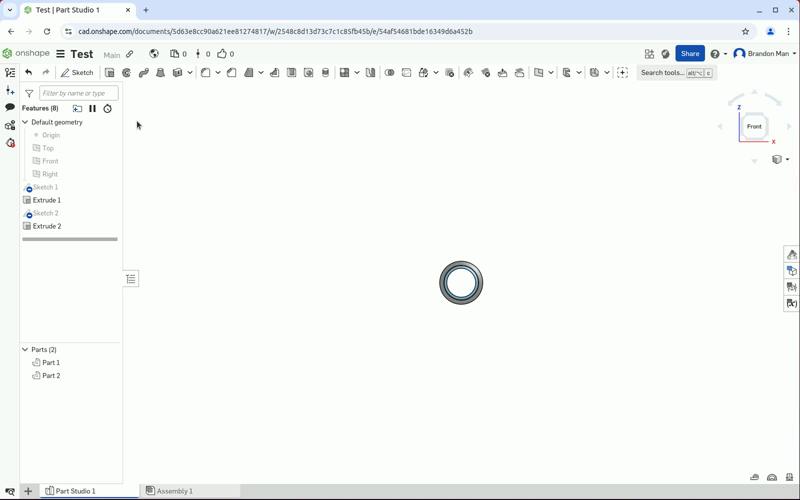
key(shift+h)
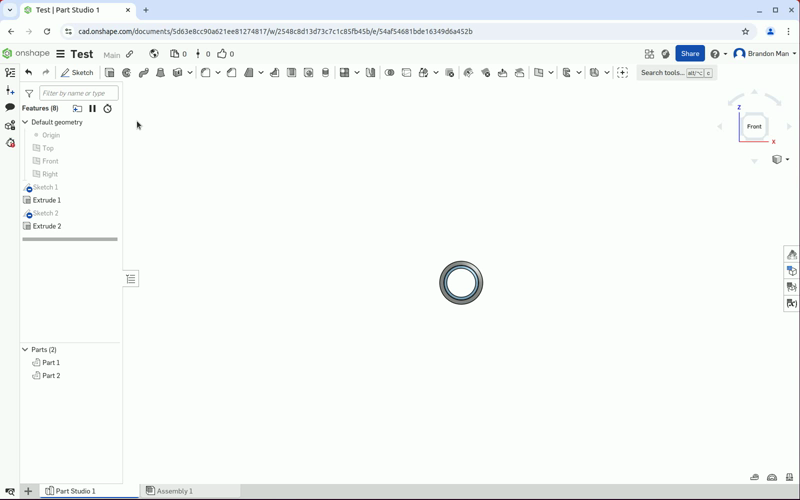
mouse_move(73, 189)
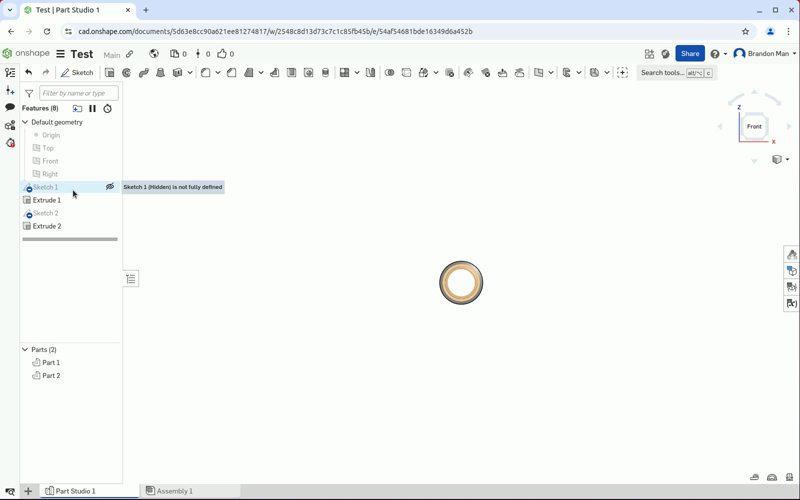
click(73, 189)
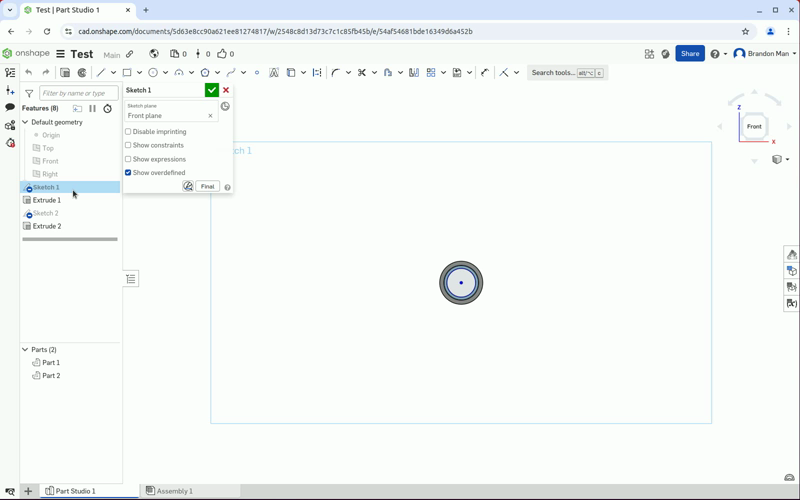
mouse_move(229, 92)
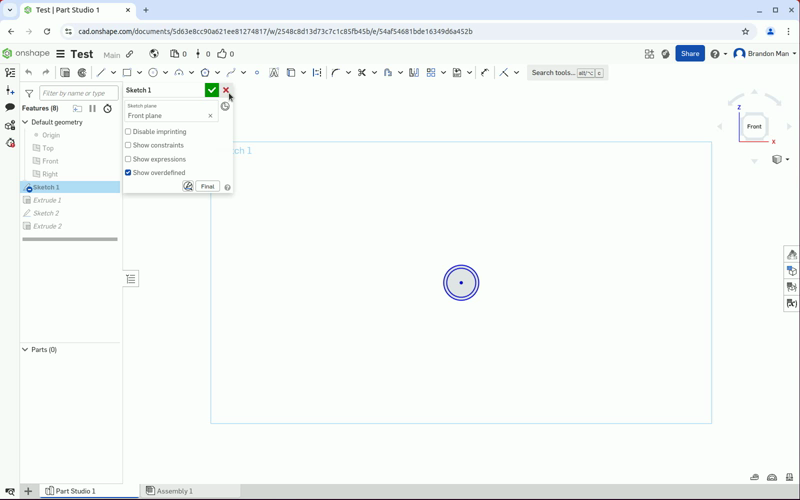
click(229, 92)
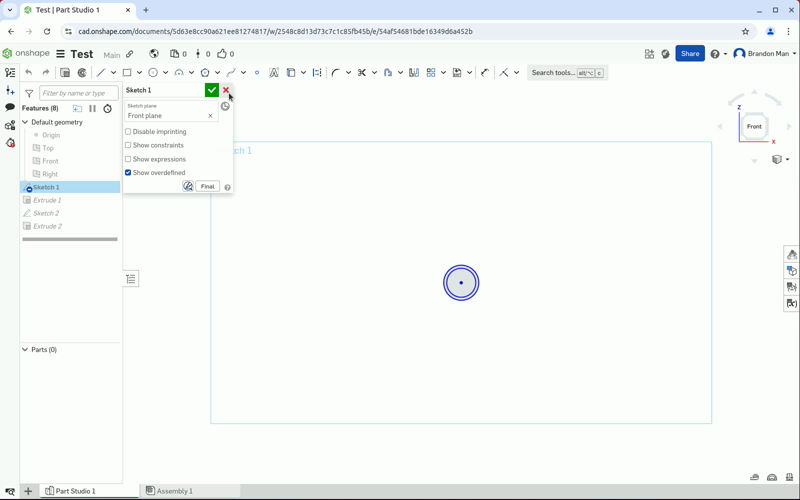
key(shift+s)
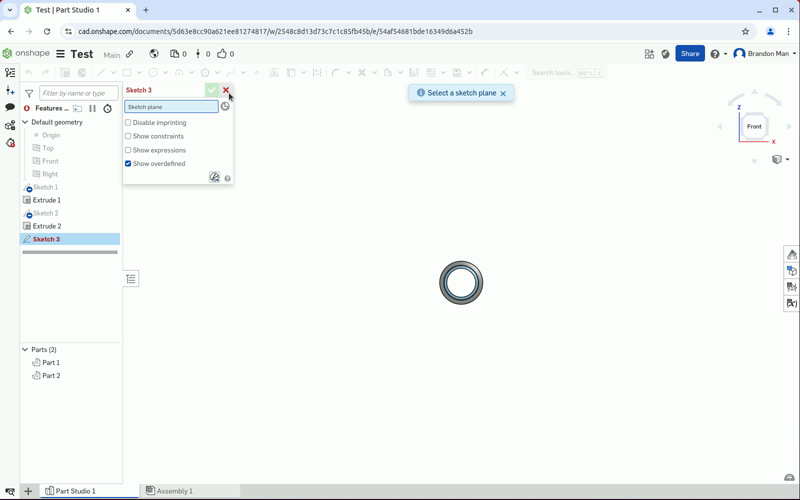
mouse_move(73, 163)
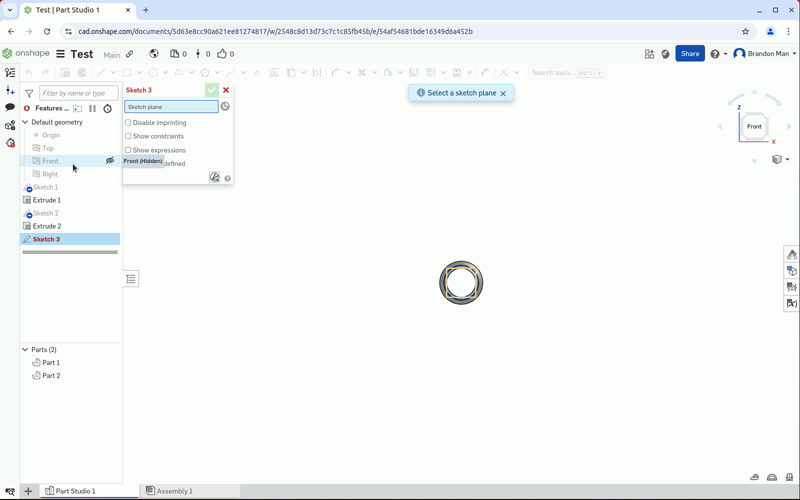
click(73, 163)
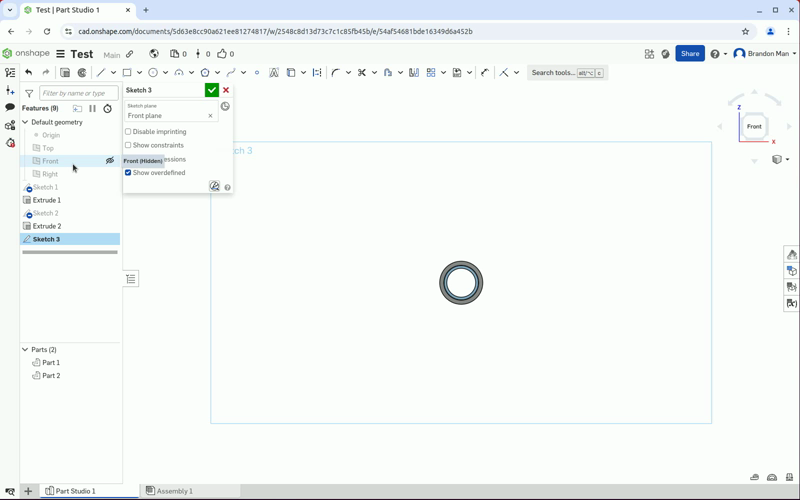
mouse_move(73, 352)
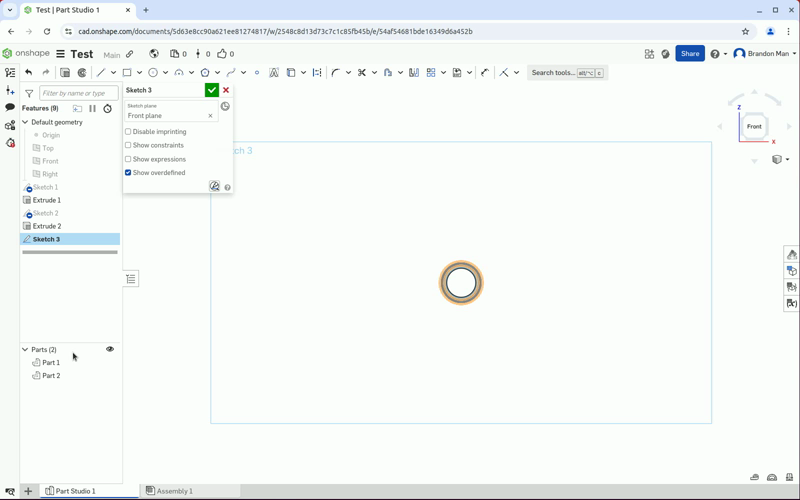
key(y)
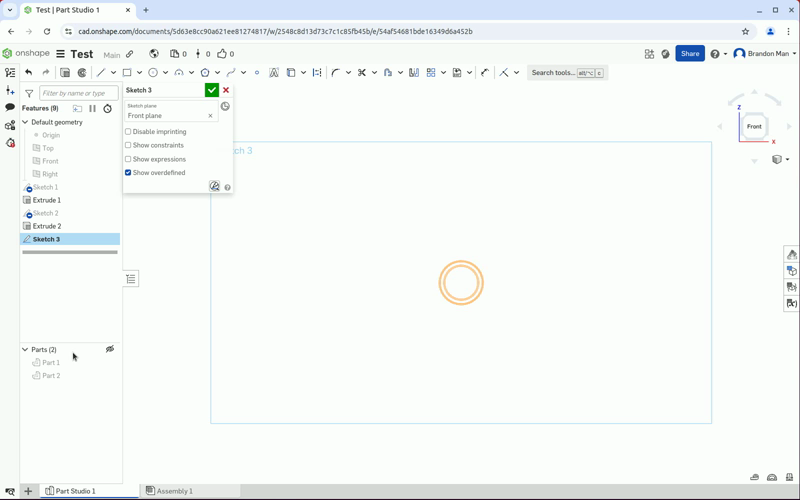
key(c)
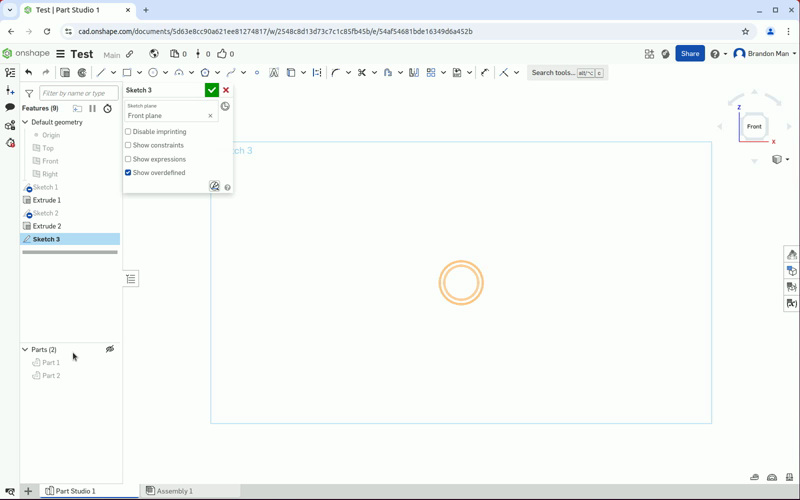
key_down(shift)
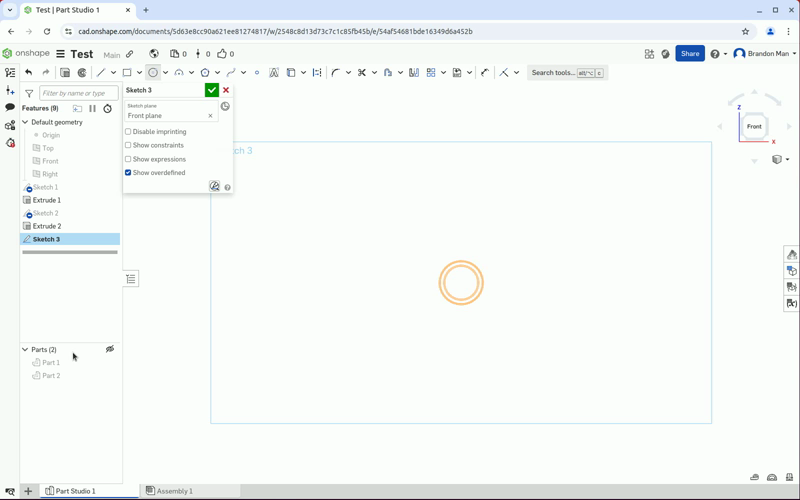
mouse_move(461, 282)
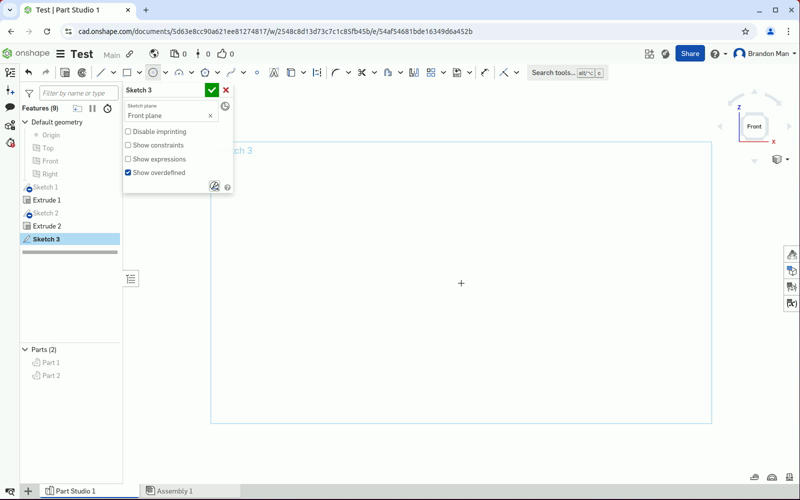
click(461, 282)
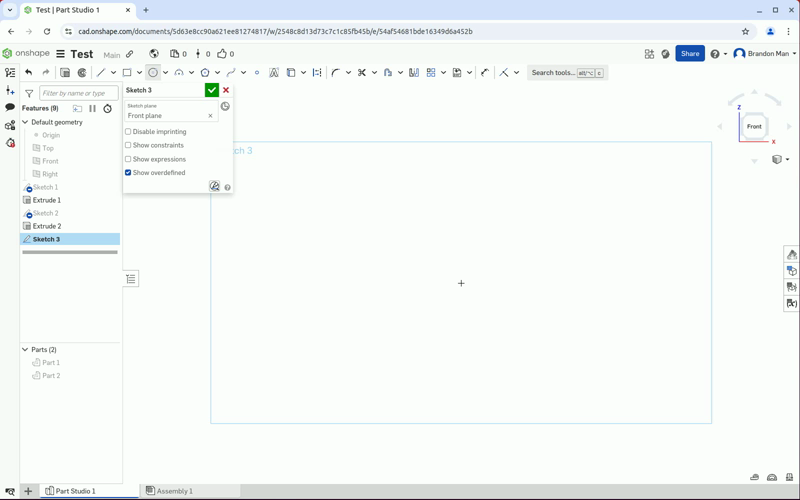
key_up(shift)
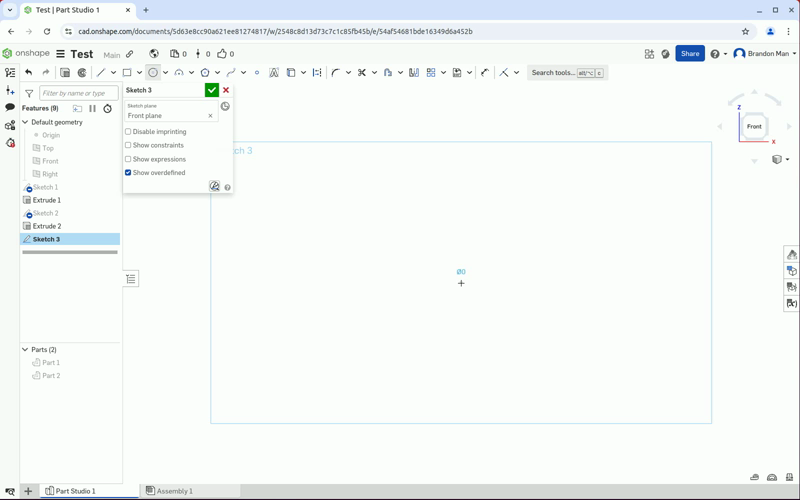
mouse_move(478, 282)
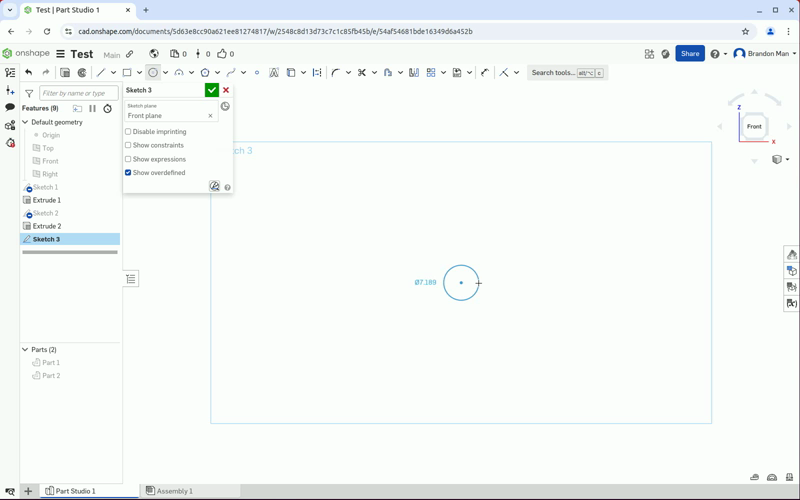
click(478, 282)
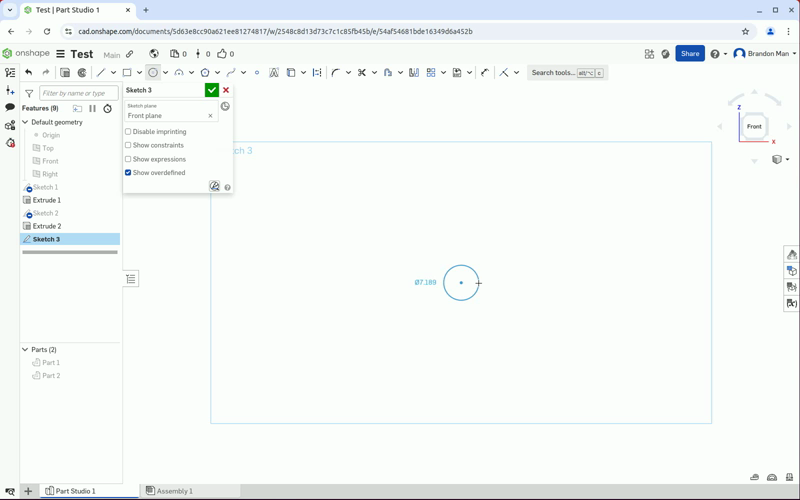
key(esc)
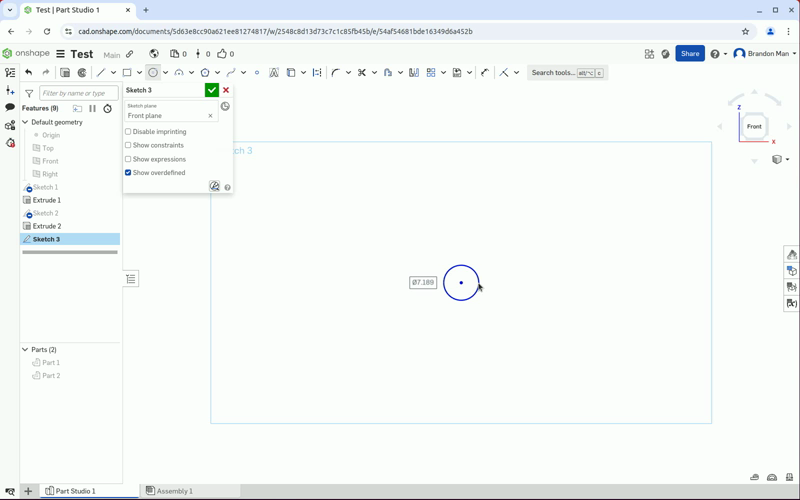
key(c)
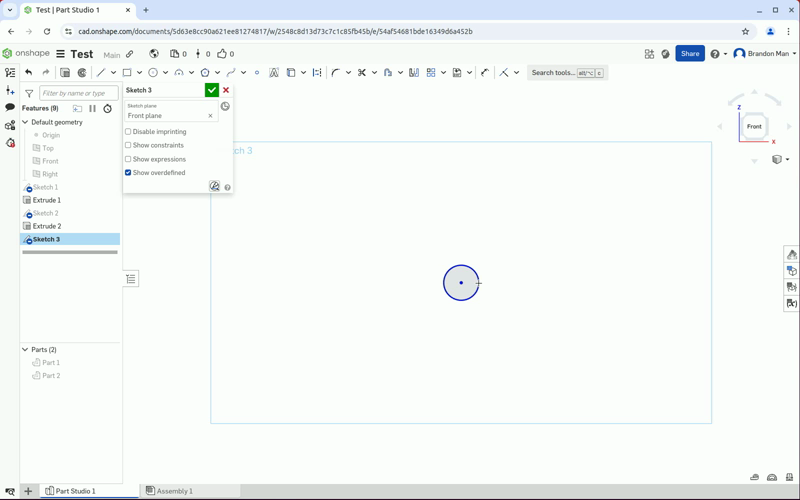
key_down(shift)
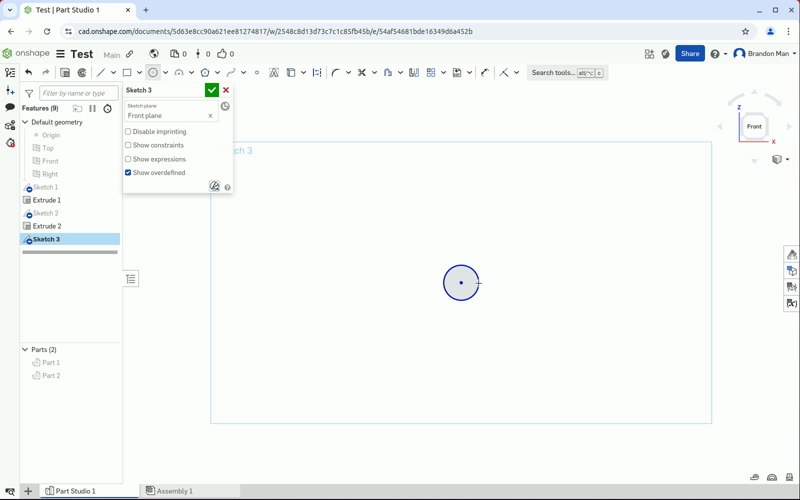
mouse_move(461, 282)
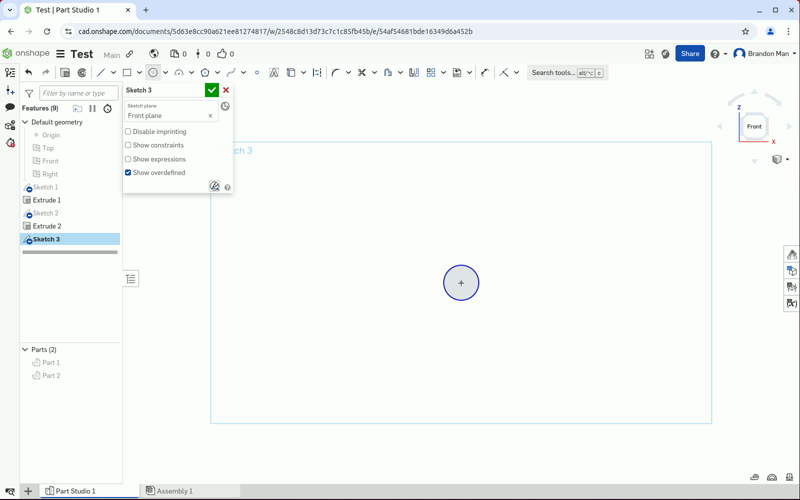
click(461, 282)
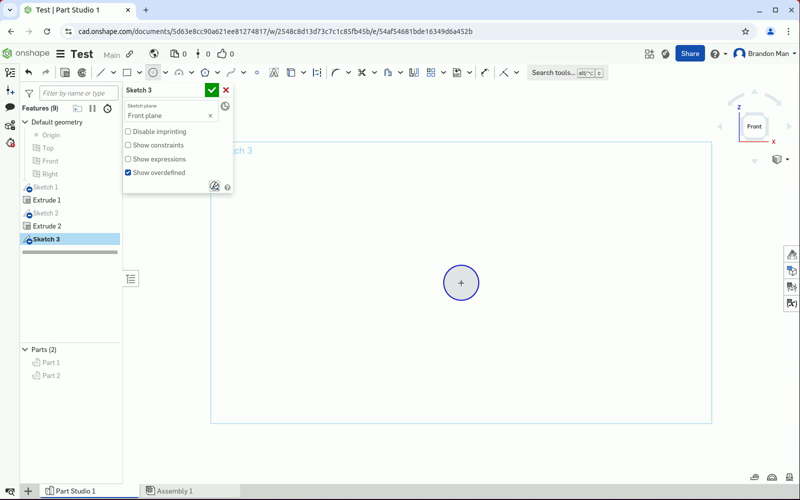
key_up(shift)
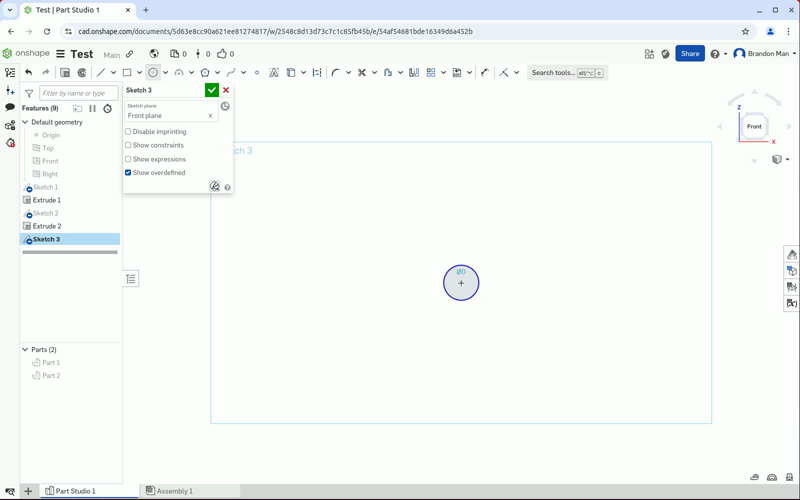
mouse_move(475, 282)
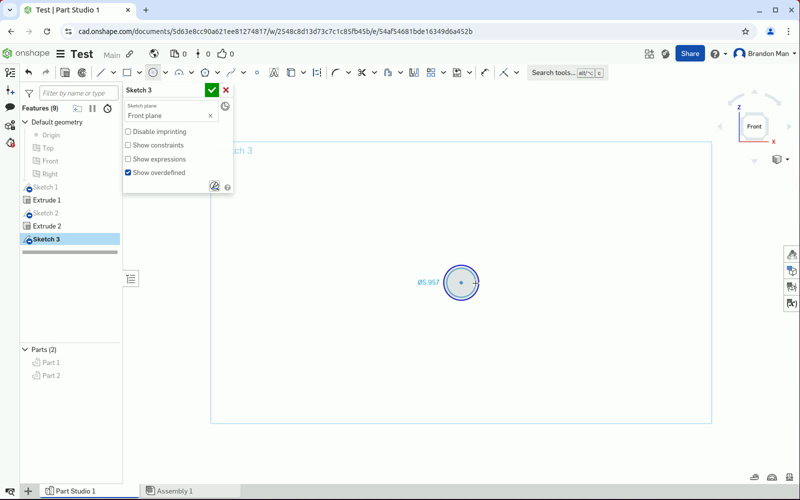
scroll(6)
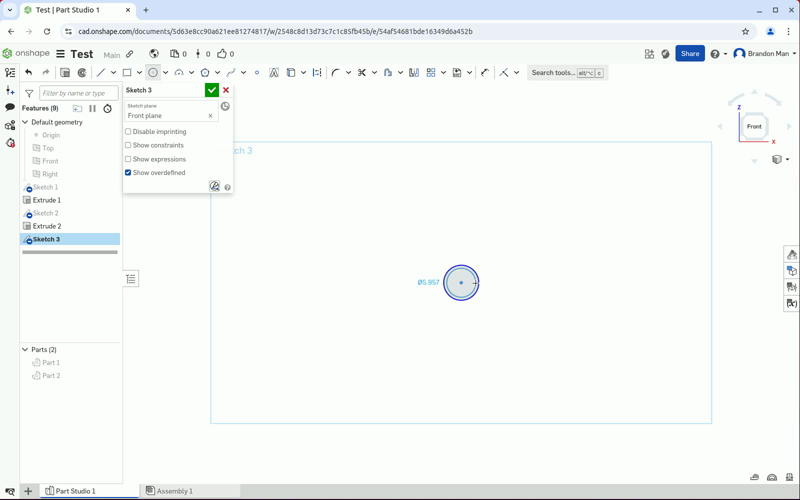
scroll(6)
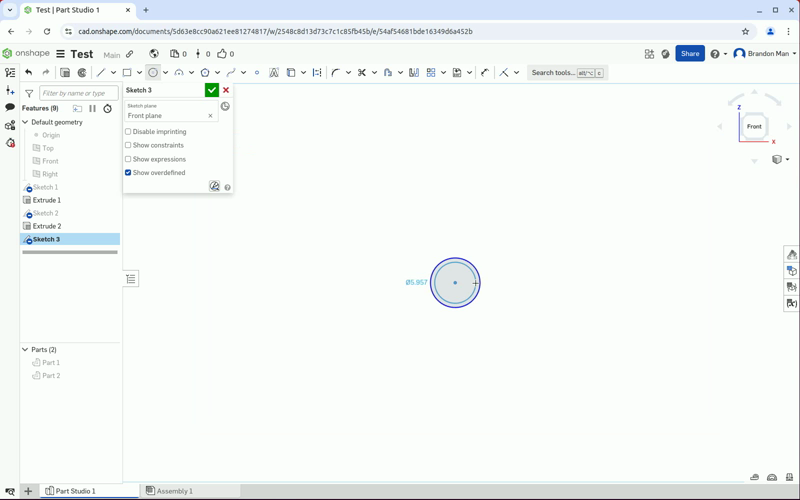
scroll(6)
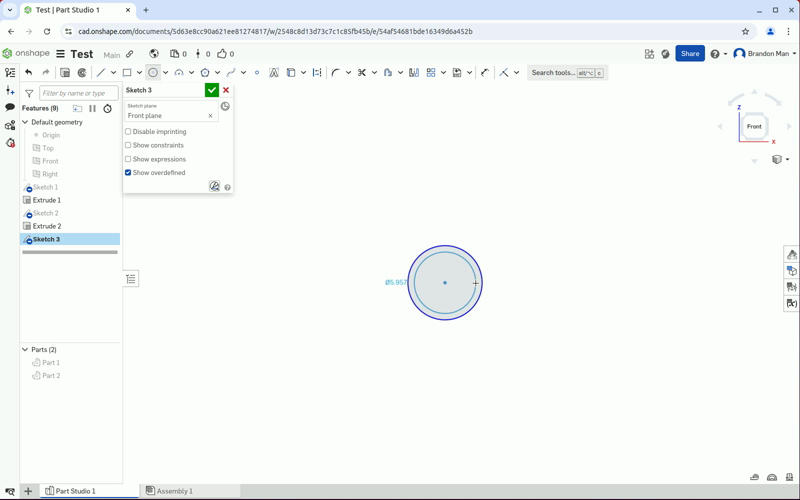
scroll(6)
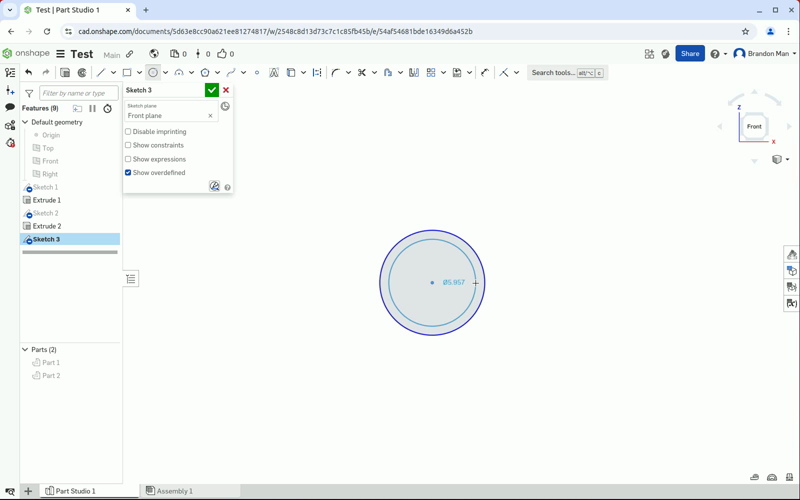
scroll(6)
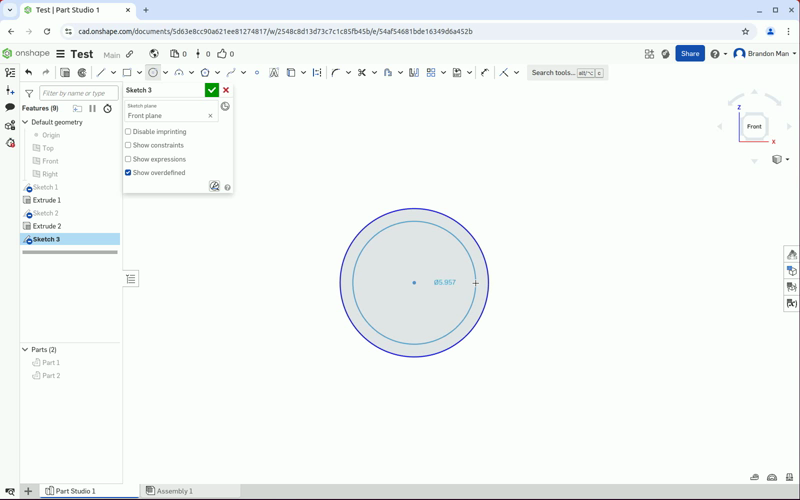
scroll(6)
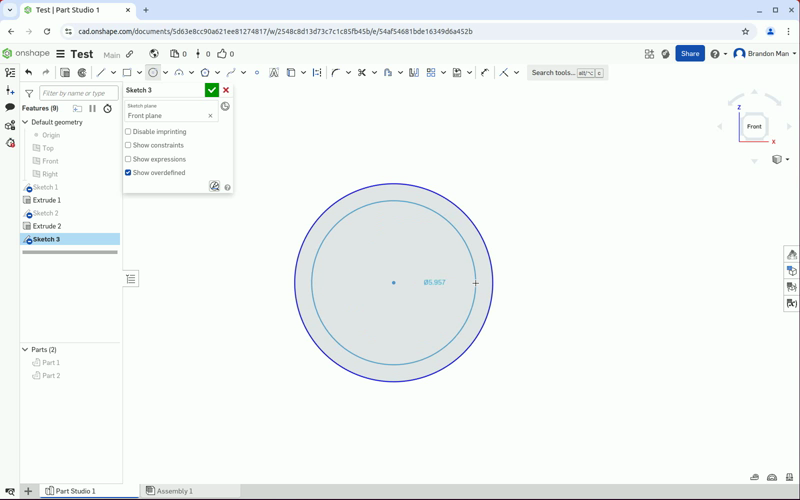
scroll(6)
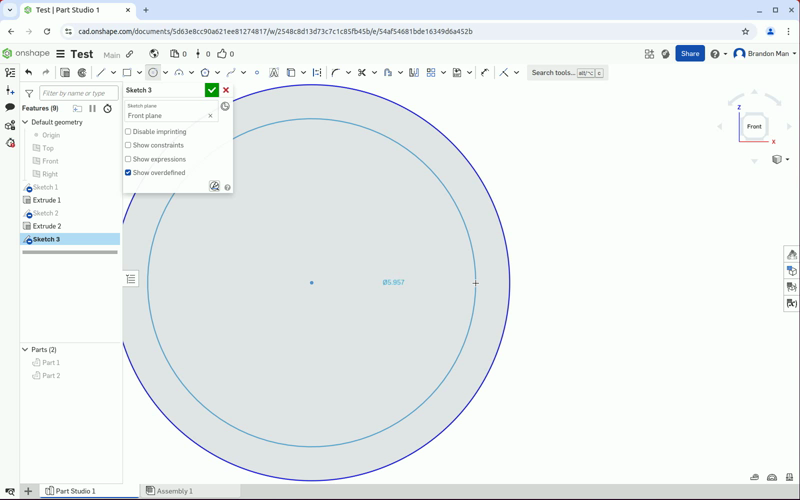
click(475, 282)
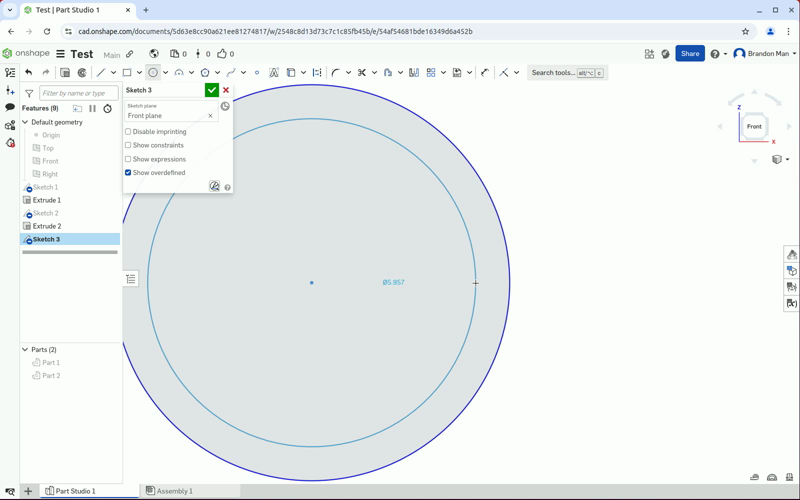
scroll(-6)
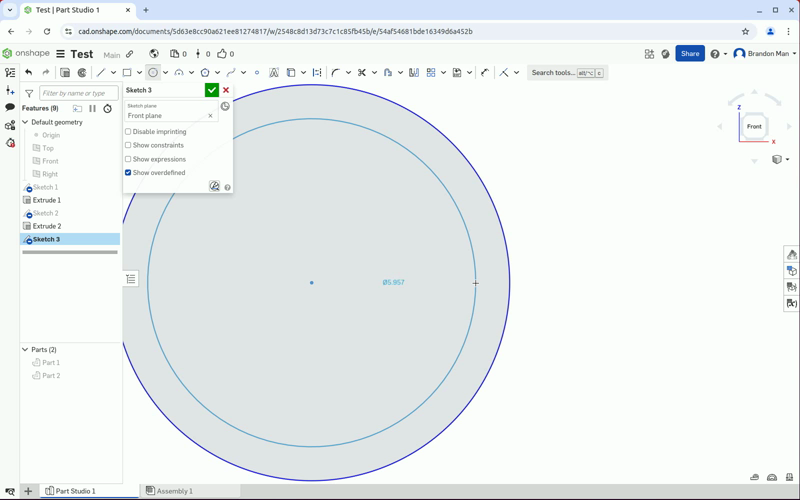
scroll(-6)
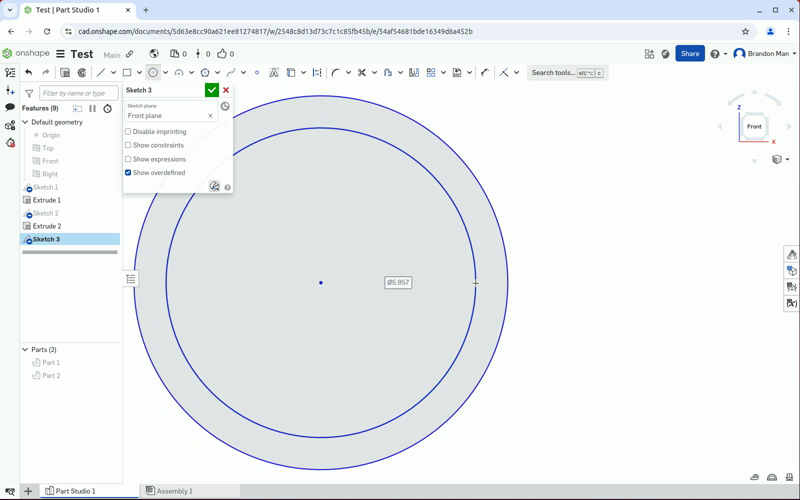
scroll(-6)
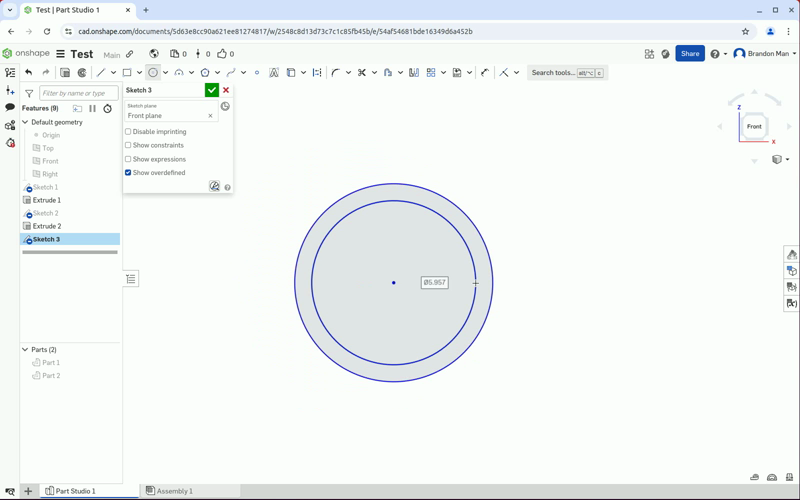
scroll(-6)
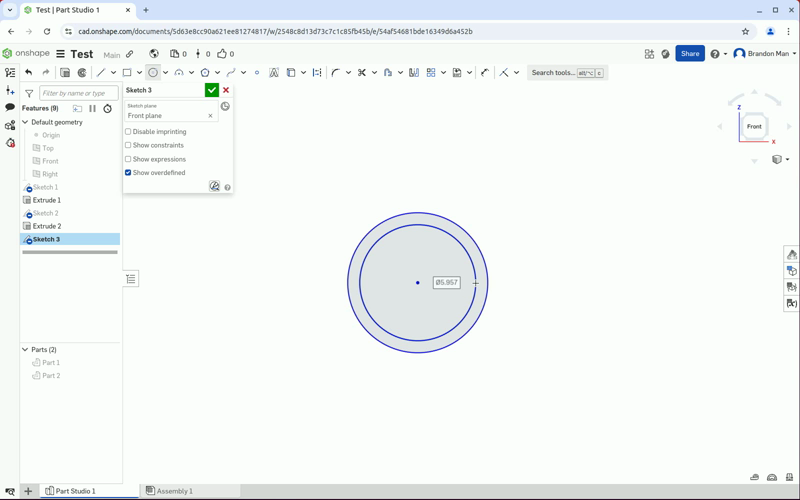
scroll(-6)
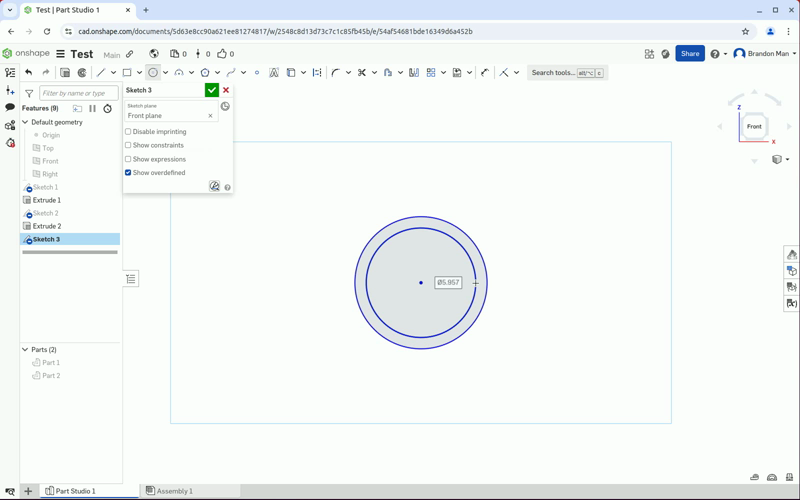
scroll(-6)
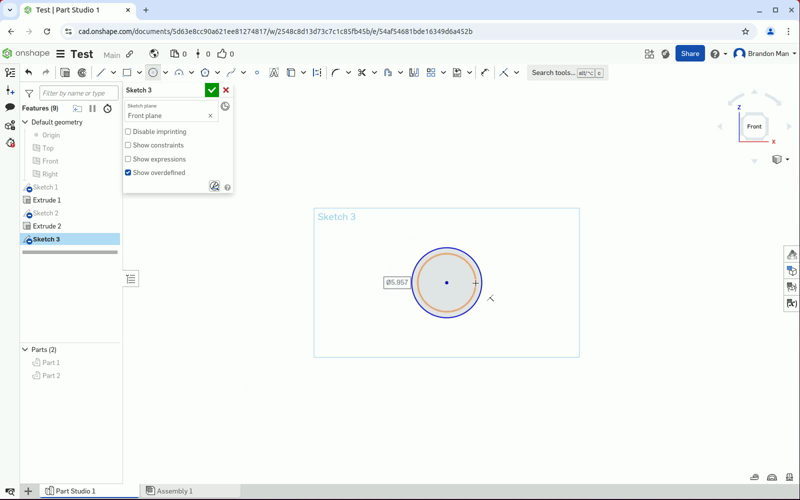
scroll(-6)
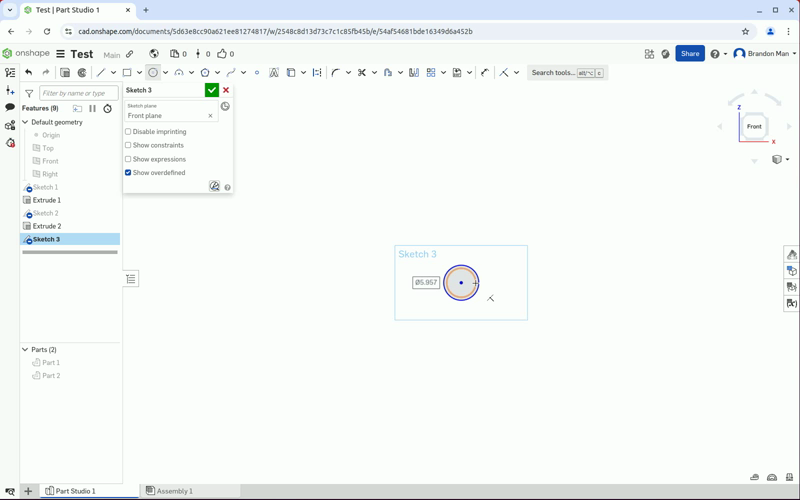
key(esc)
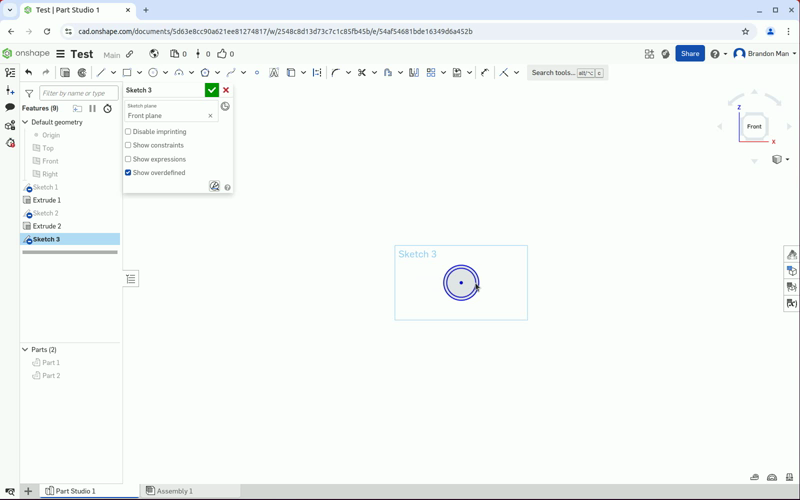
mouse_move(474, 289)
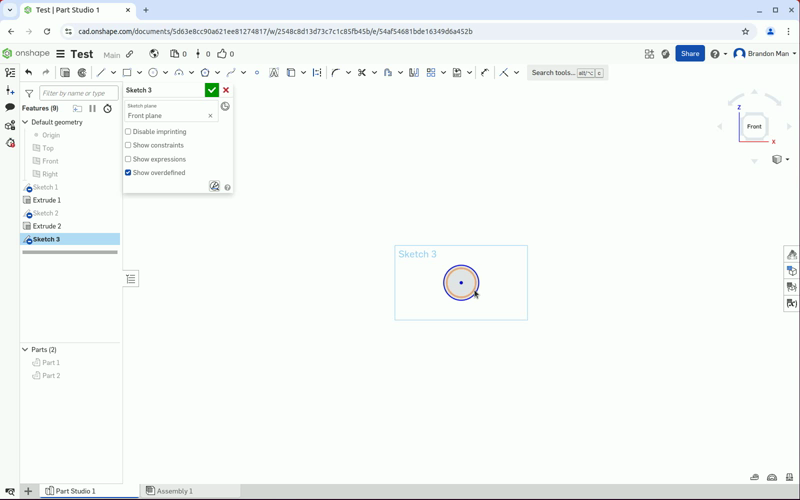
scroll(6)
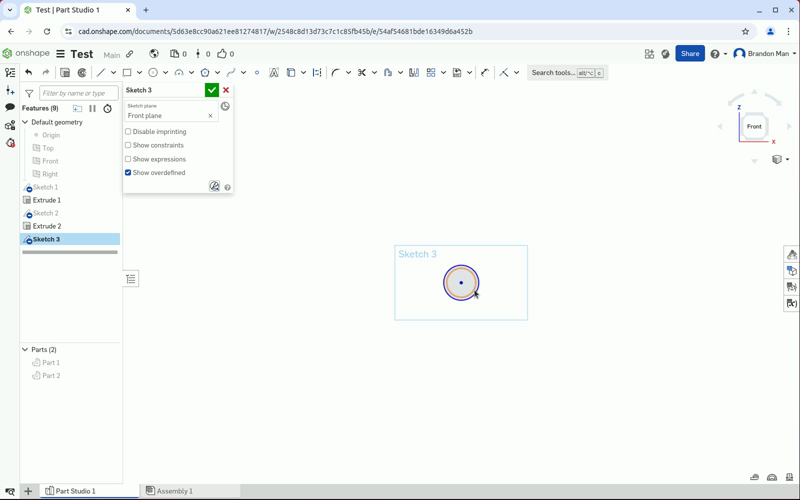
scroll(6)
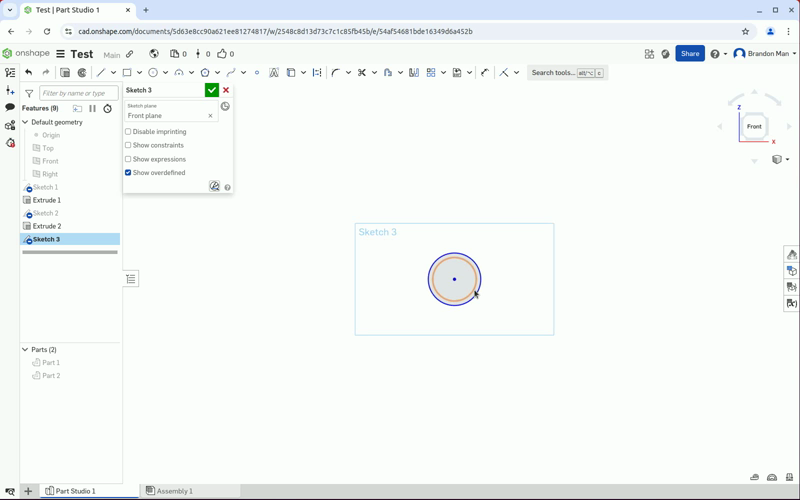
scroll(6)
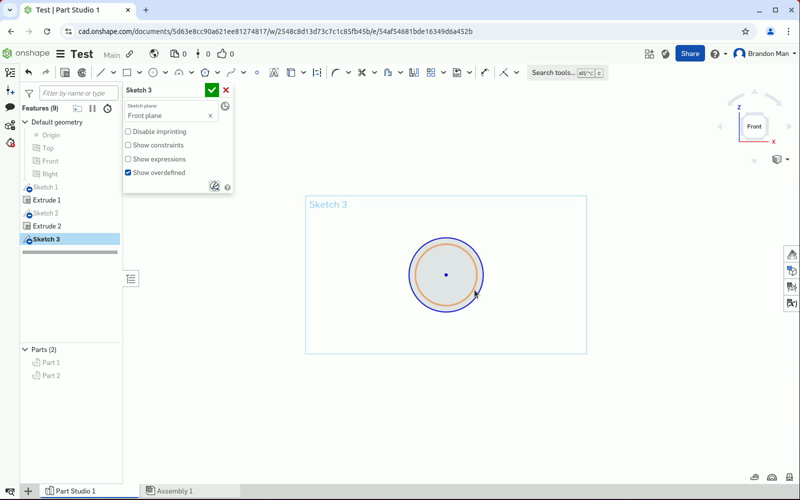
scroll(6)
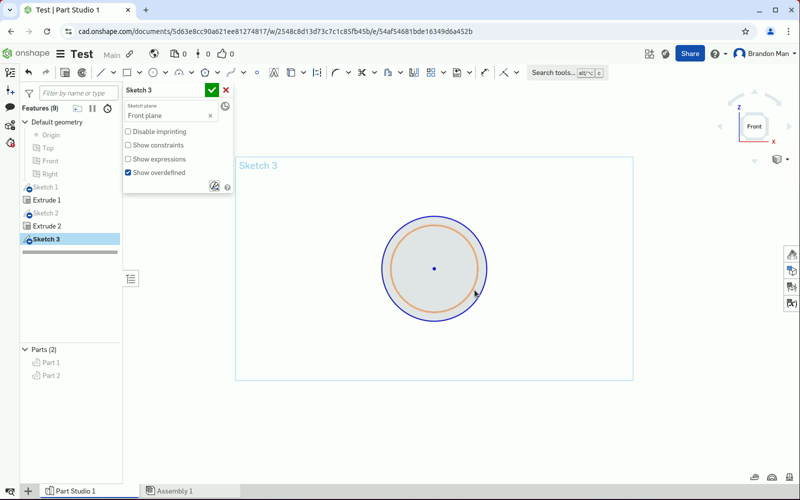
scroll(6)
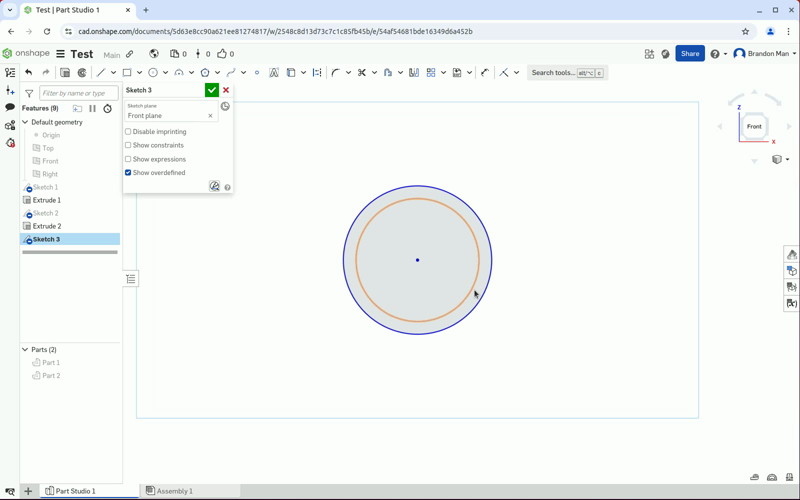
scroll(6)
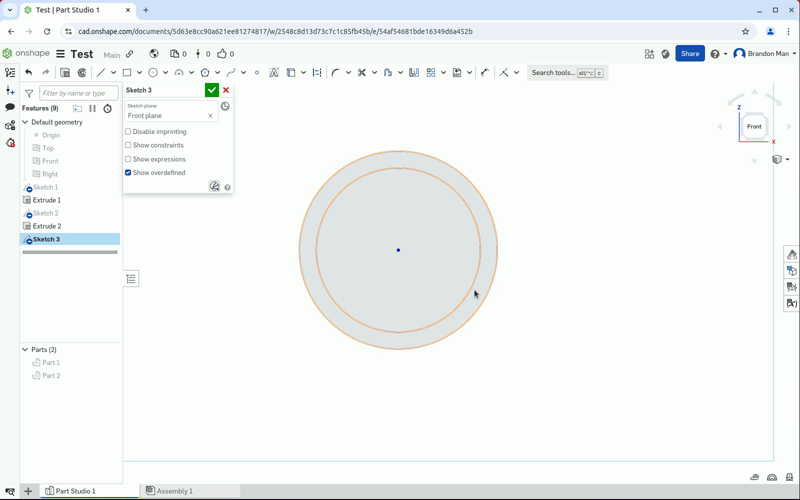
scroll(6)
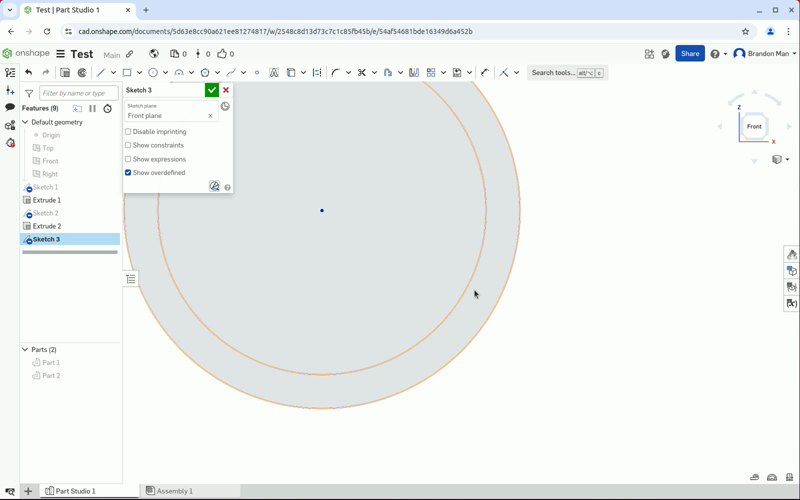
click(474, 289)
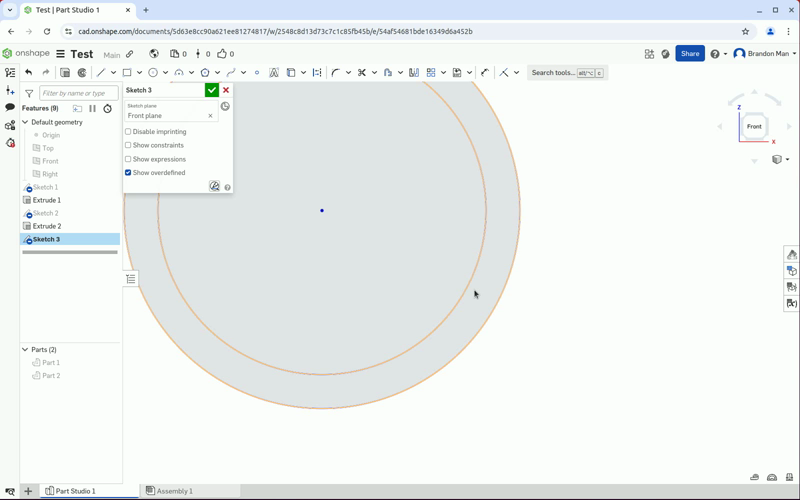
scroll(-6)
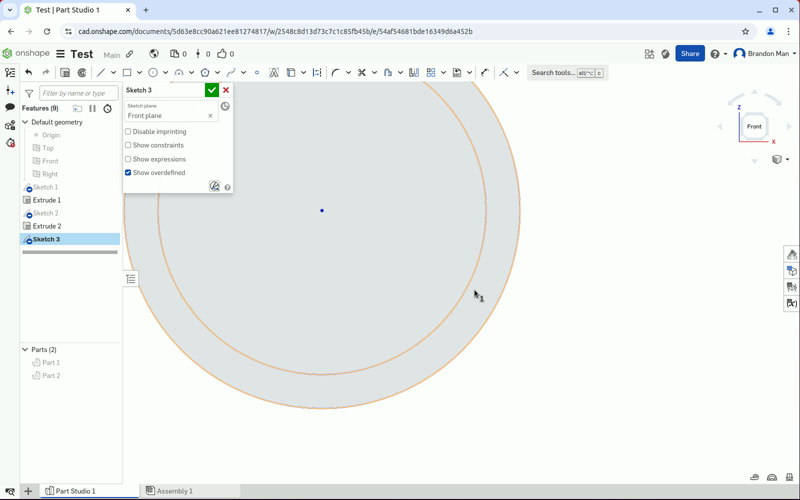
scroll(-6)
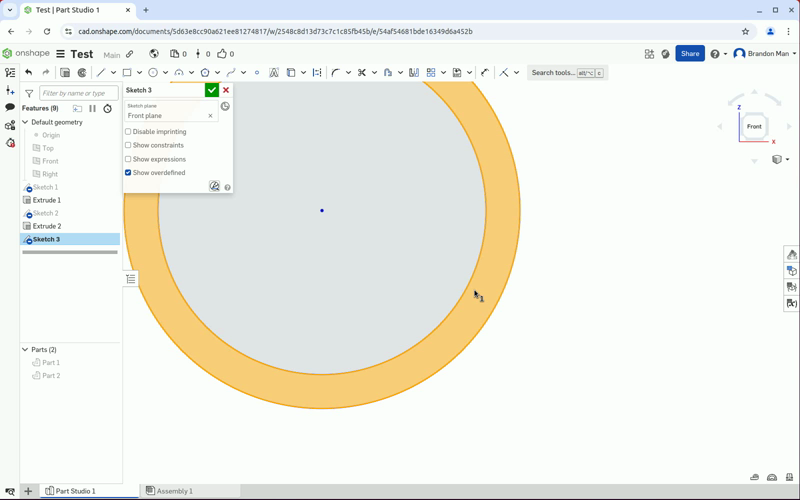
scroll(-6)
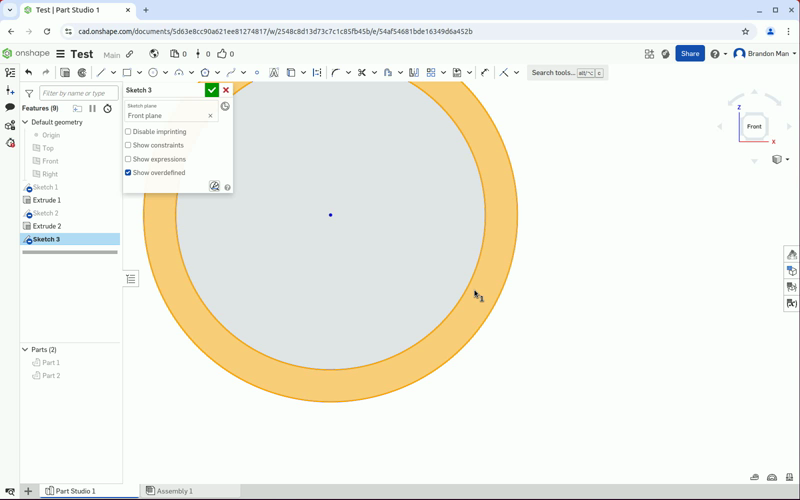
scroll(-6)
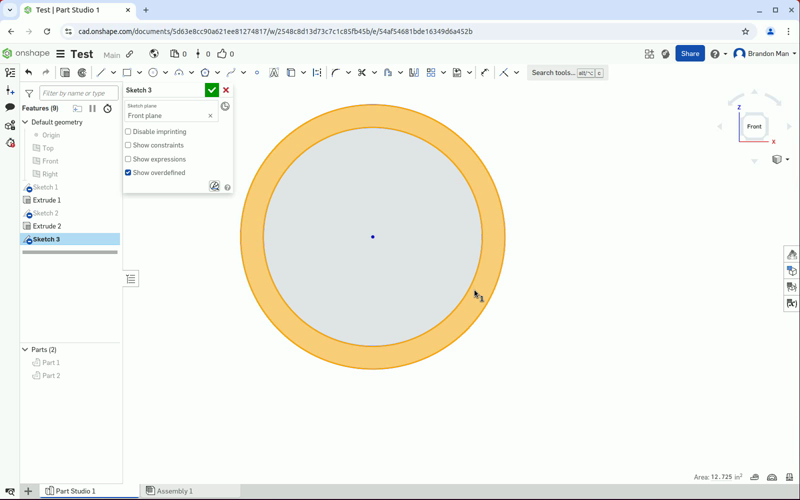
scroll(-6)
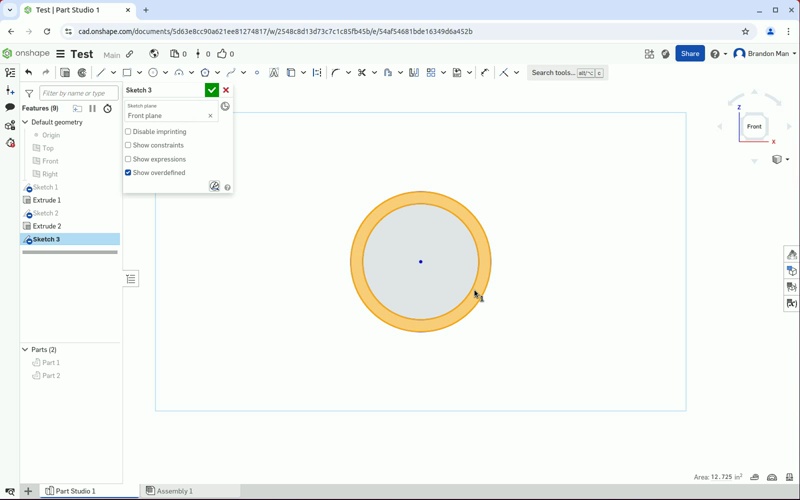
scroll(-6)
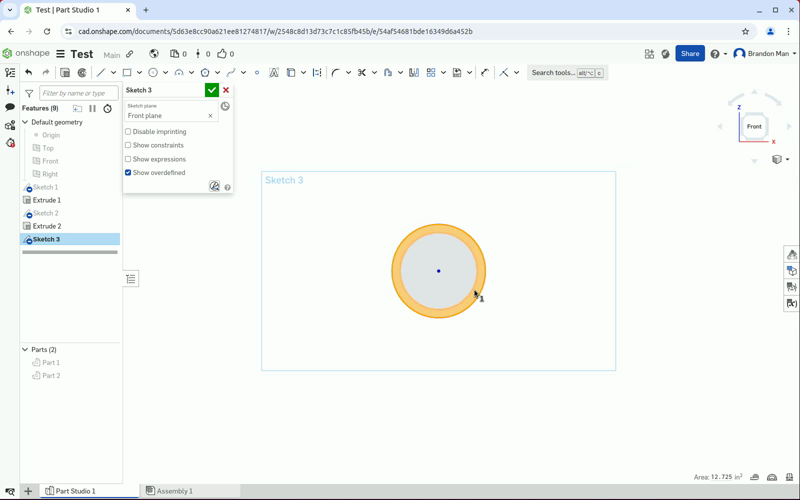
scroll(-6)
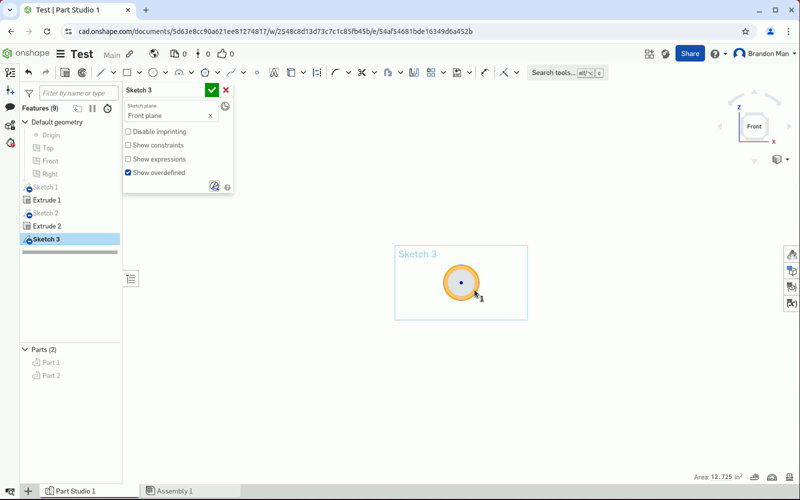
mouse_move(73, 352)
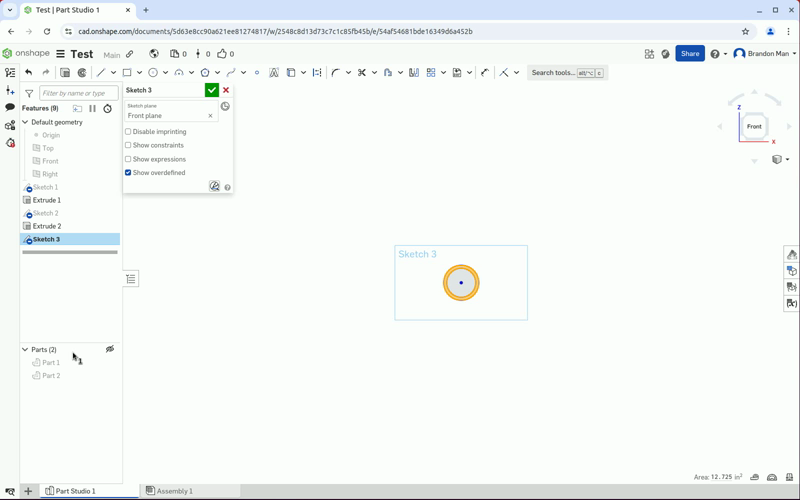
key(shift+y)
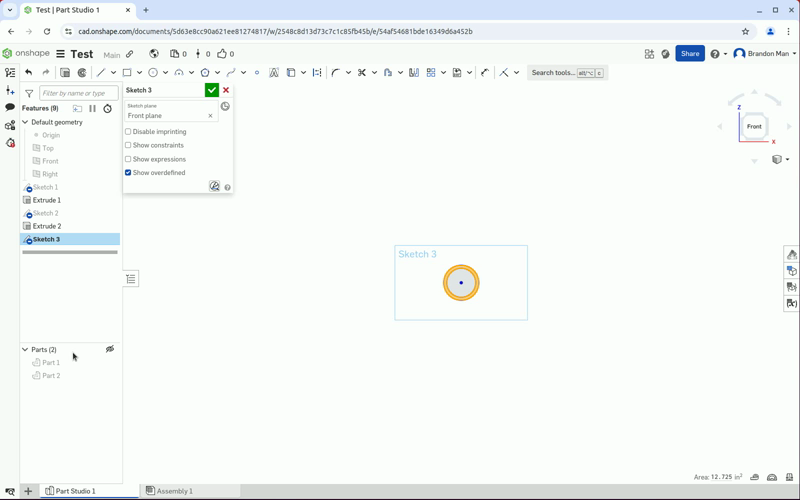
key(shift+e)
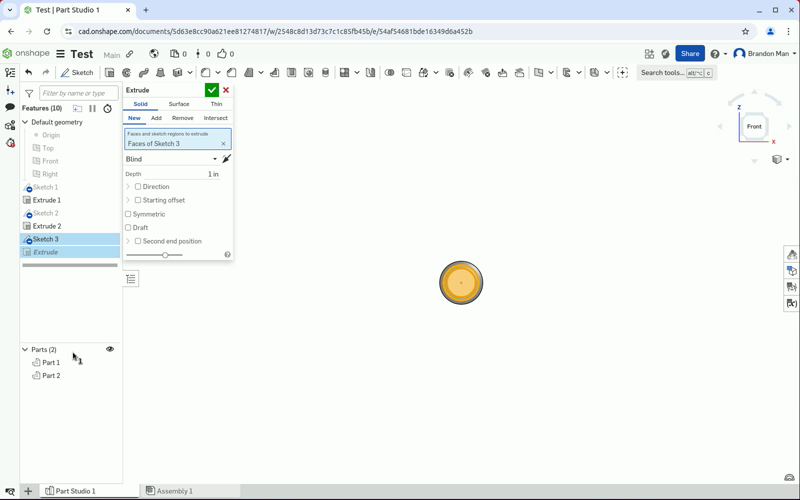
mouse_move(143, 106)
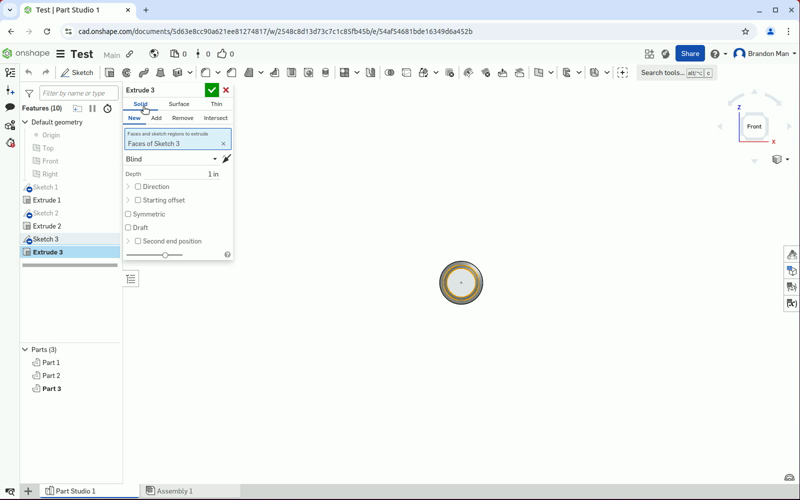
click(143, 106)
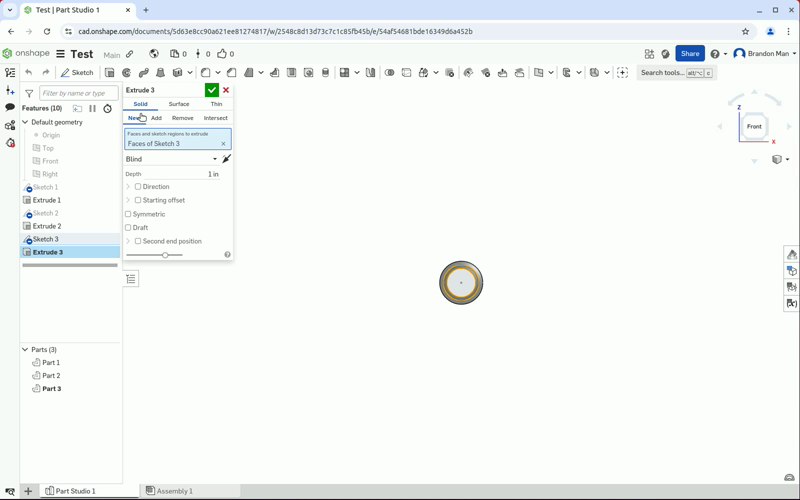
mouse_move(137, 120)
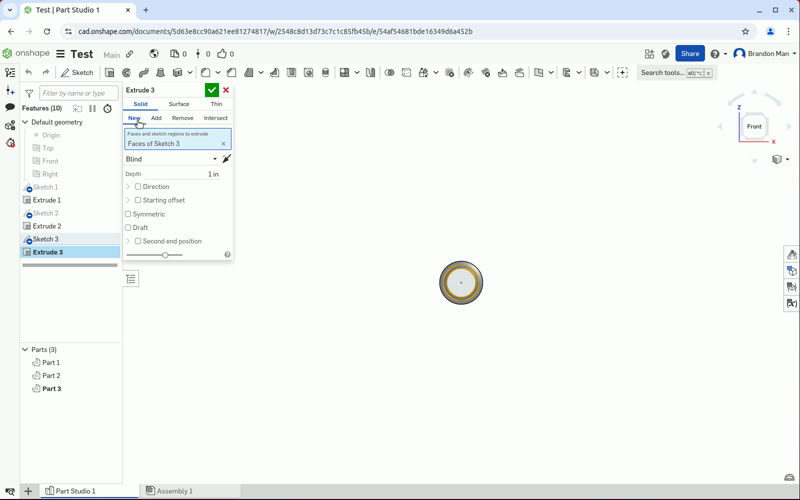
click(137, 120)
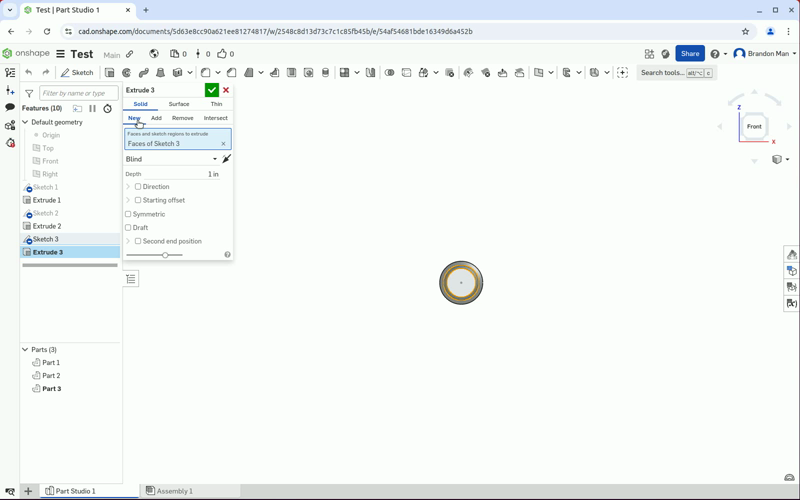
key(tab, 4)
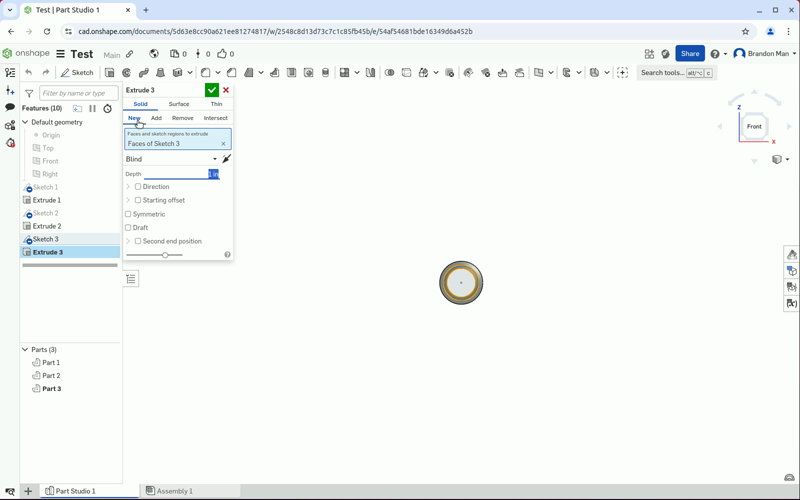
text(23.108)
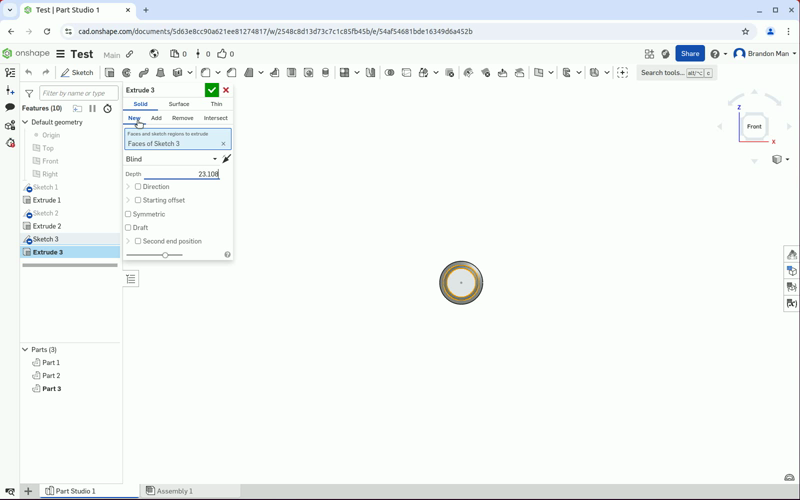
key(enter)
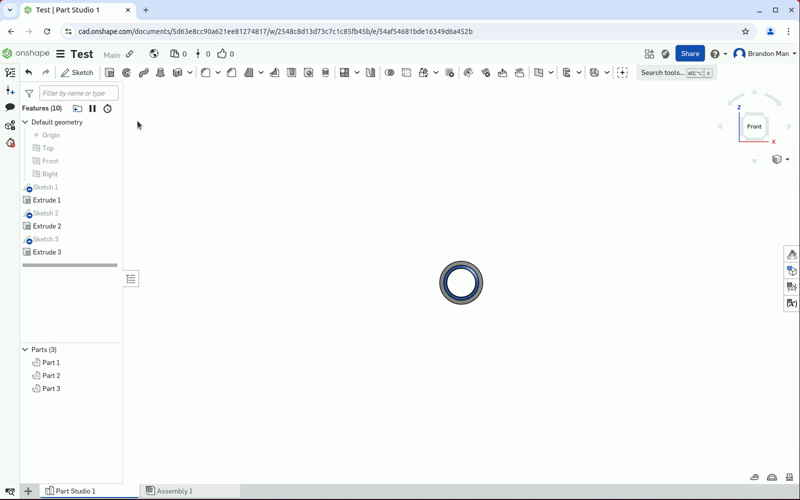
key(shift+h)
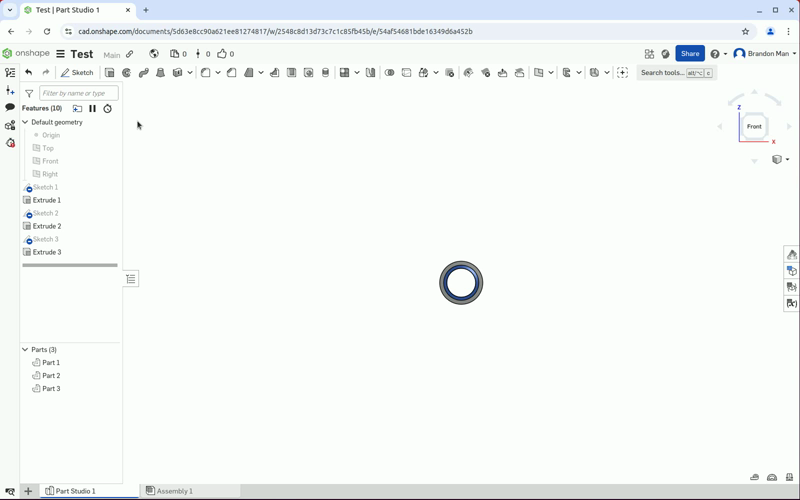
key(shift+h)
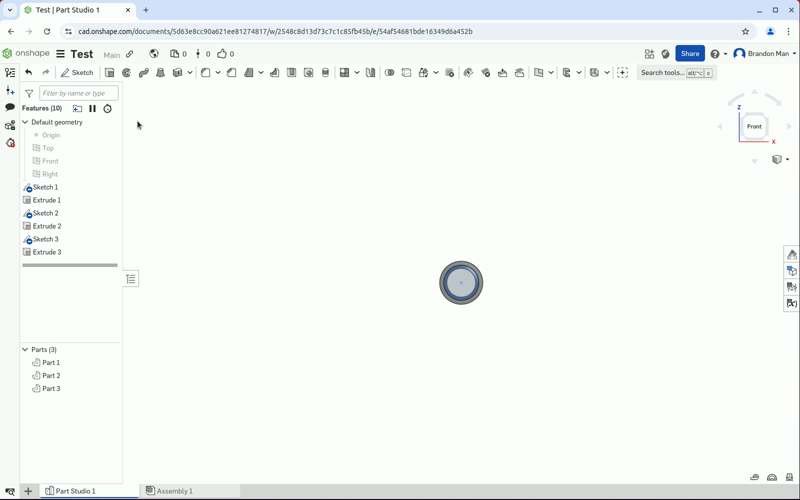
key(shift+7)
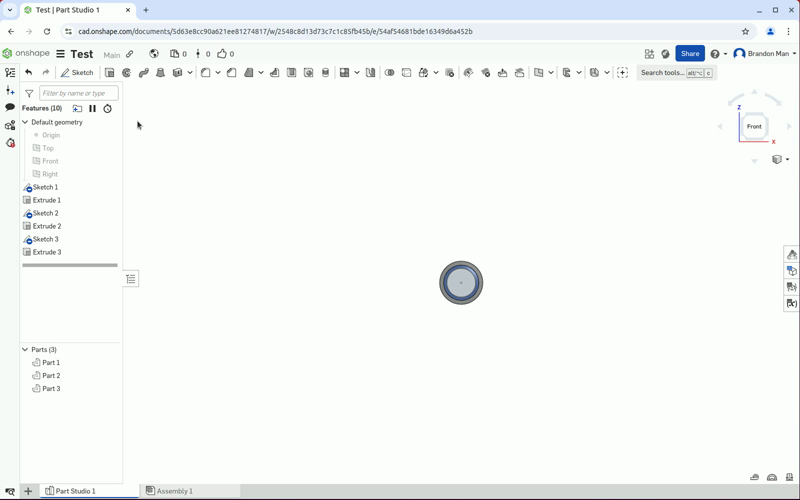
key(left, 2)
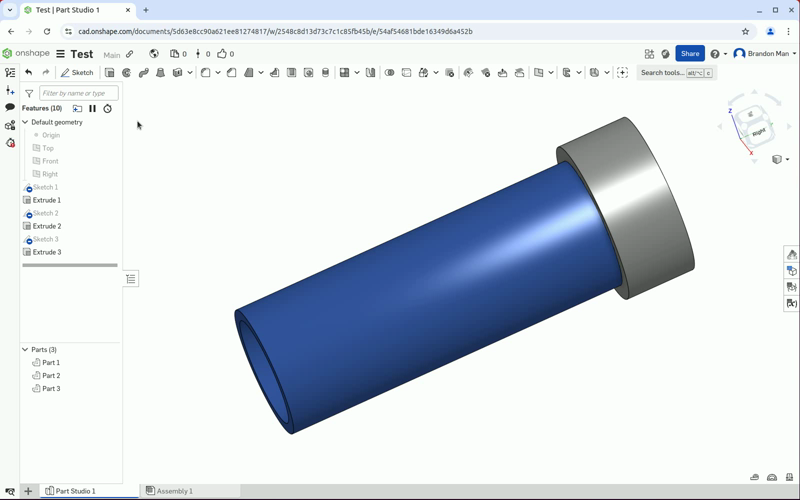
key(down, 2)
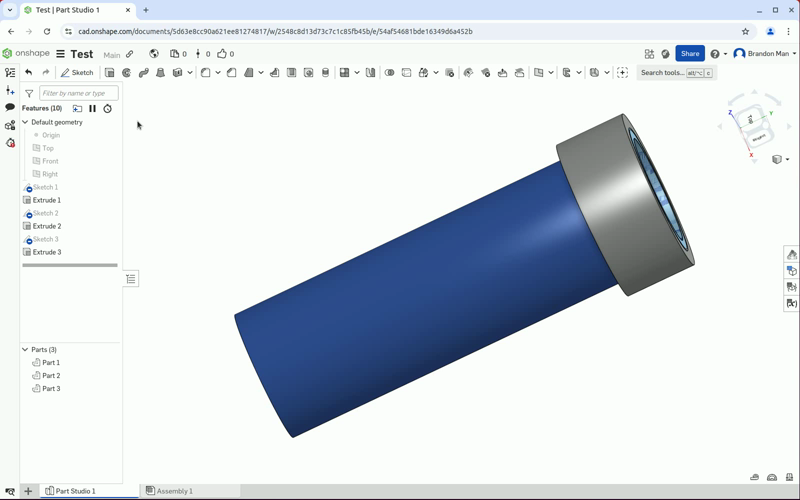
key(up, 2)
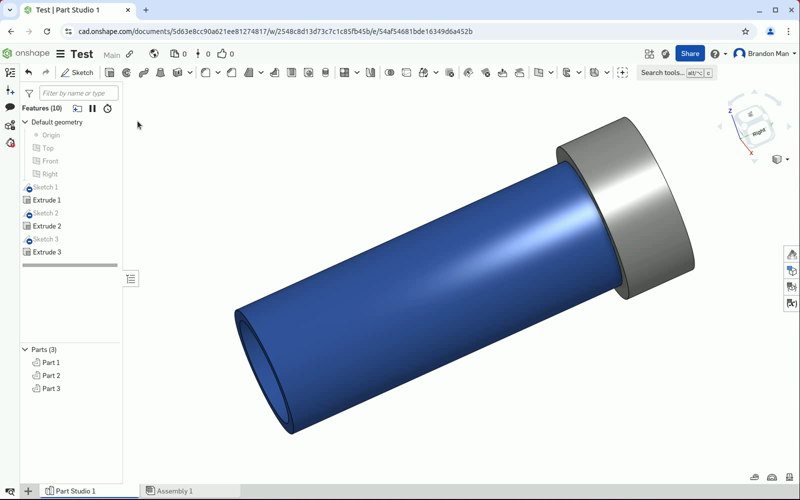
key(right, 2)
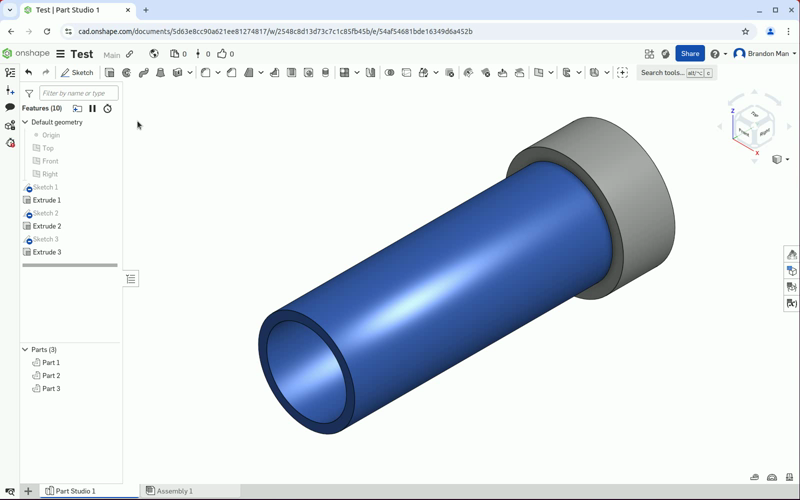
mouse_move(73, 189)
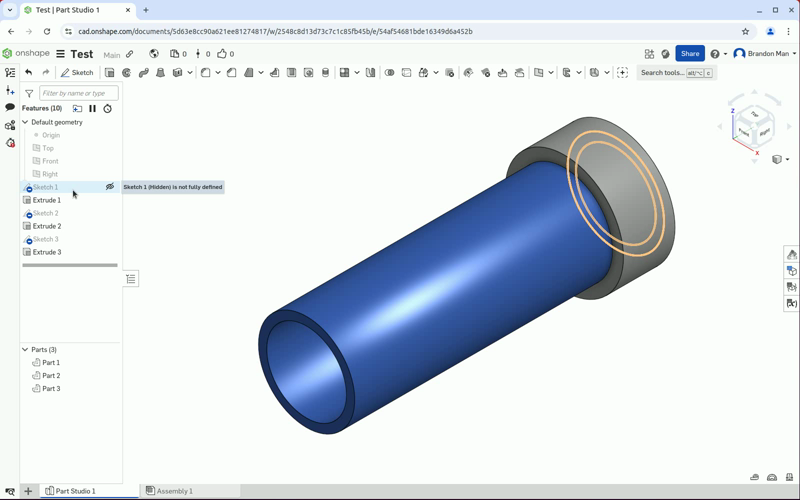
click(73, 189)